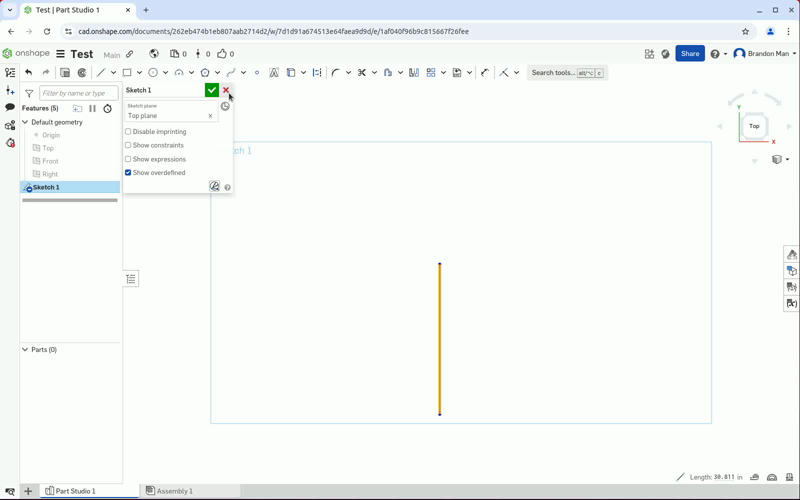
key(shift+h)
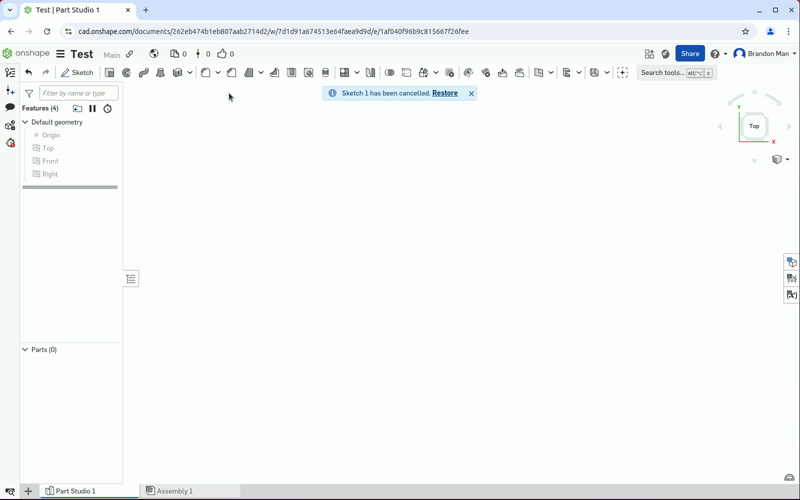
mouse_move(73, 352)
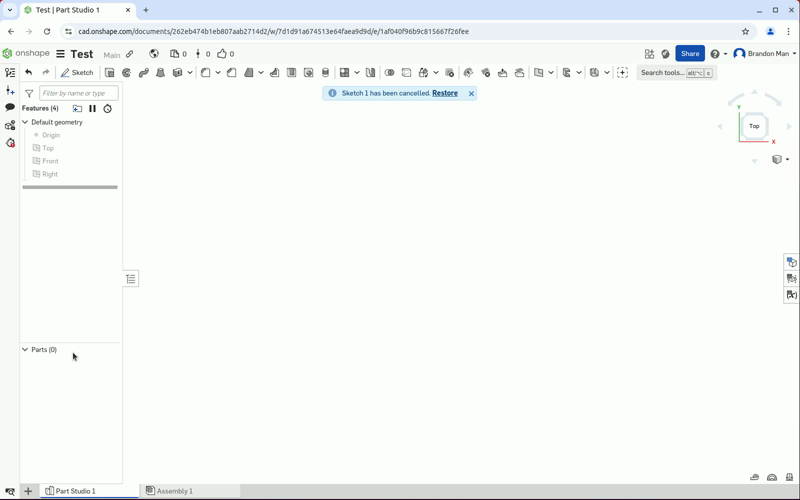
key(y)
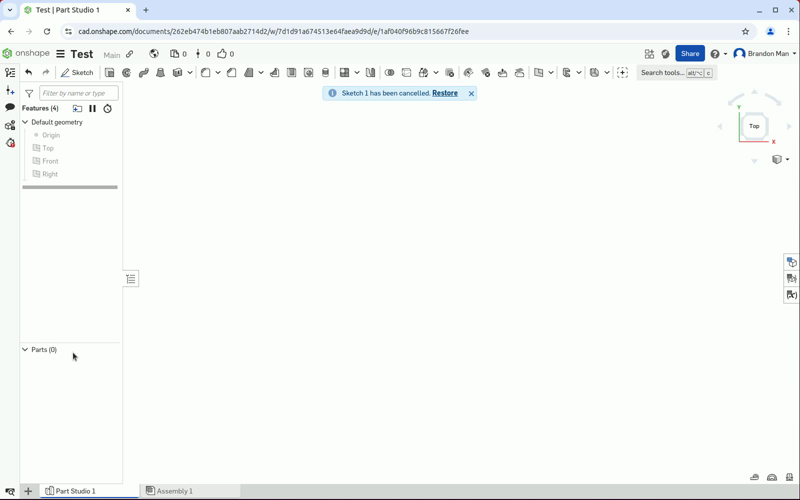
key(shift+p)
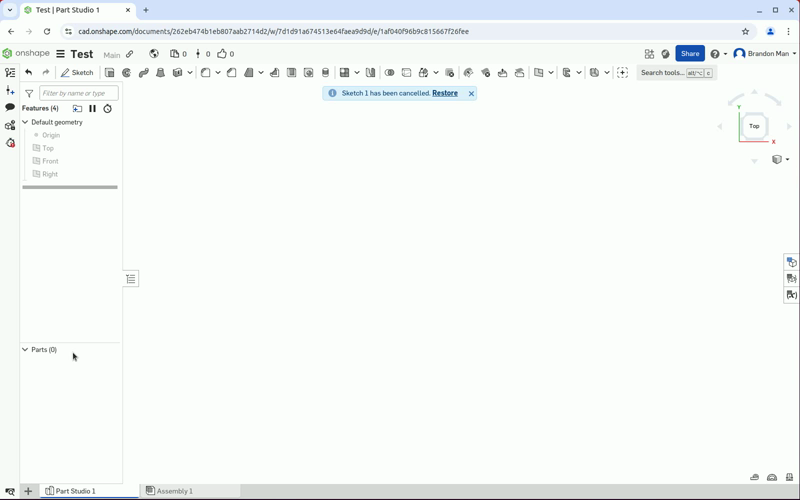
key(space)
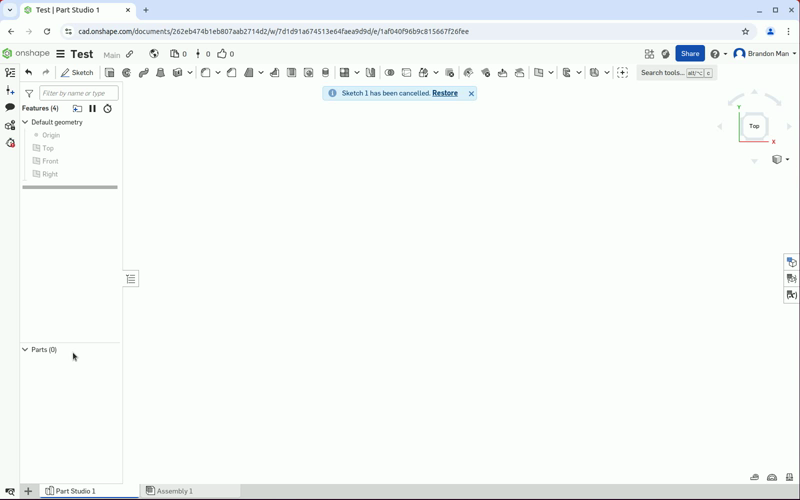
key_down(shift)
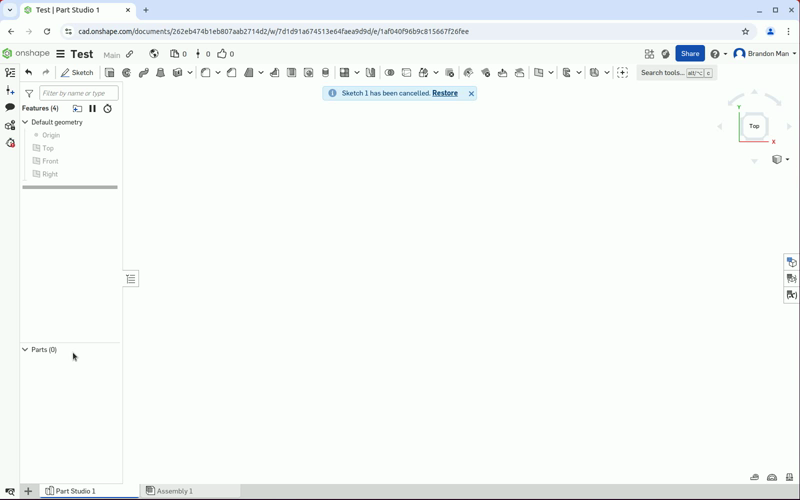
key(up)
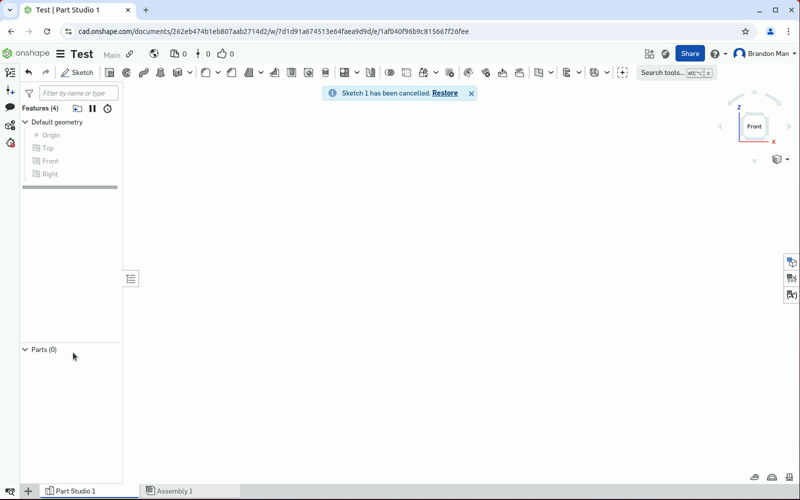
key_up(shift)
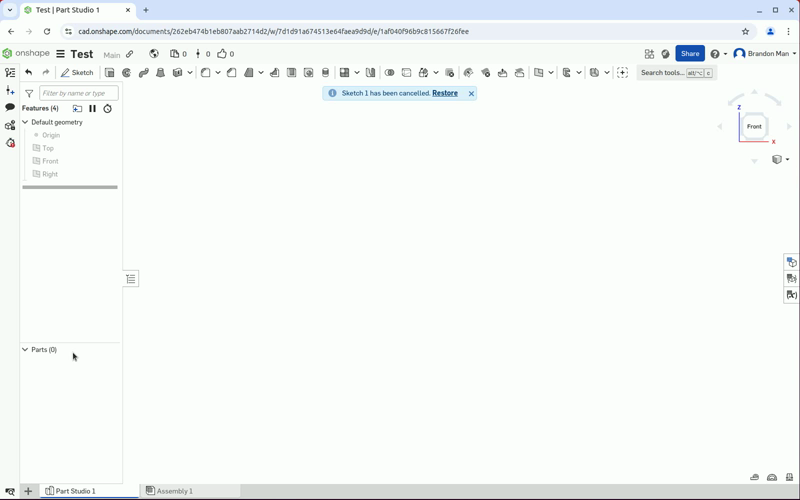
mouse_move(73, 352)
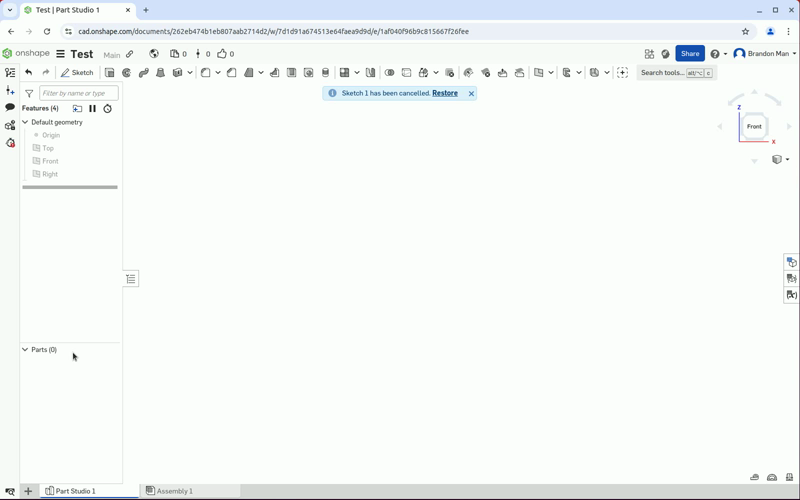
key(shift+y)
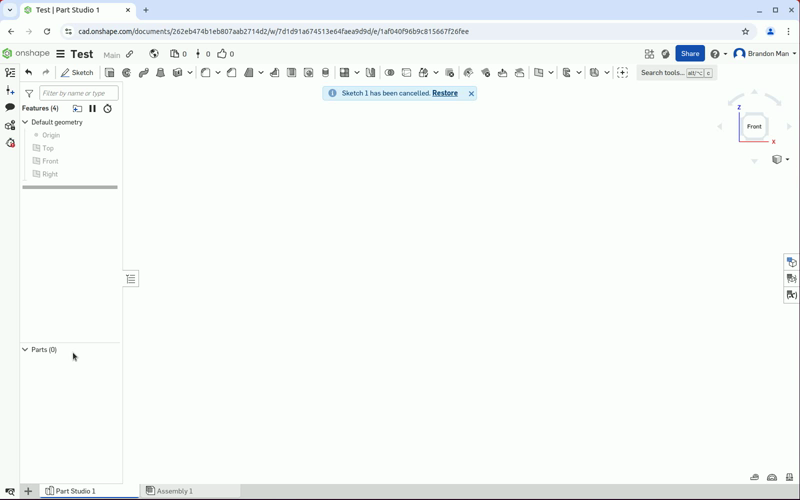
key(shift+s)
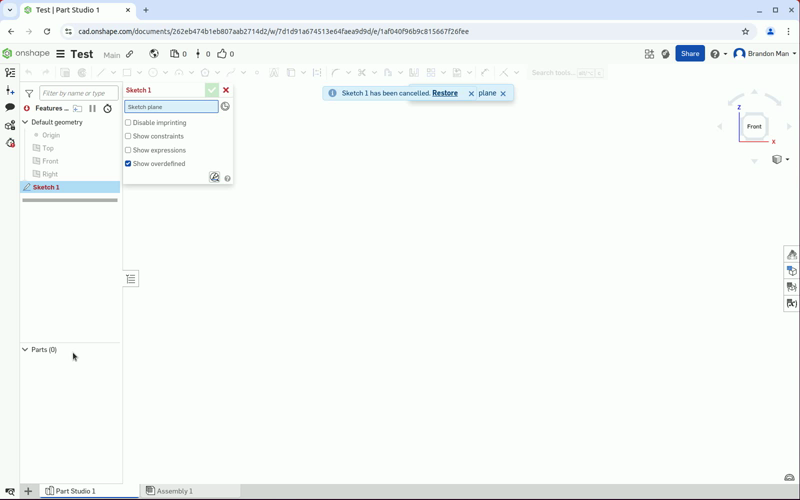
mouse_move(73, 163)
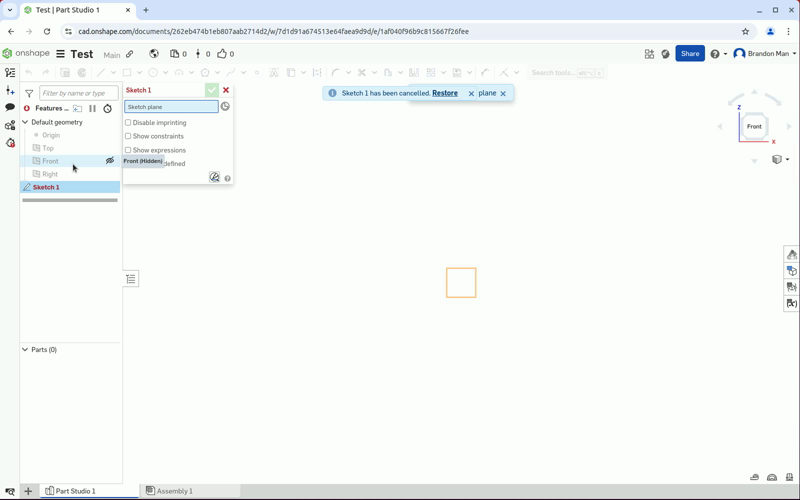
click(73, 163)
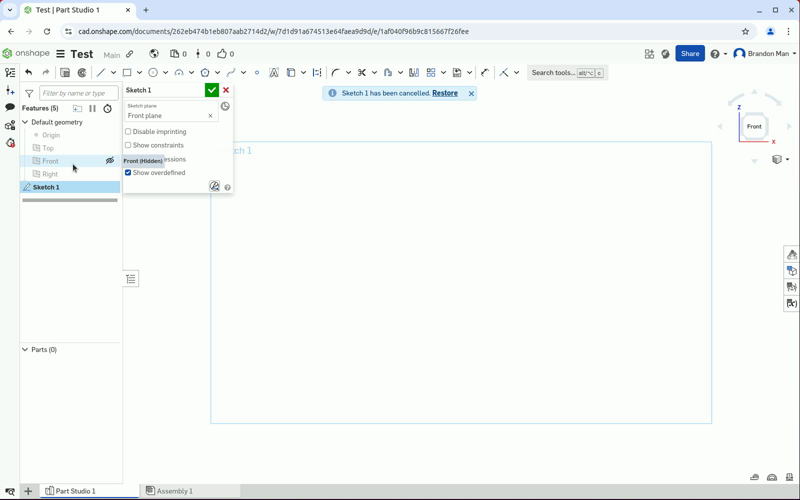
mouse_move(73, 352)
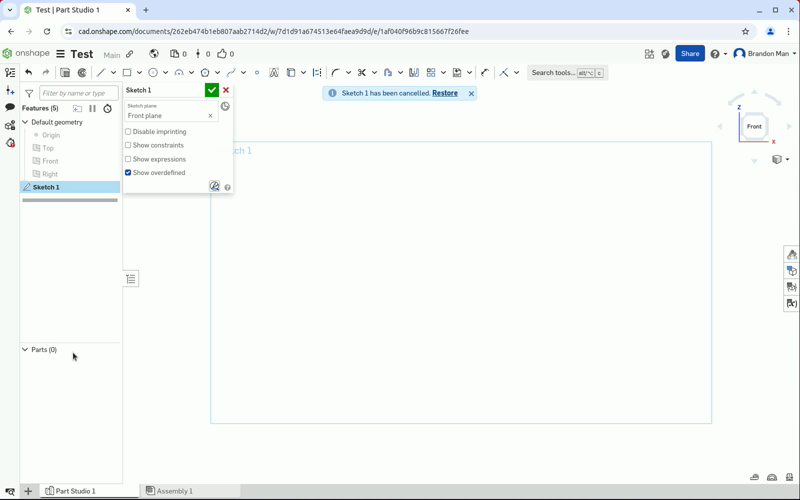
key(y)
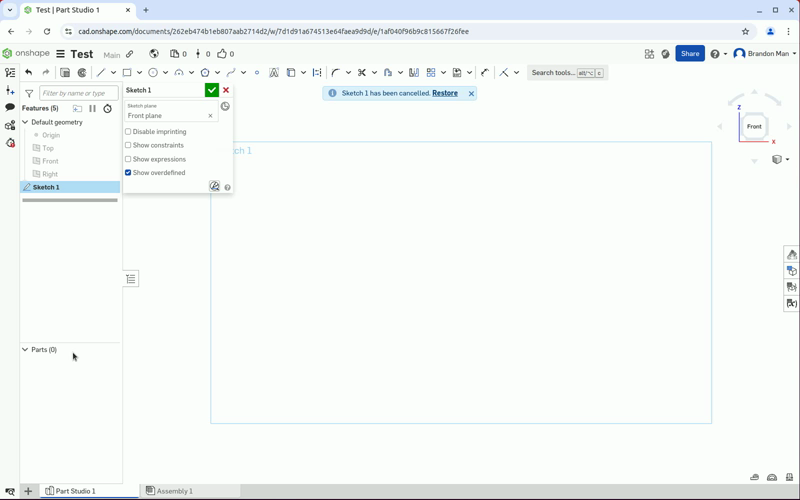
key(l)
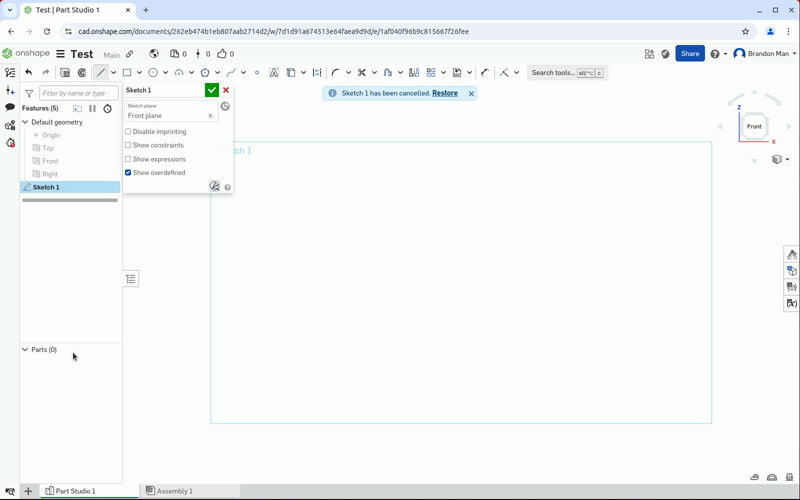
key_down(shift)
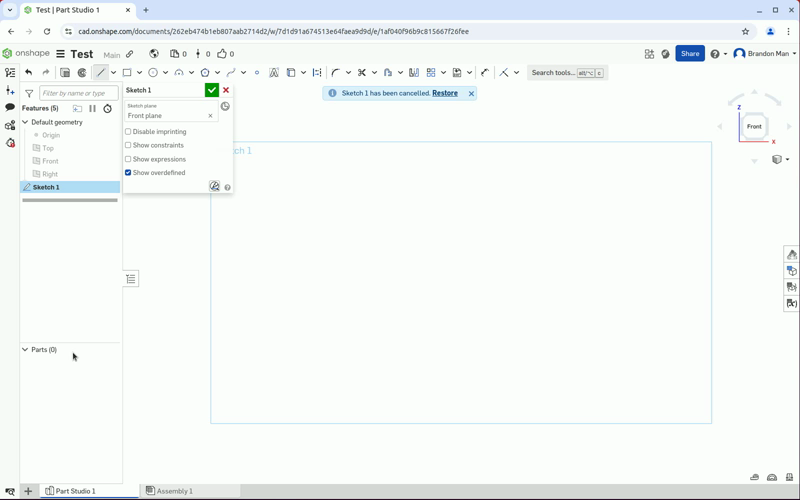
mouse_move(382, 267)
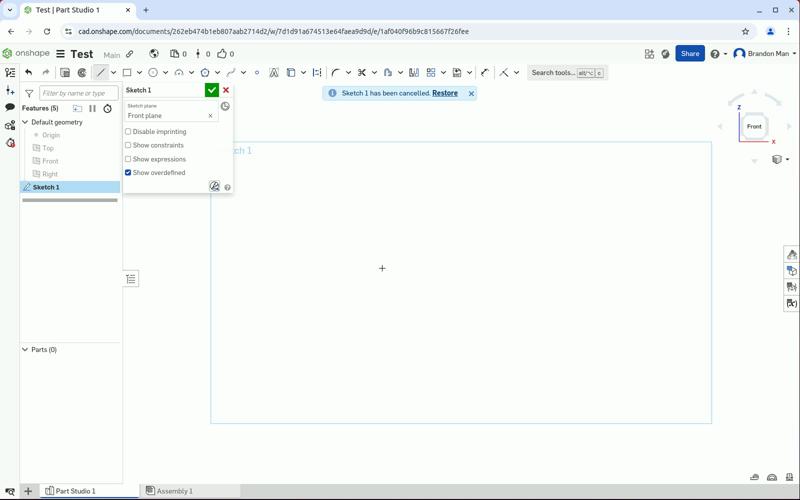
click(382, 267)
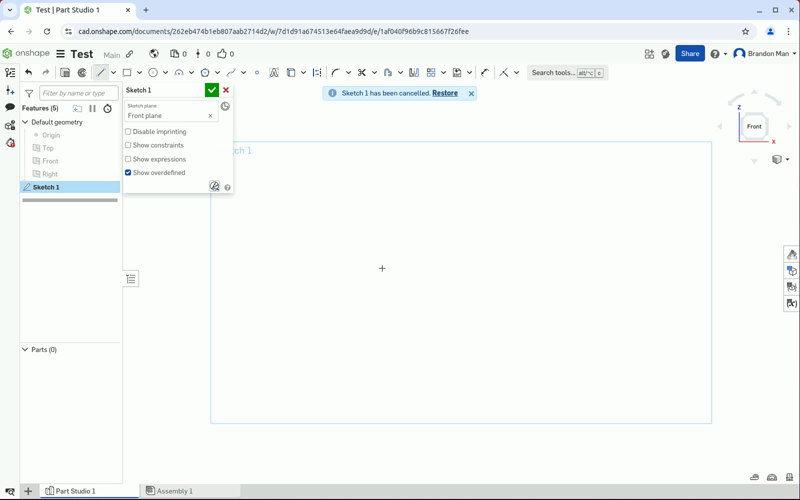
key_up(shift)
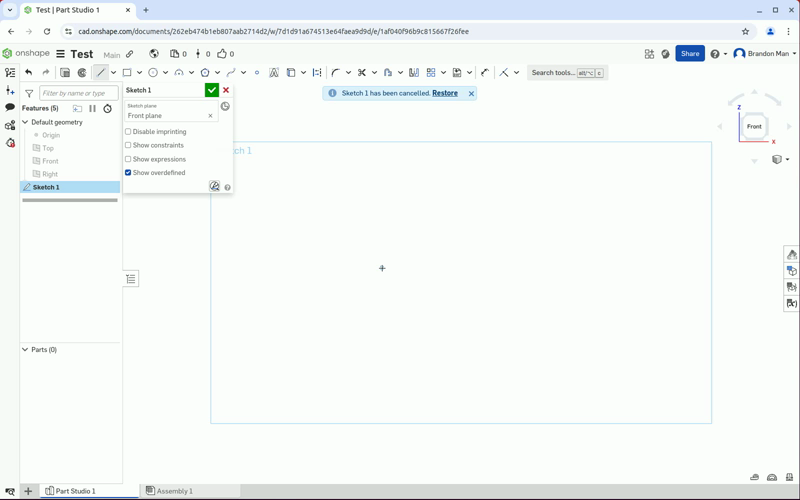
key_down(shift)
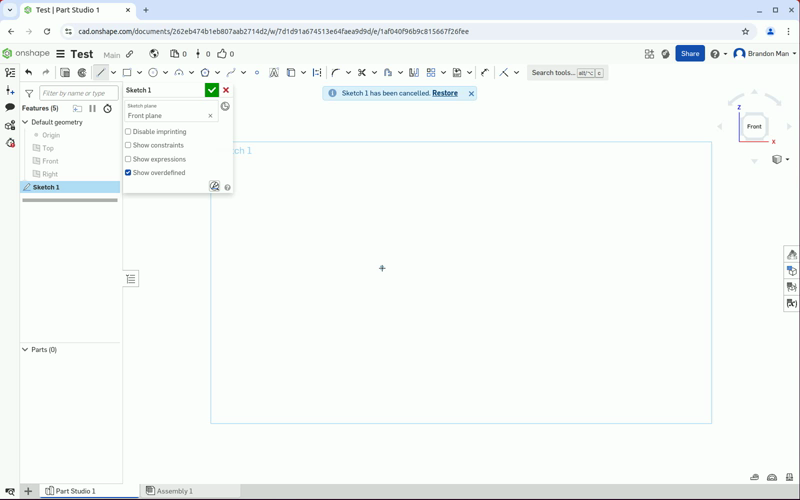
mouse_move(412, 267)
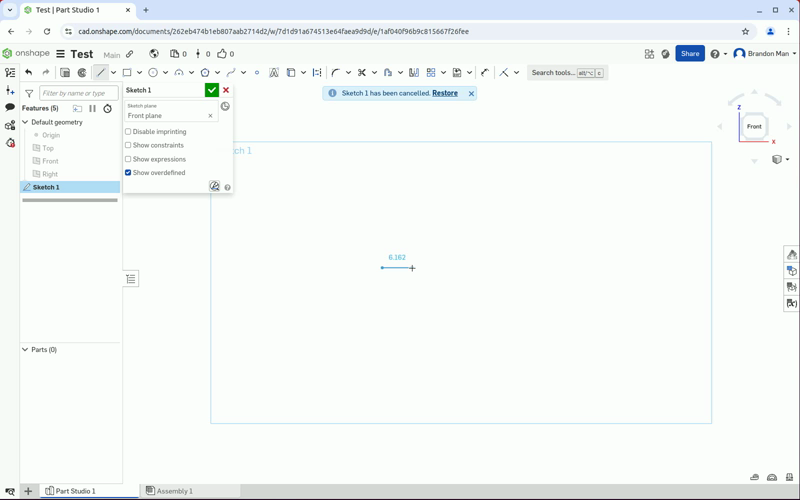
mouse_move(395, 284)
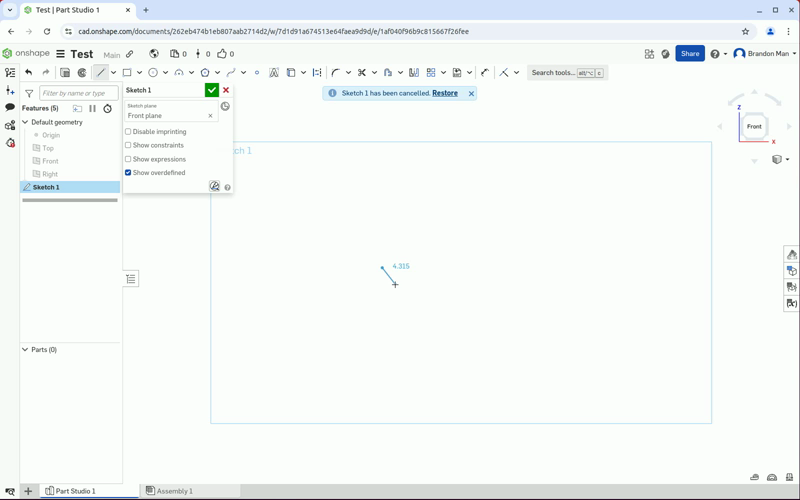
click(395, 284)
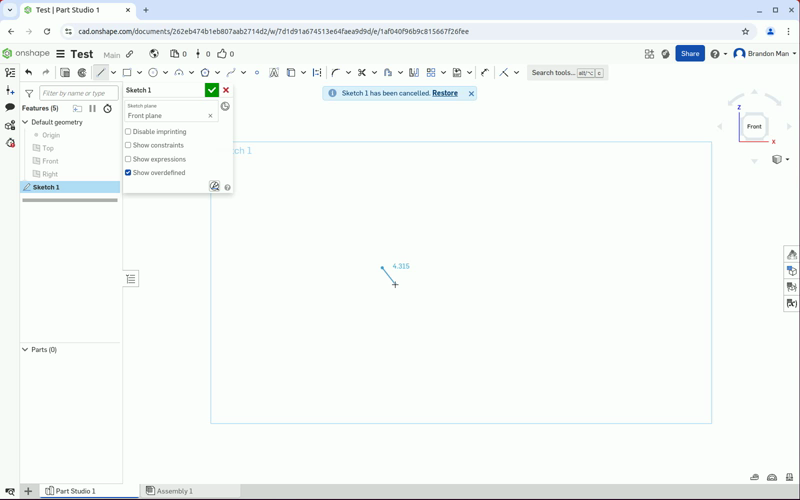
key_up(shift)
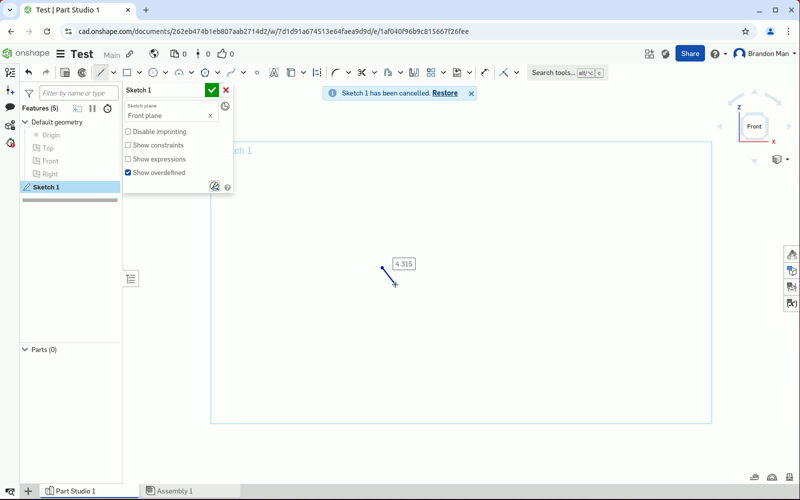
key_down(shift)
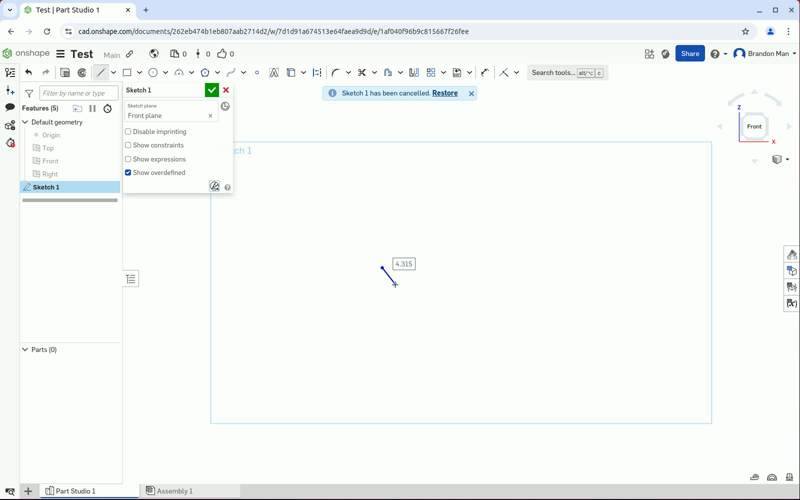
mouse_move(460, 284)
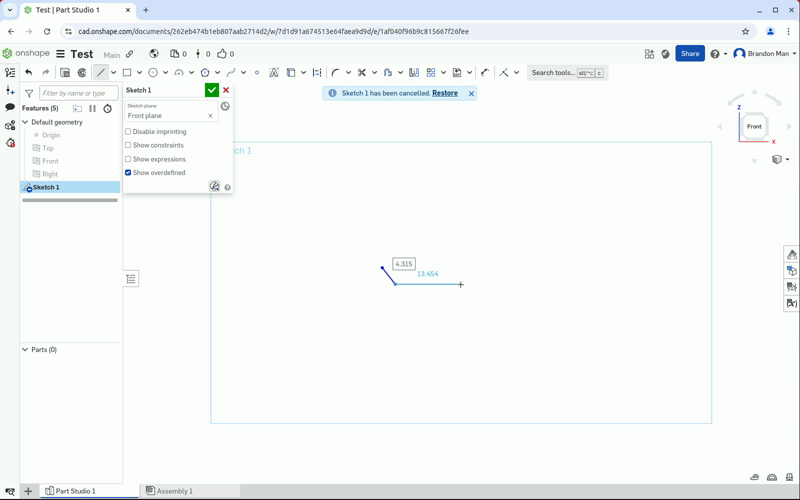
click(460, 284)
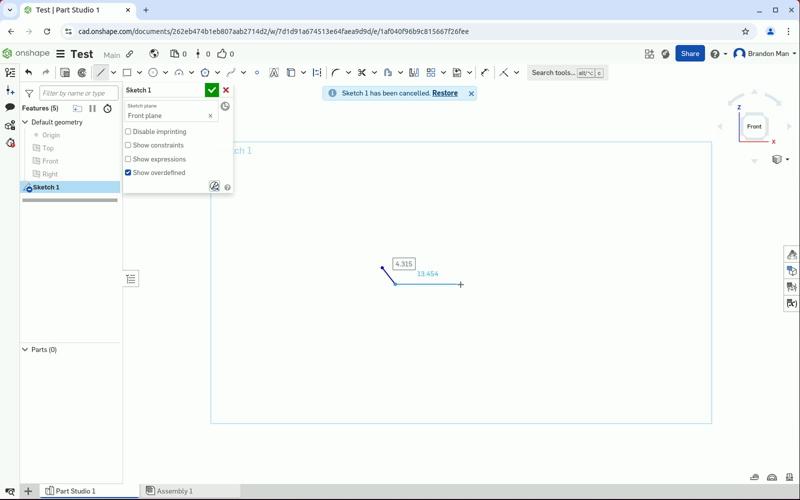
key_up(shift)
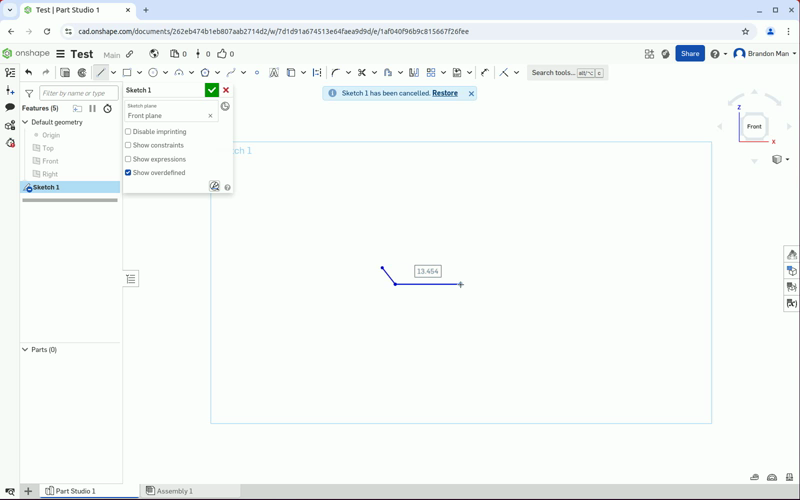
key_down(shift)
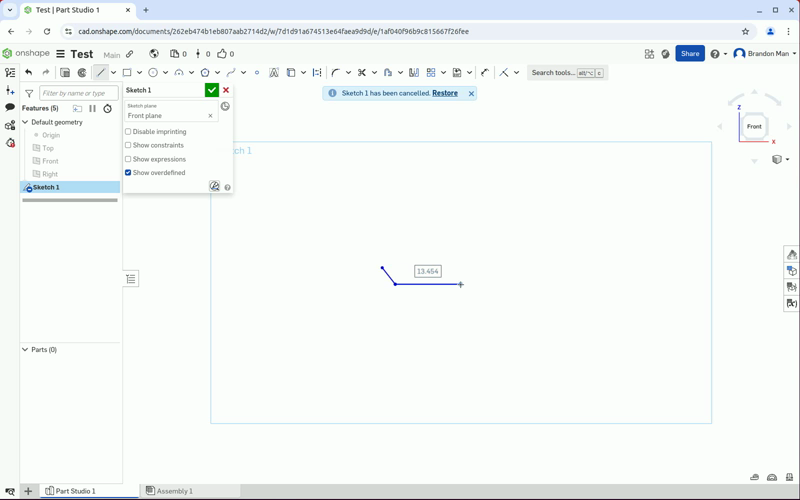
mouse_move(524, 284)
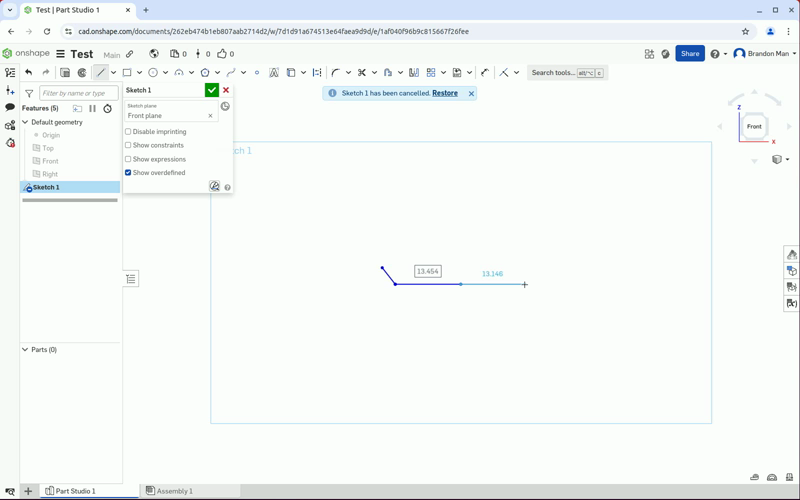
click(524, 284)
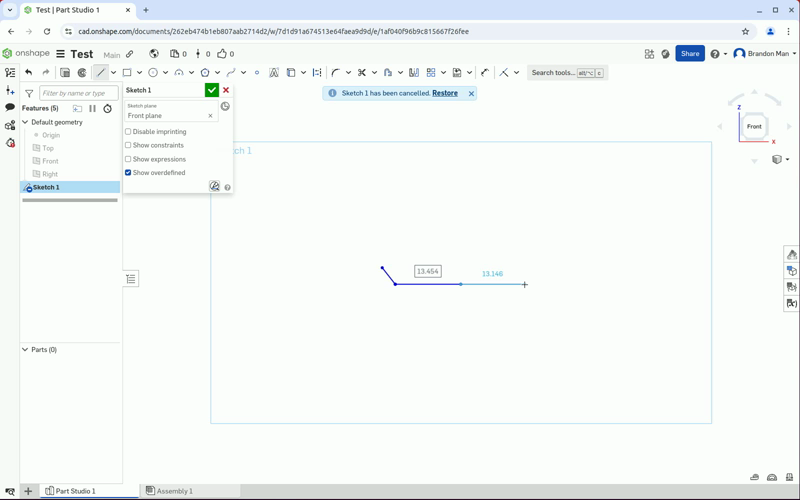
key_up(shift)
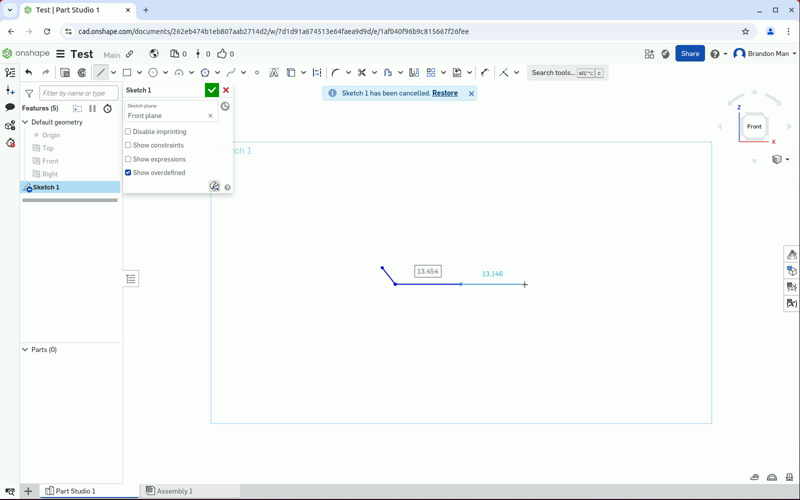
key_down(shift)
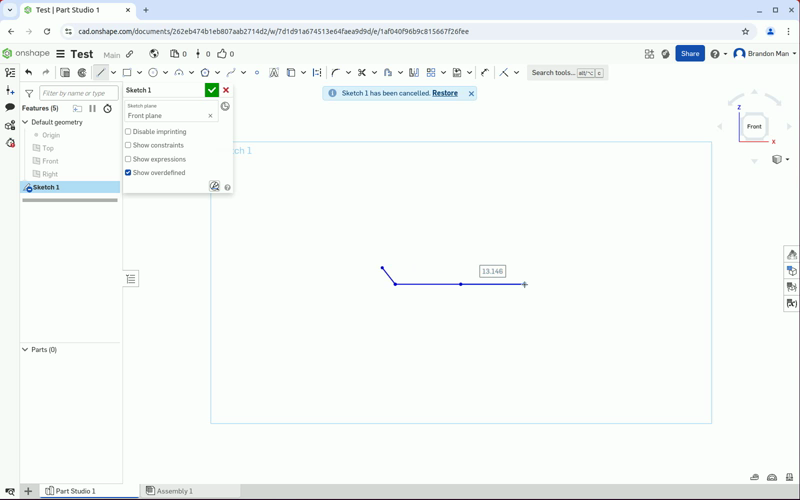
mouse_move(554, 284)
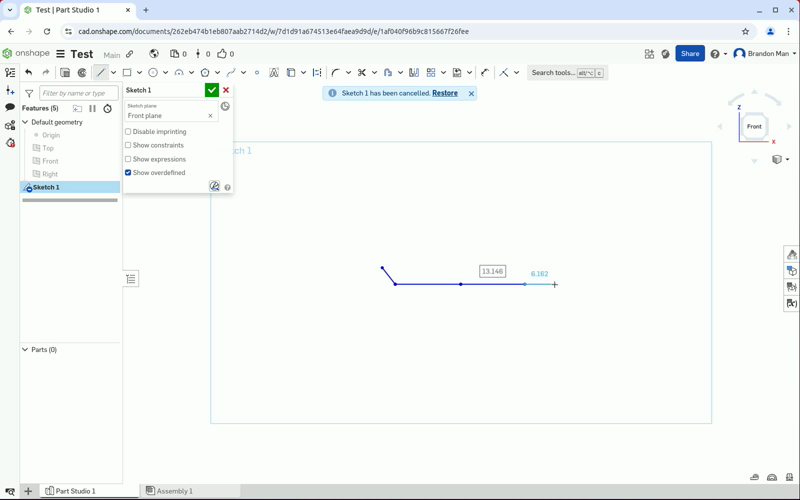
mouse_move(537, 267)
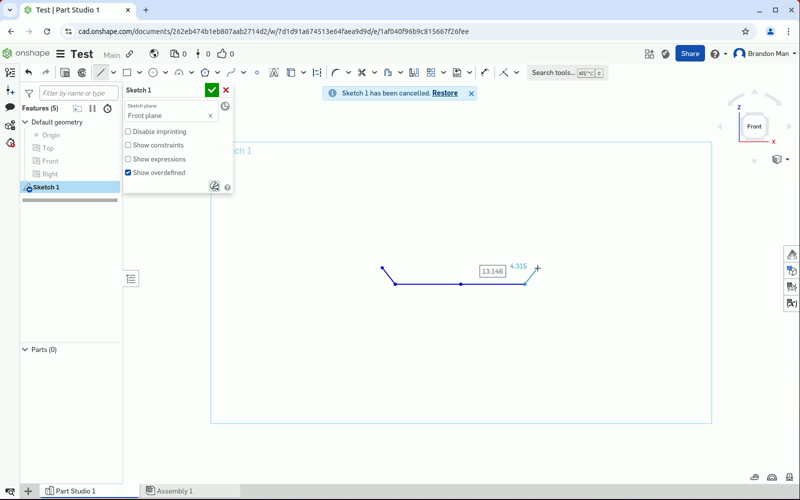
click(537, 267)
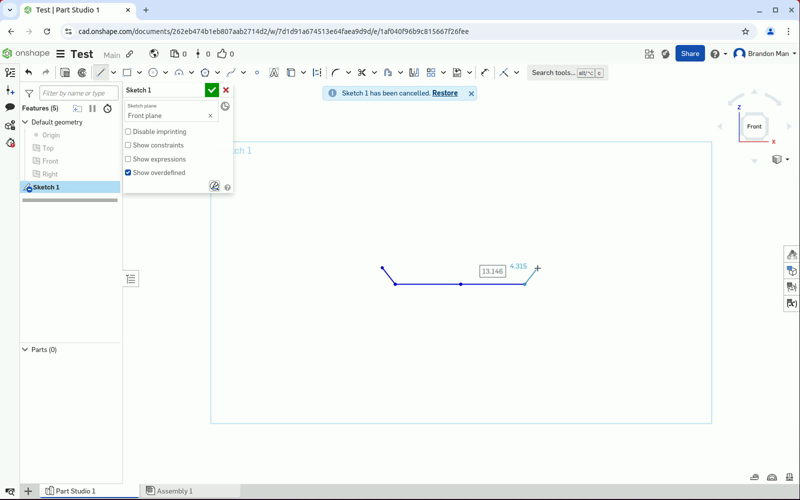
key_up(shift)
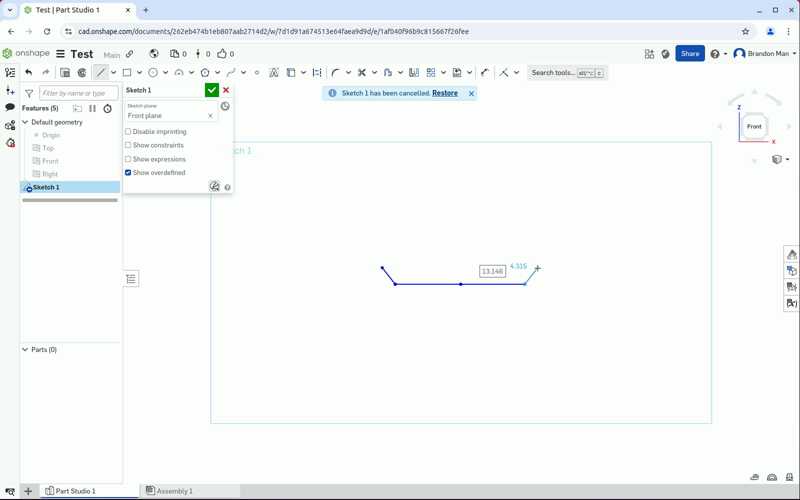
key_down(shift)
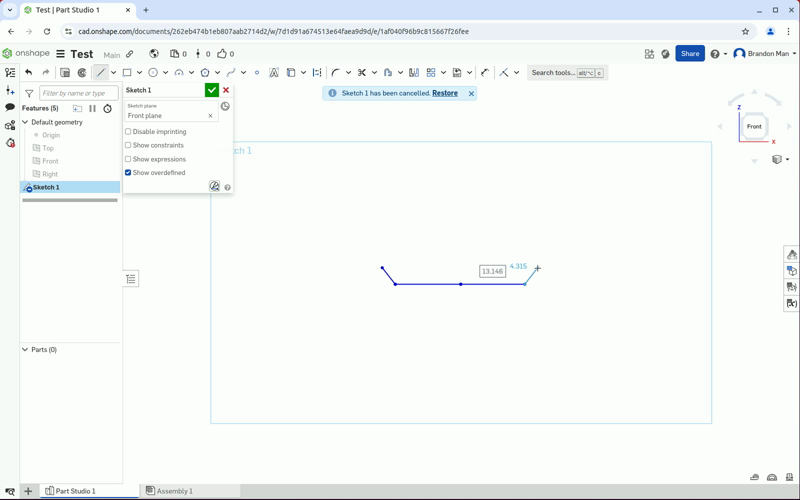
mouse_move(460, 267)
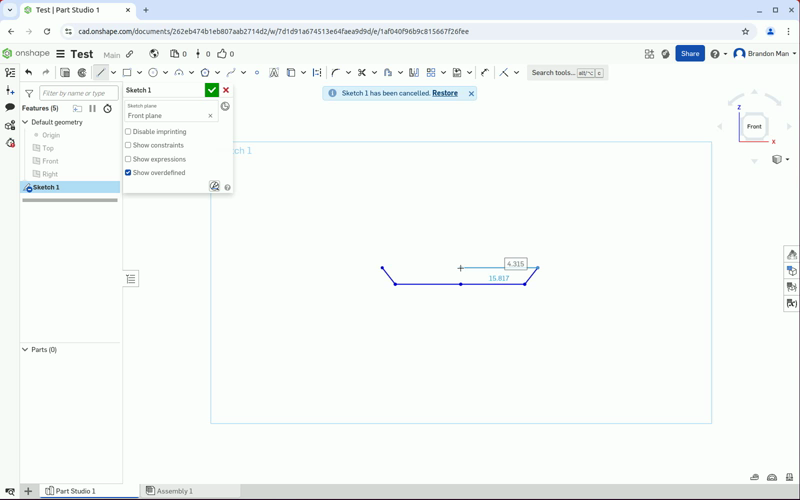
click(460, 267)
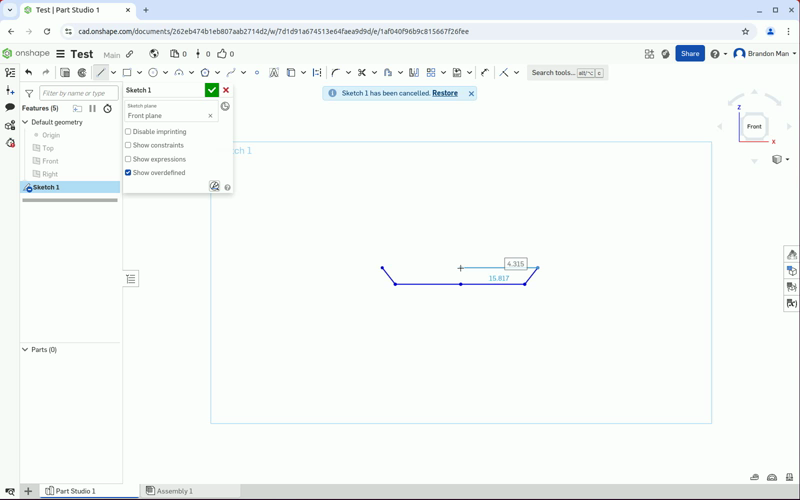
key_up(shift)
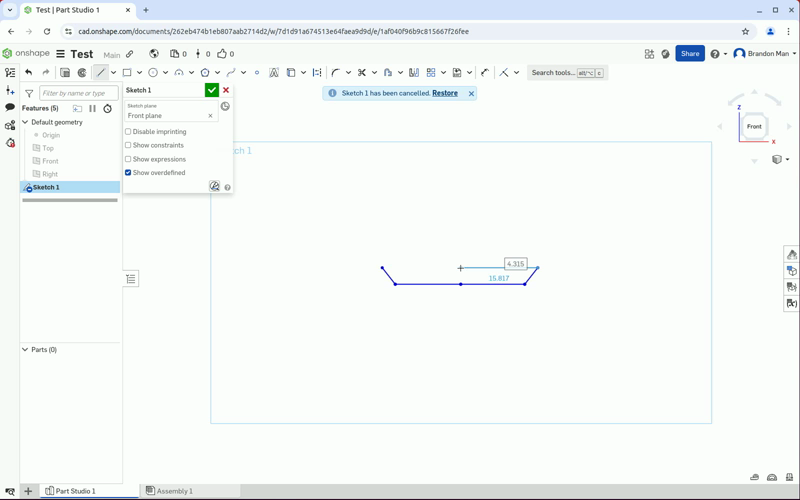
key_down(shift)
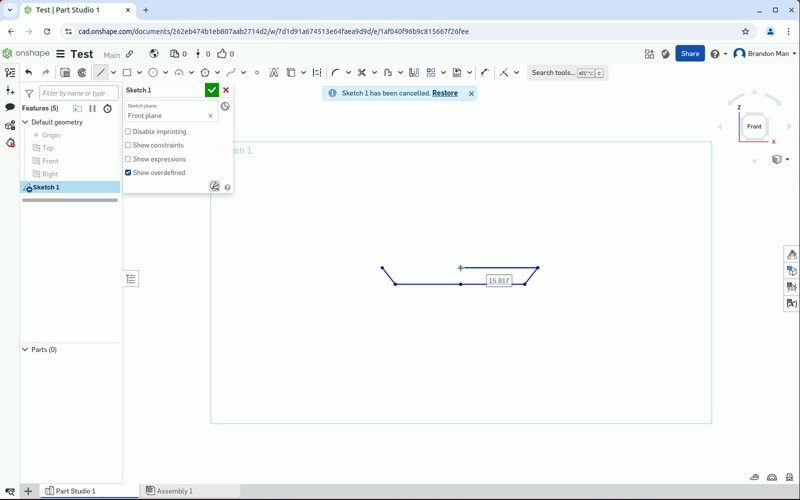
mouse_move(382, 267)
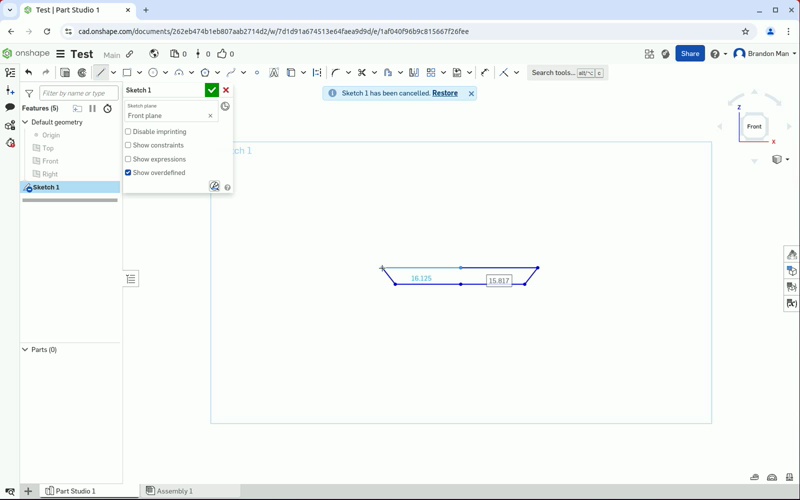
key_up(shift)
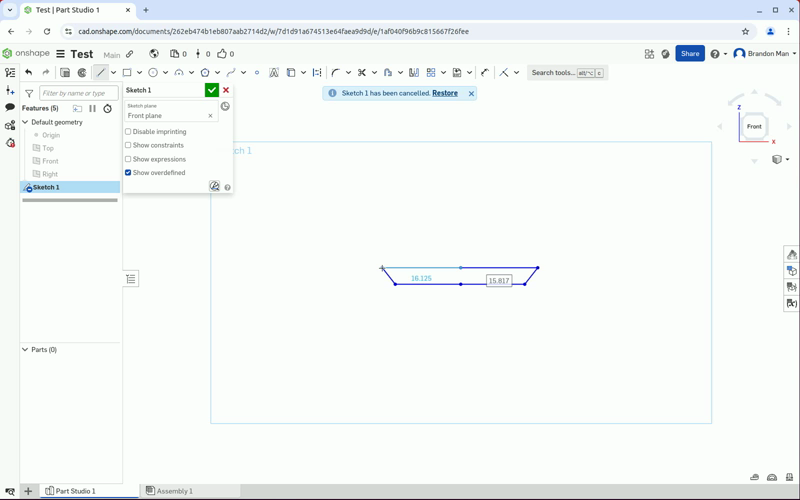
click(382, 267)
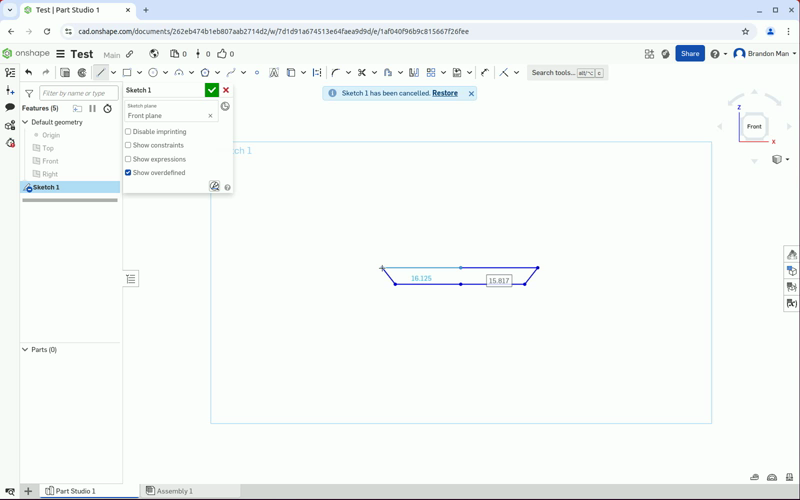
key(esc)
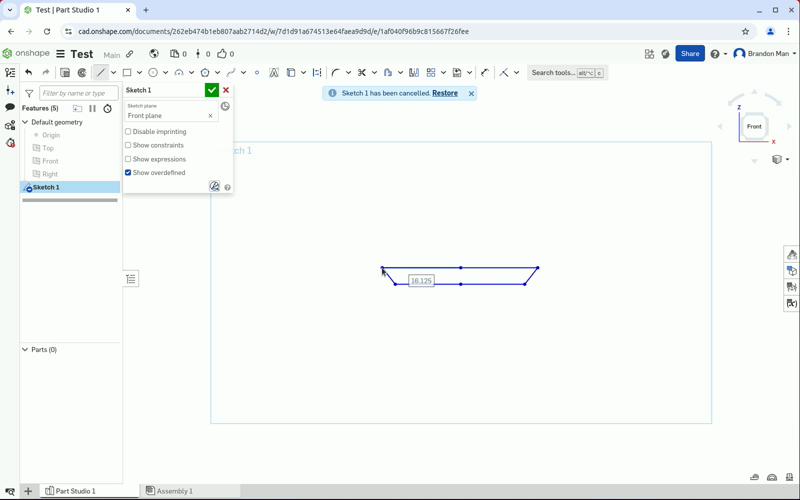
mouse_move(511, 281)
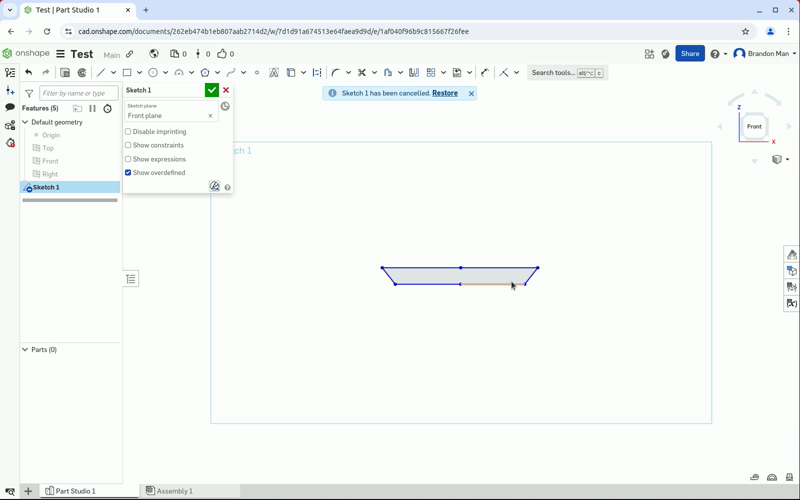
click(511, 281)
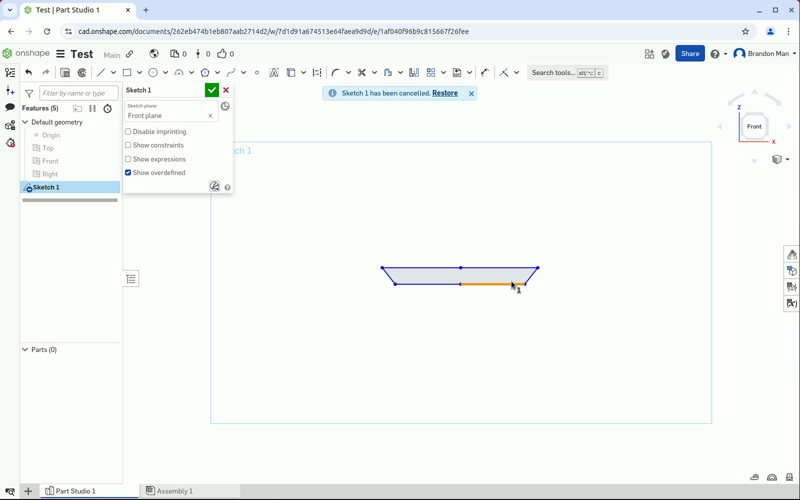
mouse_move(73, 352)
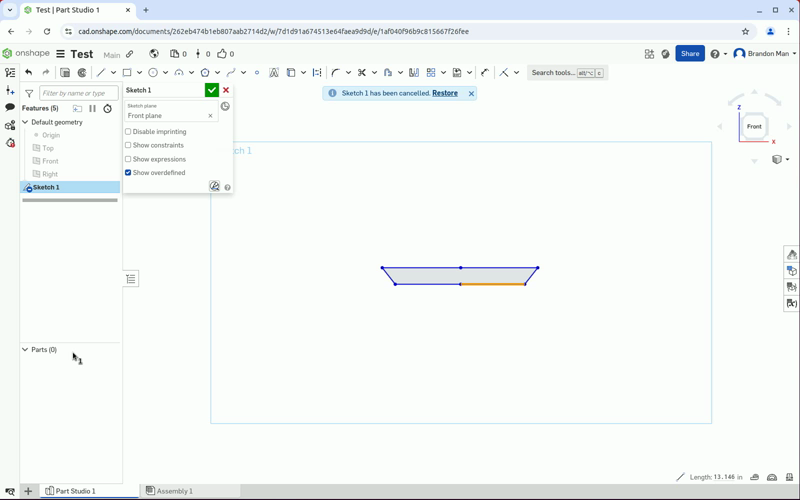
key(shift+y)
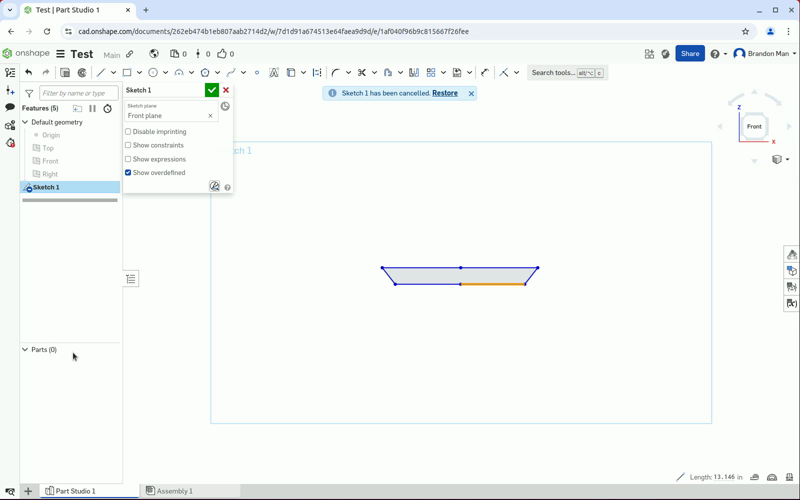
key(shift+e)
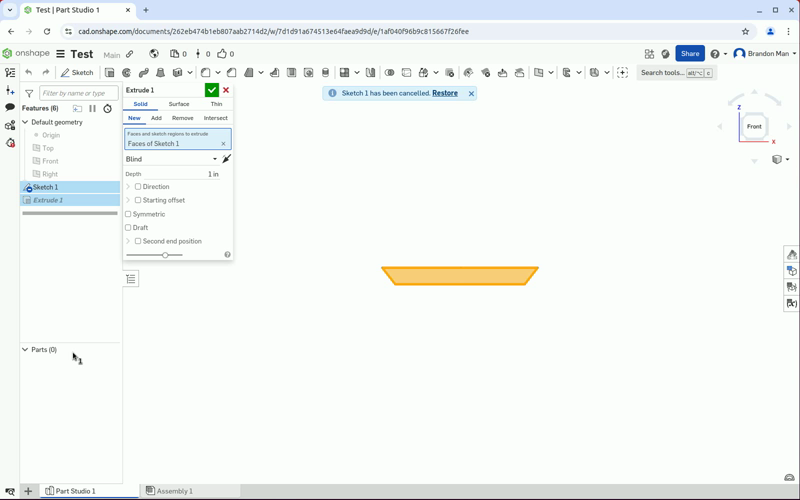
mouse_move(143, 106)
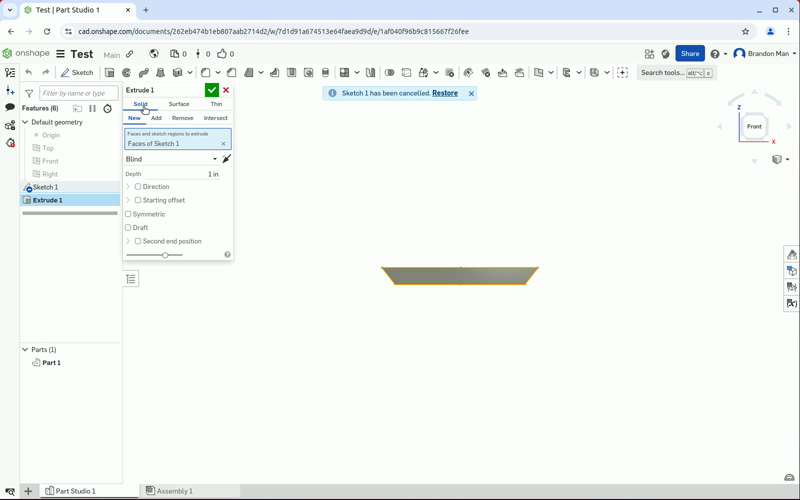
click(143, 106)
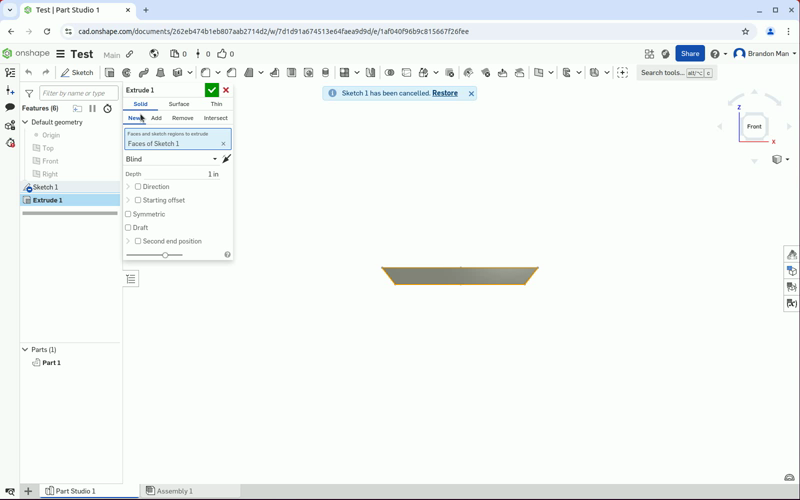
mouse_move(137, 120)
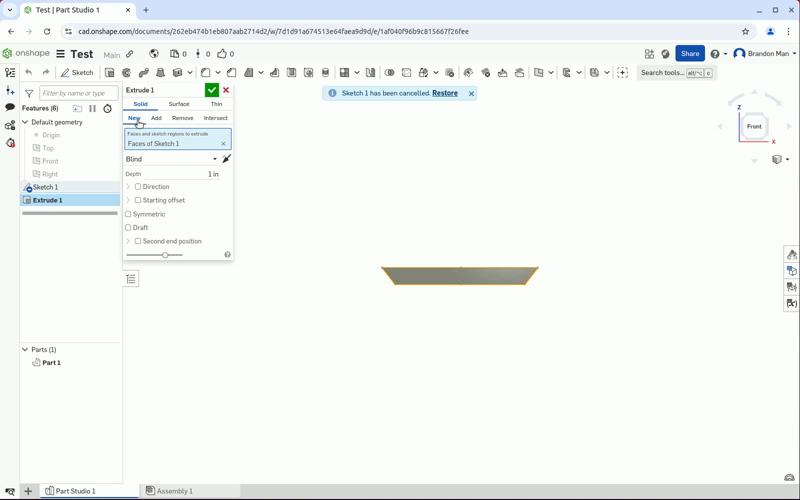
click(137, 120)
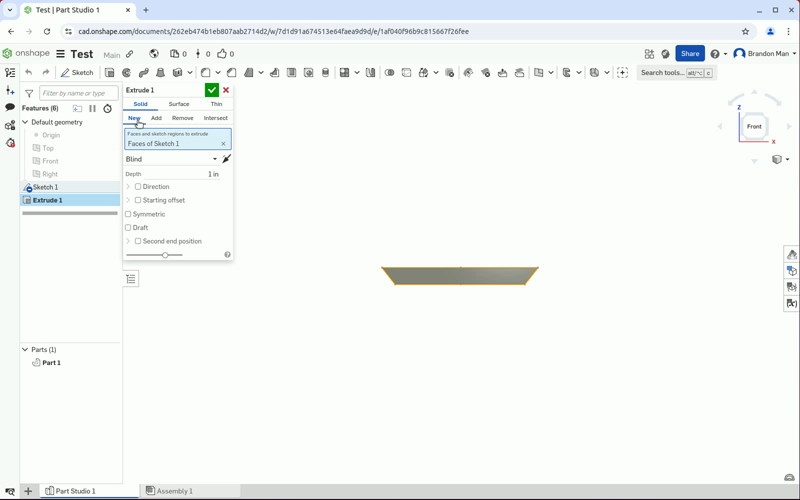
key(tab, 4)
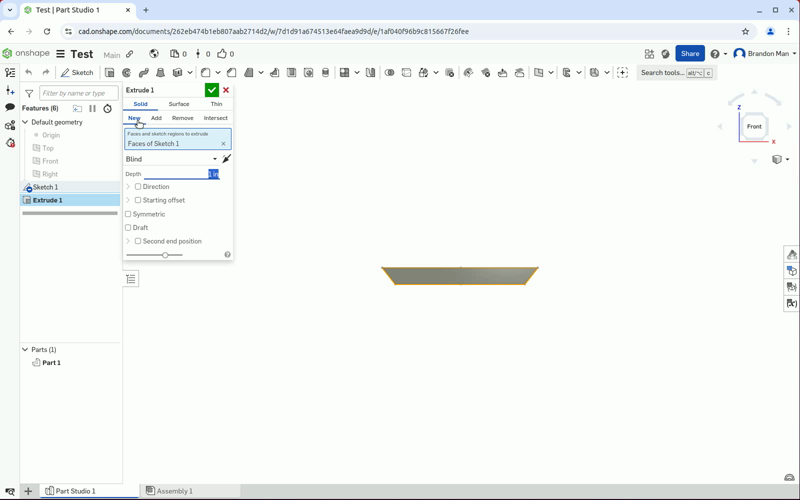
text(23.108)
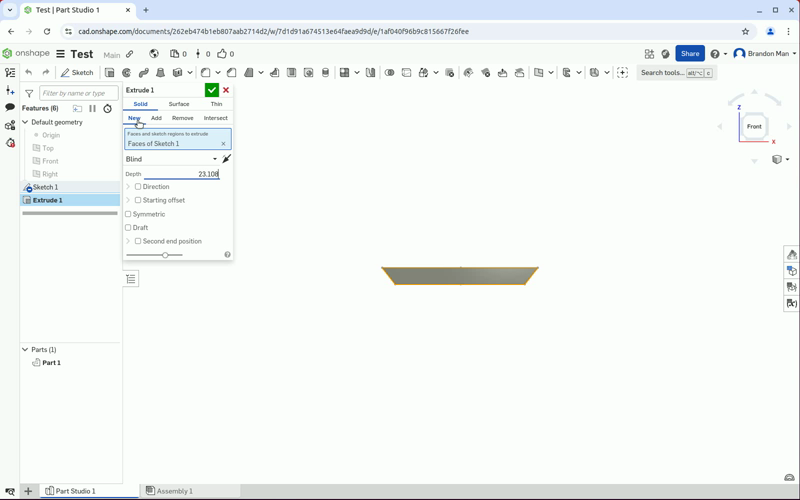
key(enter)
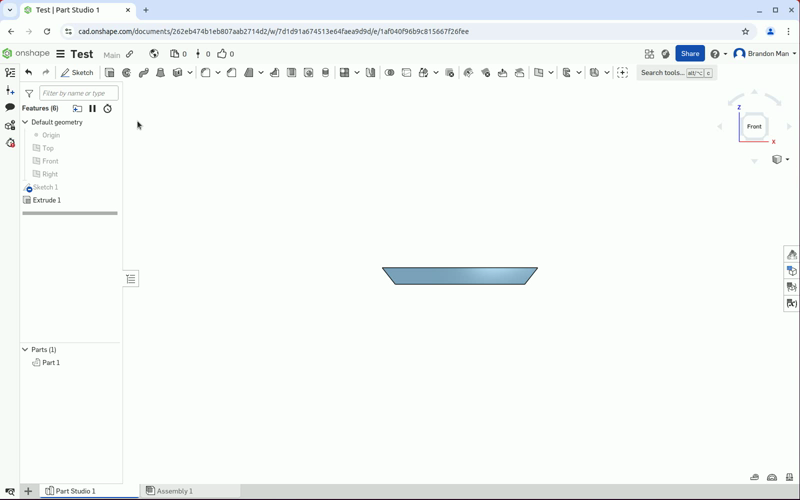
key(shift+h)
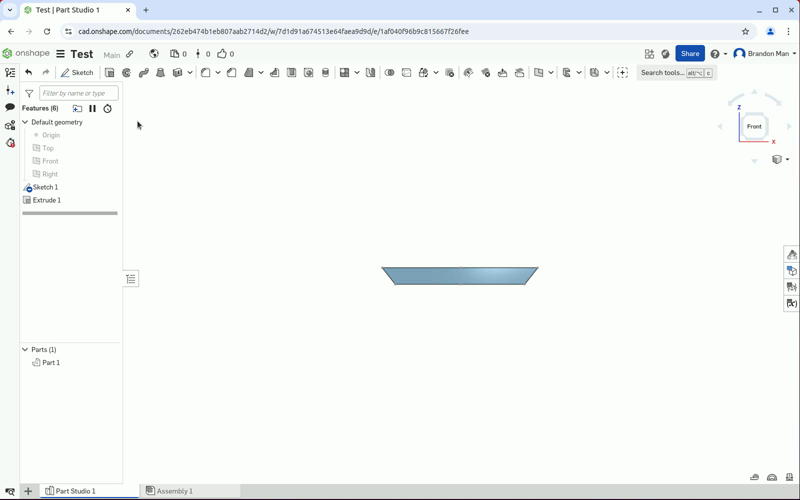
key(shift+h)
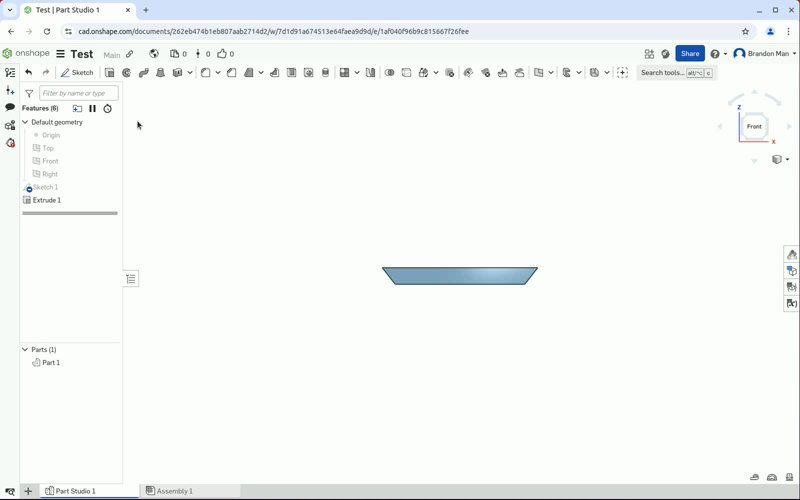
mouse_move(73, 189)
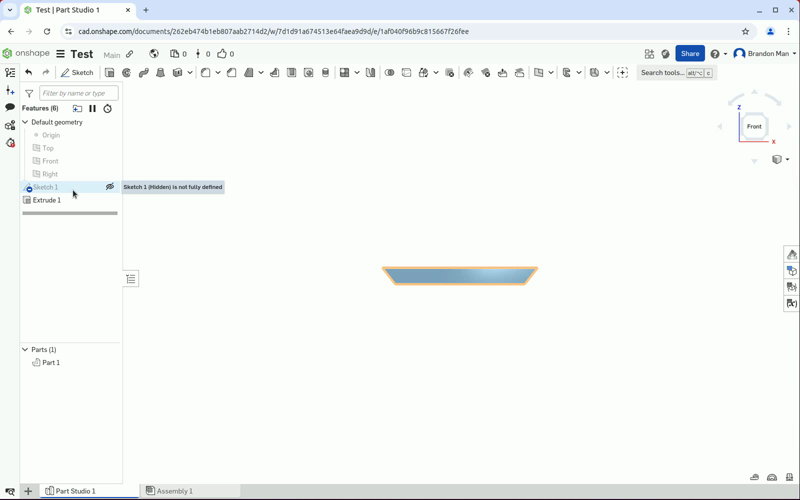
click(73, 189)
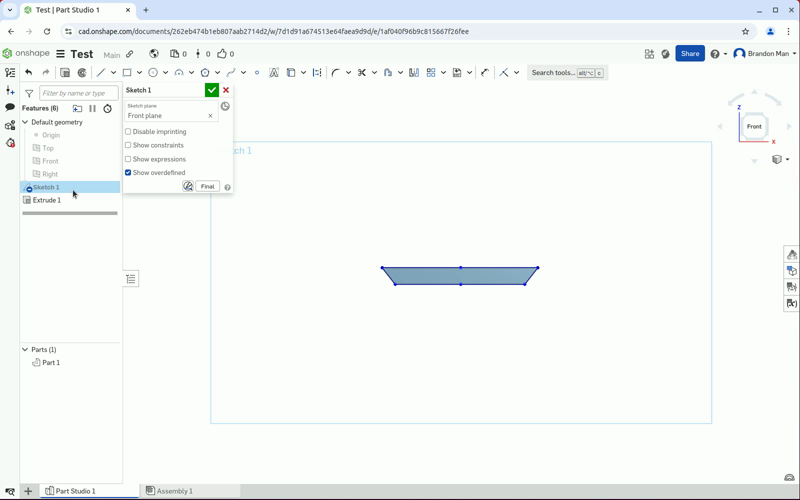
mouse_move(229, 92)
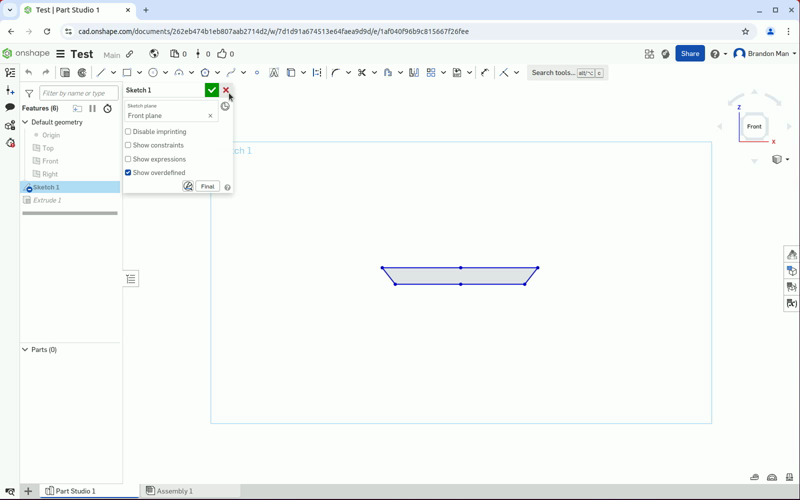
click(229, 92)
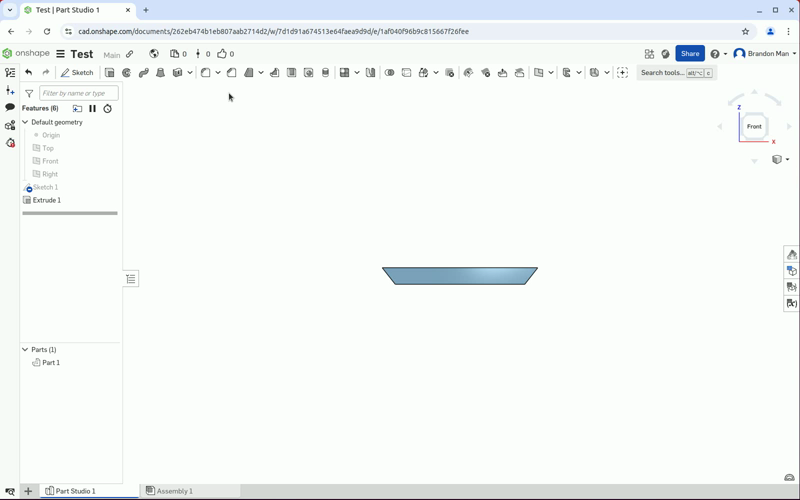
mouse_move(73, 352)
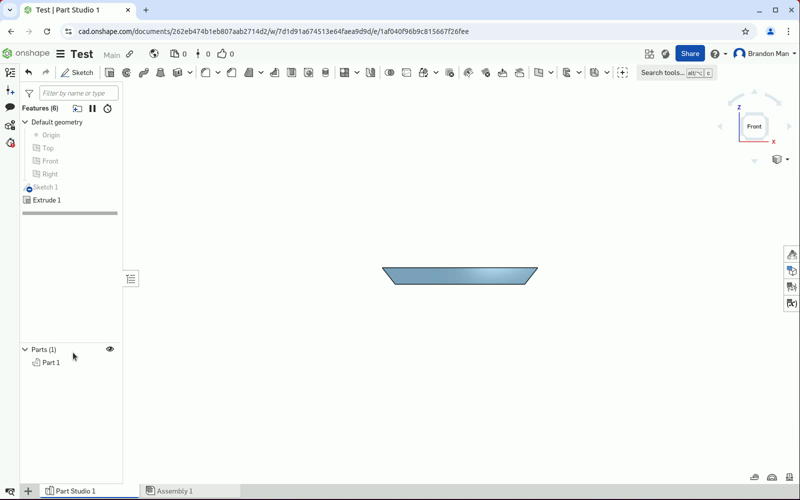
key(y)
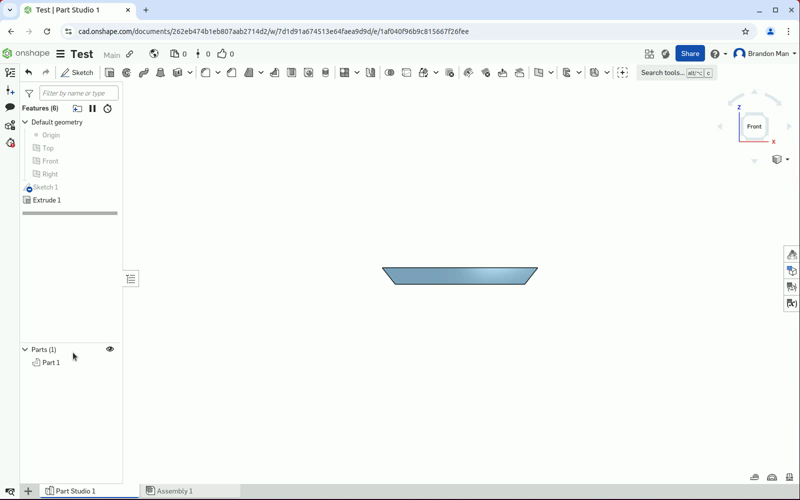
key(shift+p)
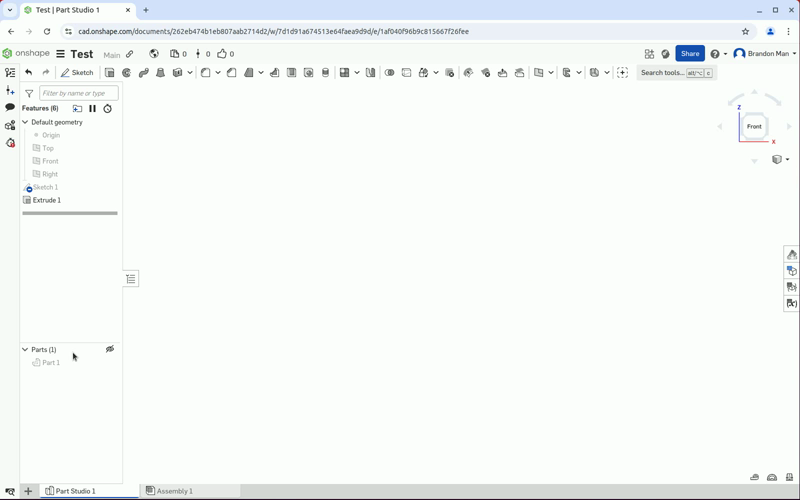
key(space)
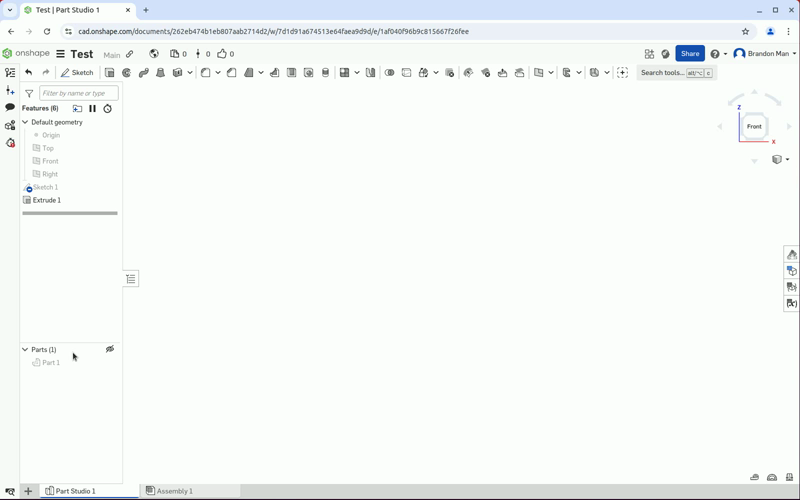
key_down(shift)
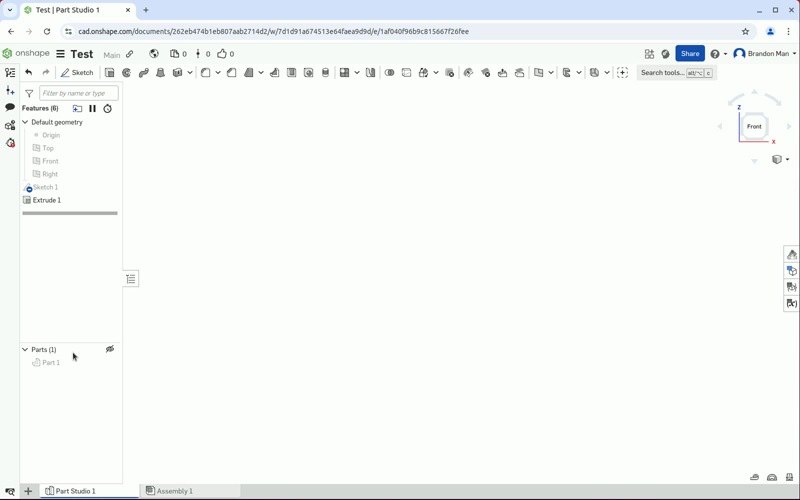
key(left)
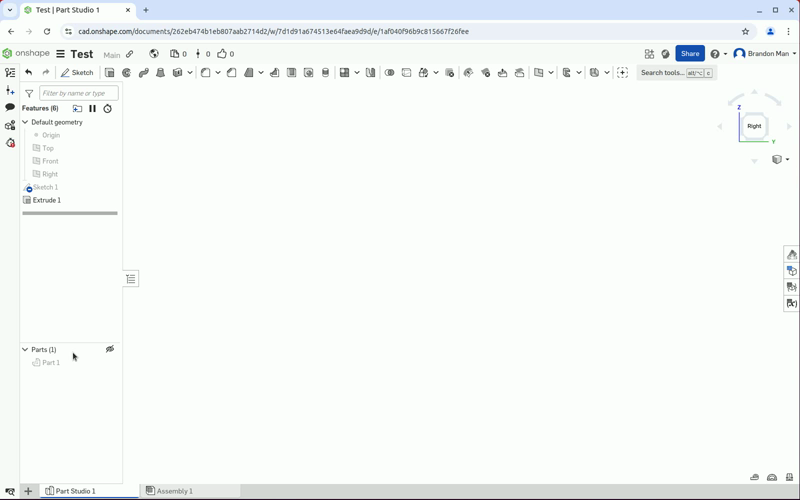
key_up(shift)
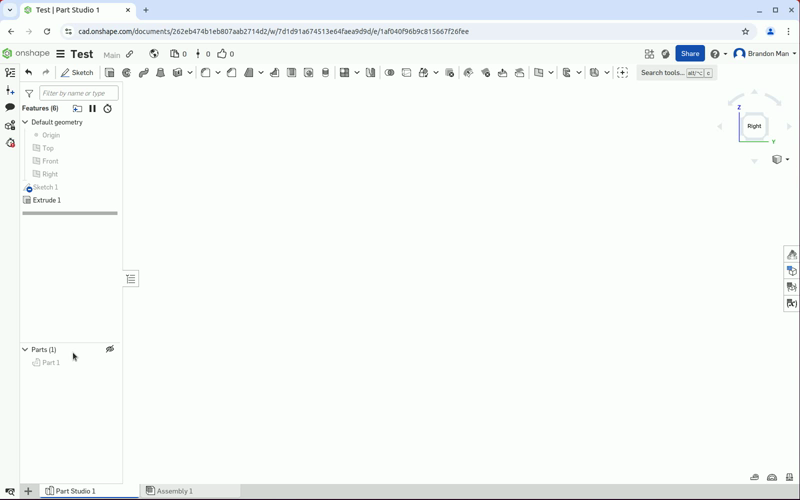
mouse_move(73, 352)
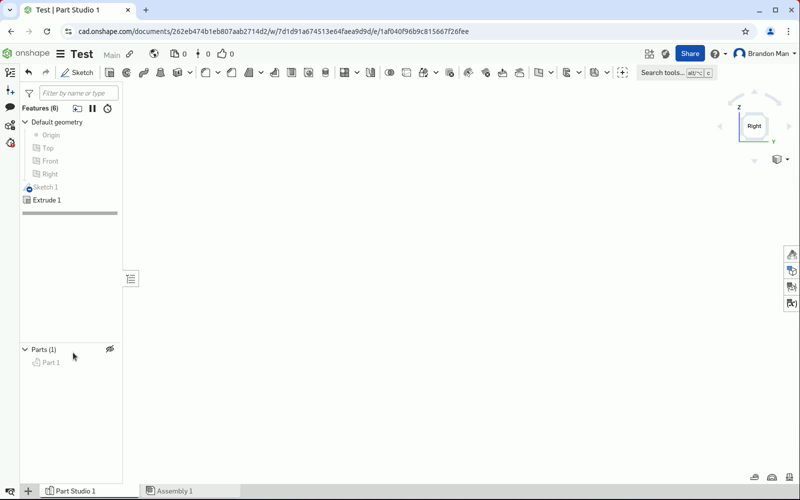
key(shift+y)
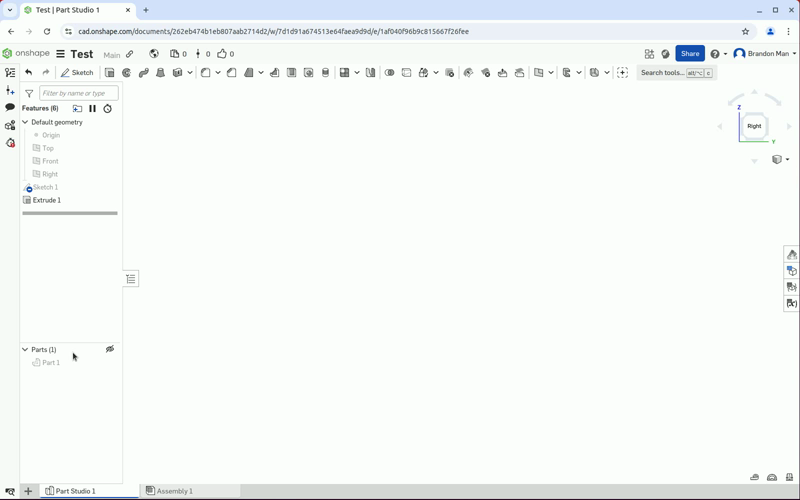
key(shift+s)
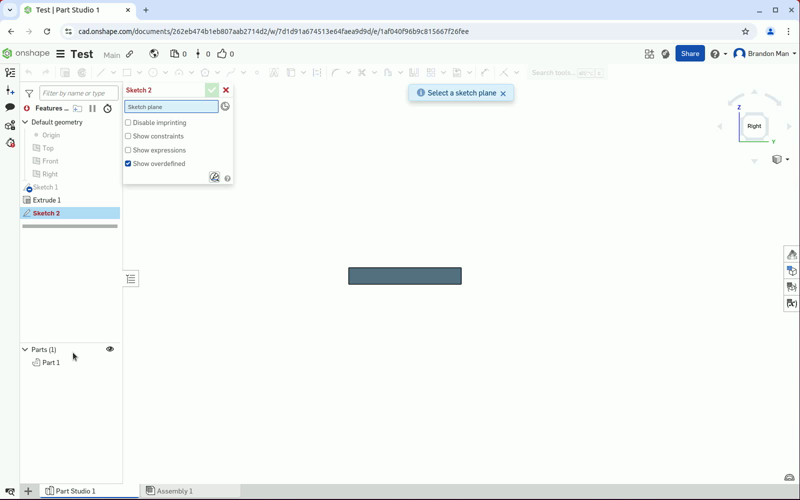
mouse_move(73, 176)
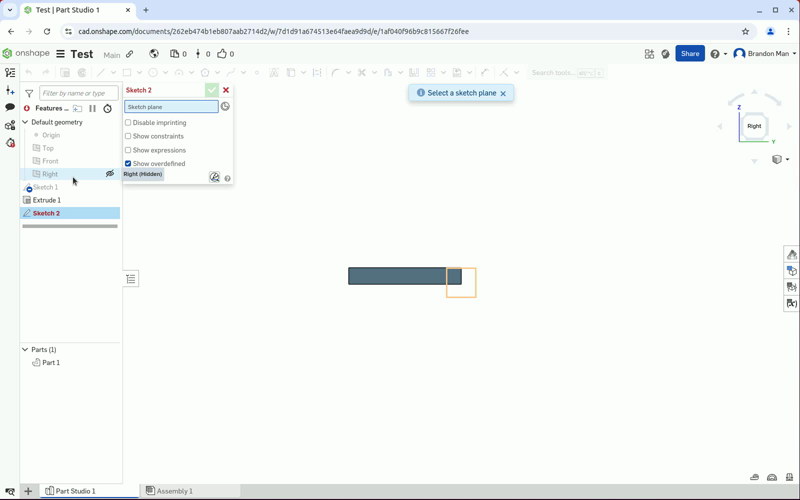
click(73, 176)
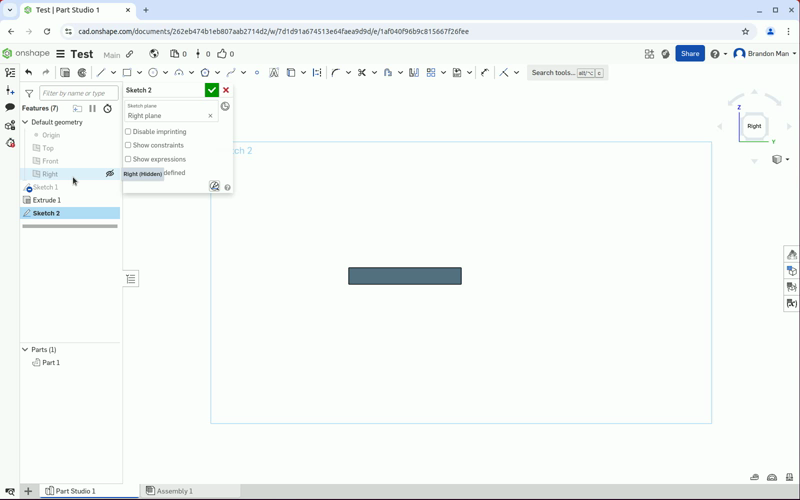
mouse_move(73, 352)
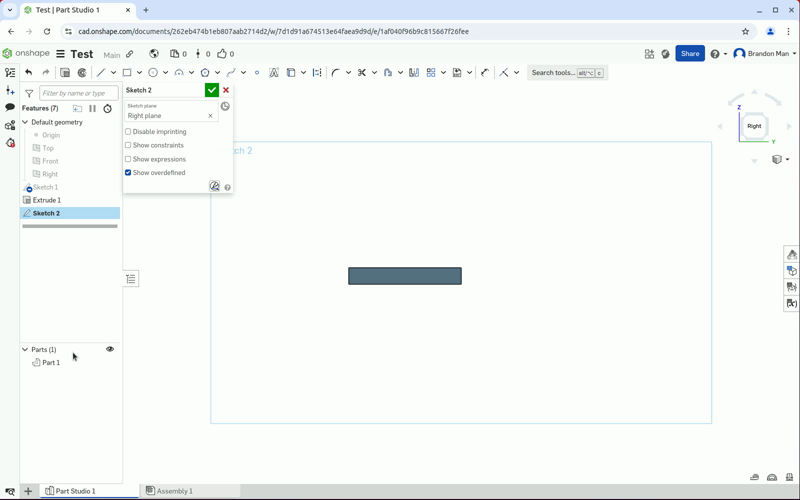
key(y)
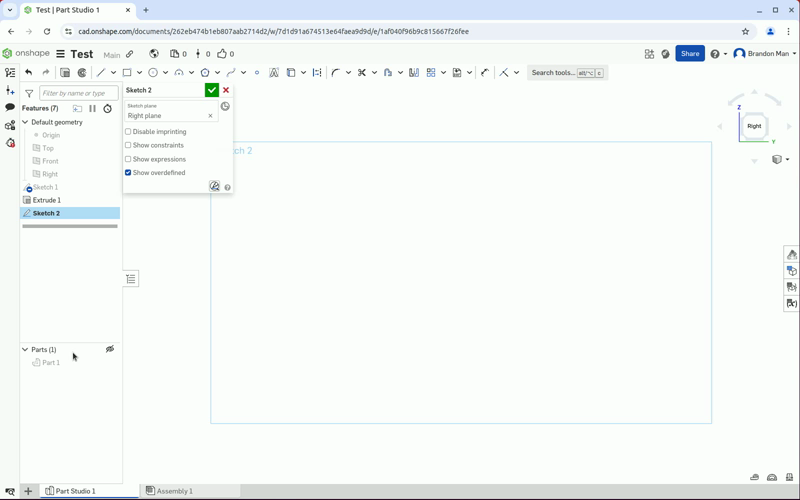
key(l)
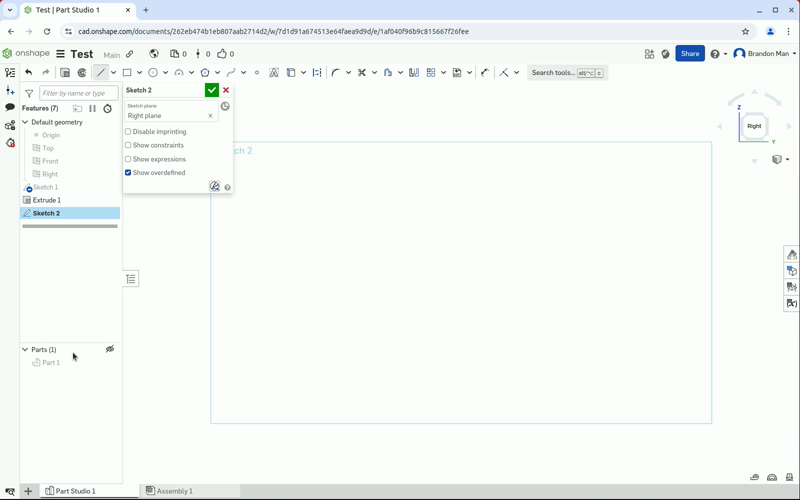
key_down(shift)
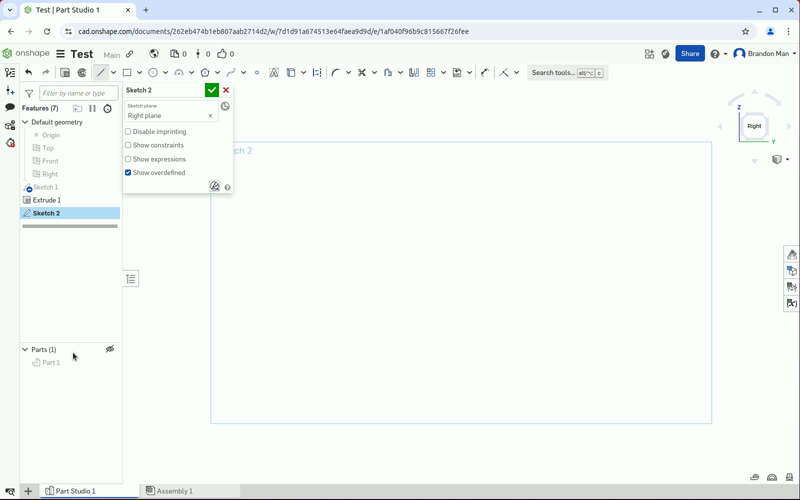
mouse_move(441, 282)
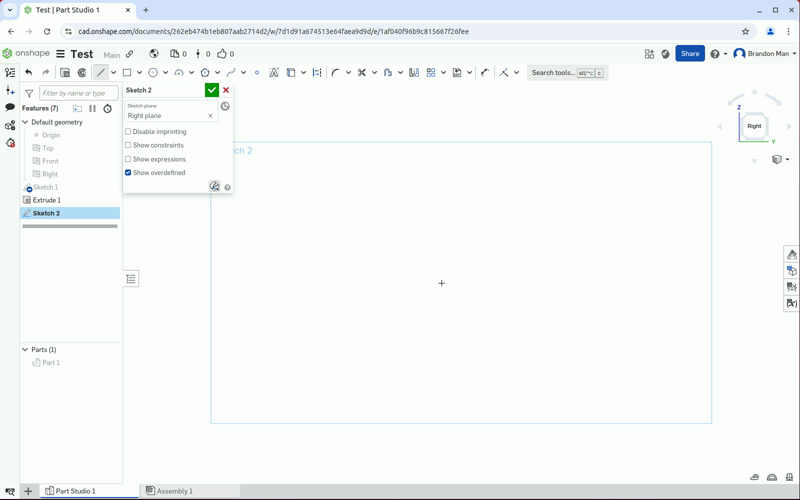
click(441, 282)
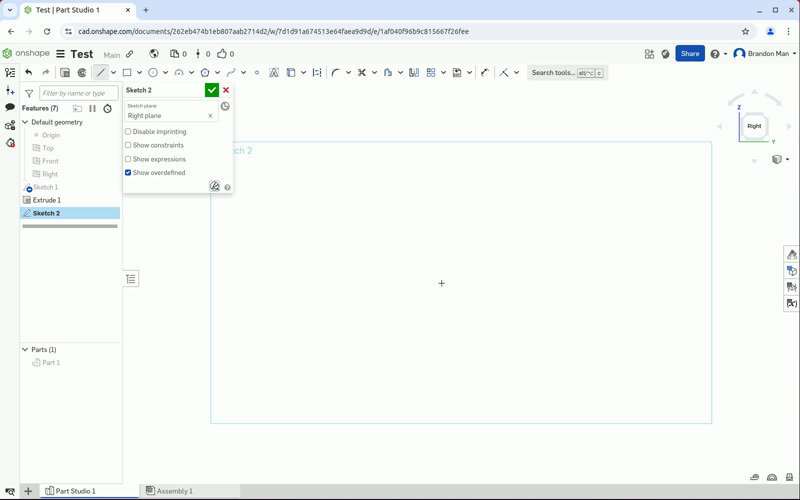
key_up(shift)
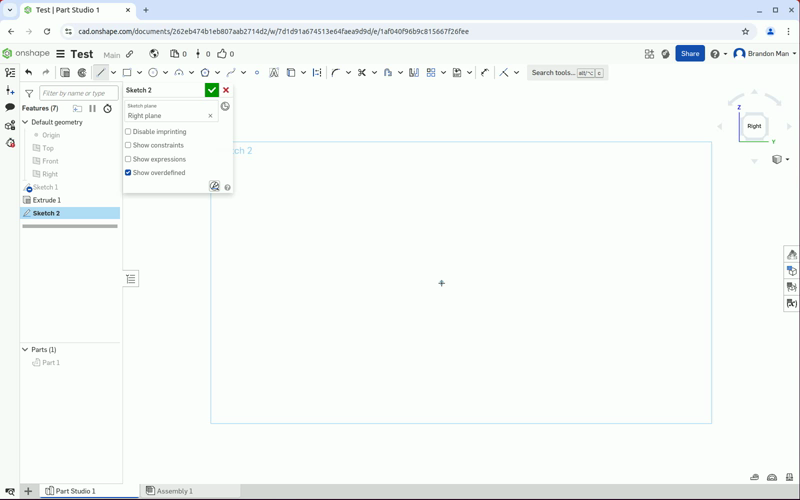
key_down(shift)
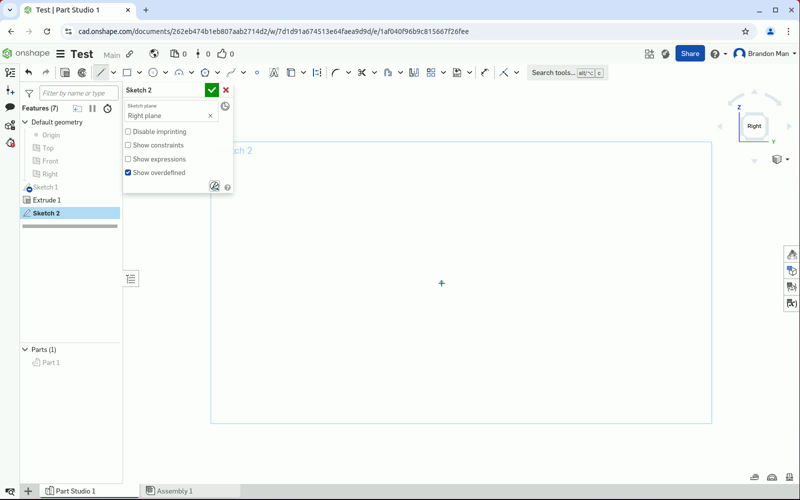
mouse_move(471, 282)
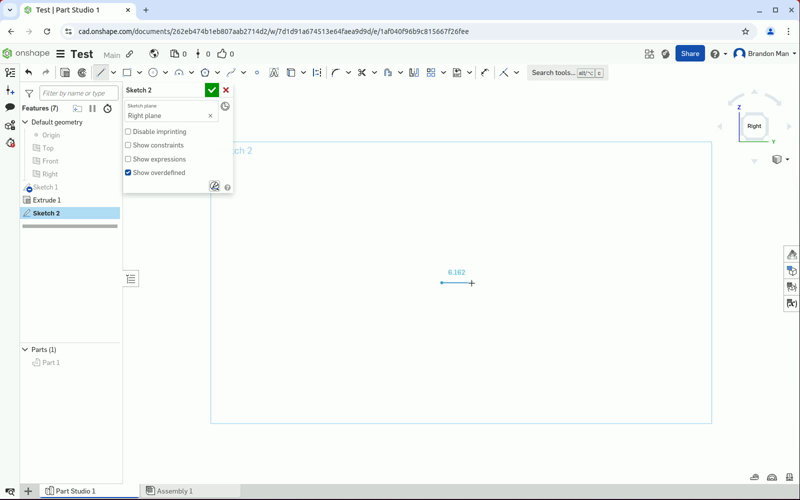
mouse_move(461, 282)
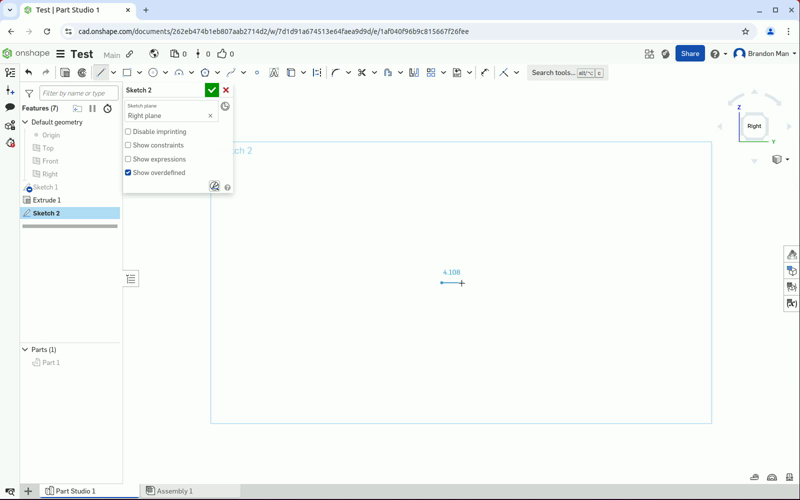
click(461, 282)
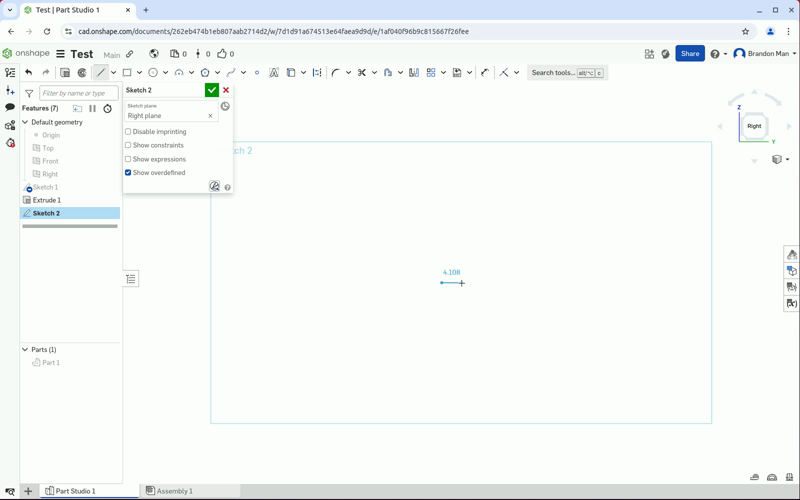
key_up(shift)
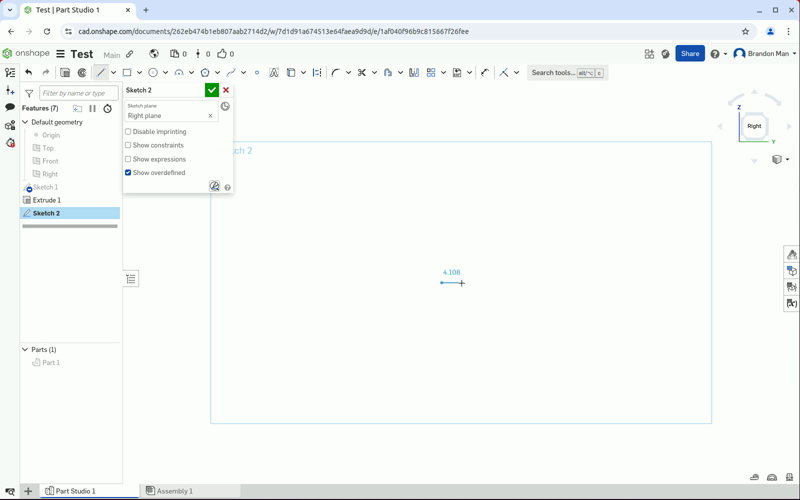
key_down(shift)
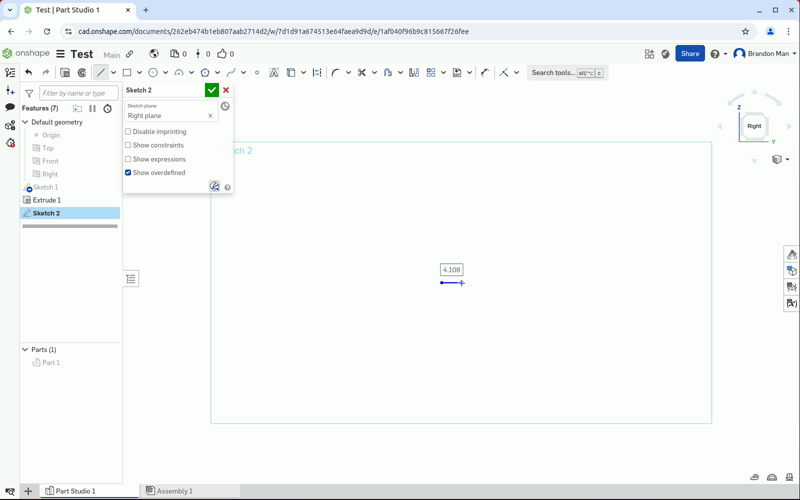
mouse_move(491, 282)
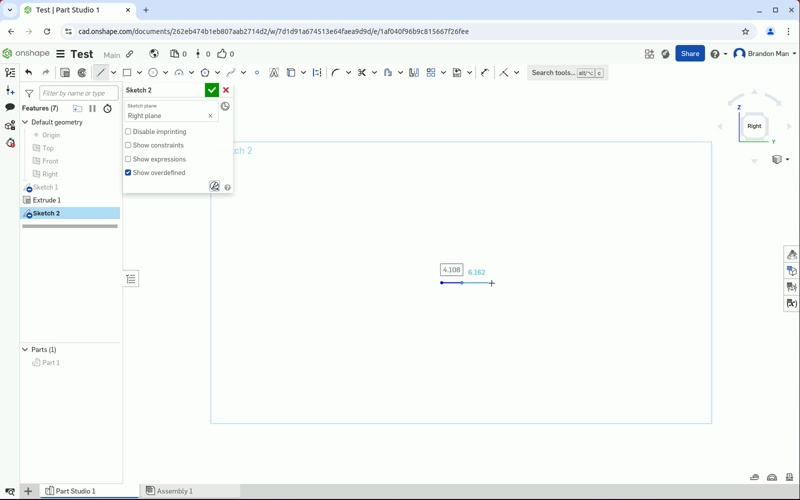
mouse_move(461, 266)
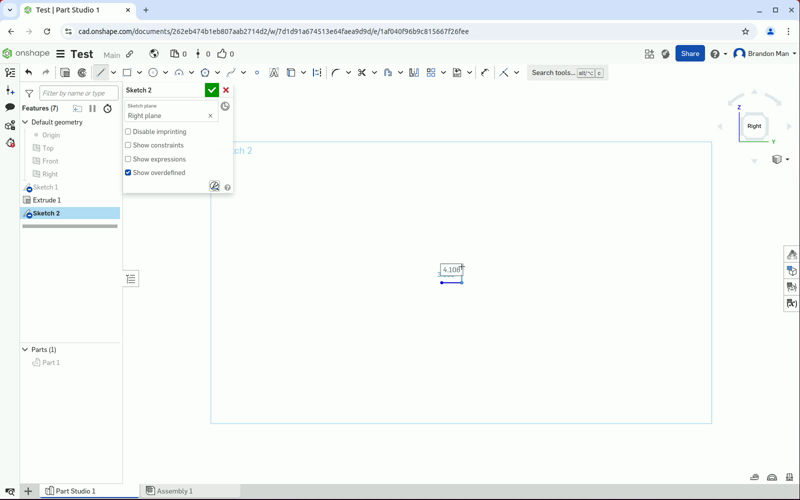
click(461, 266)
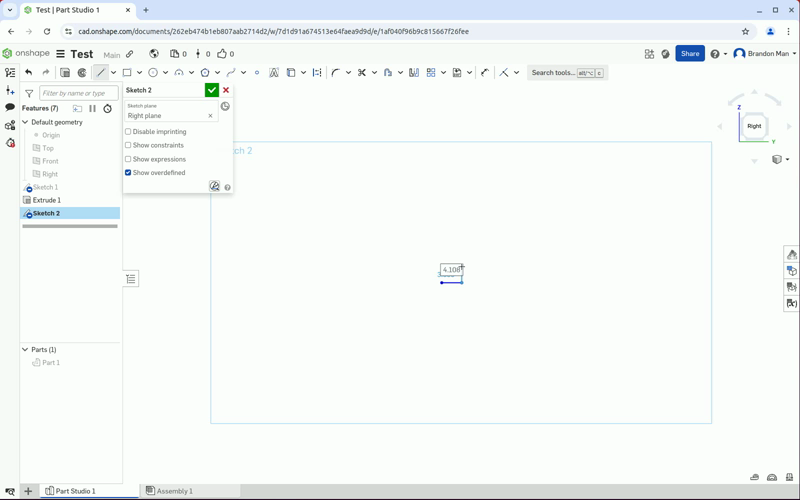
key_up(shift)
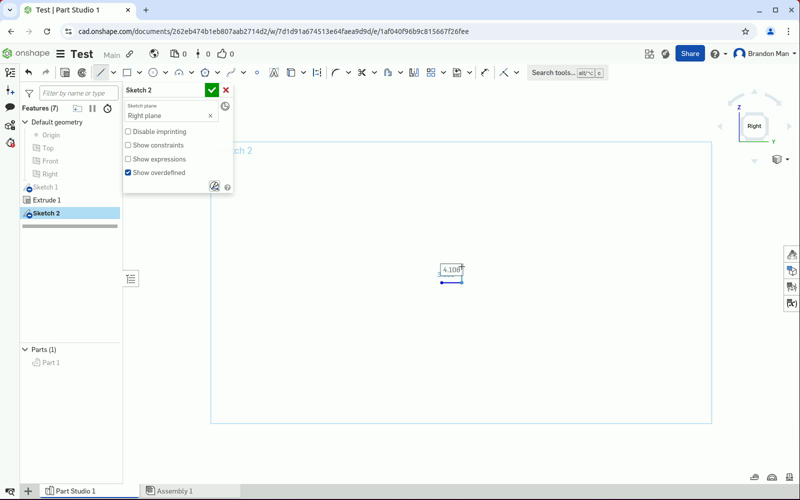
mouse_move(491, 266)
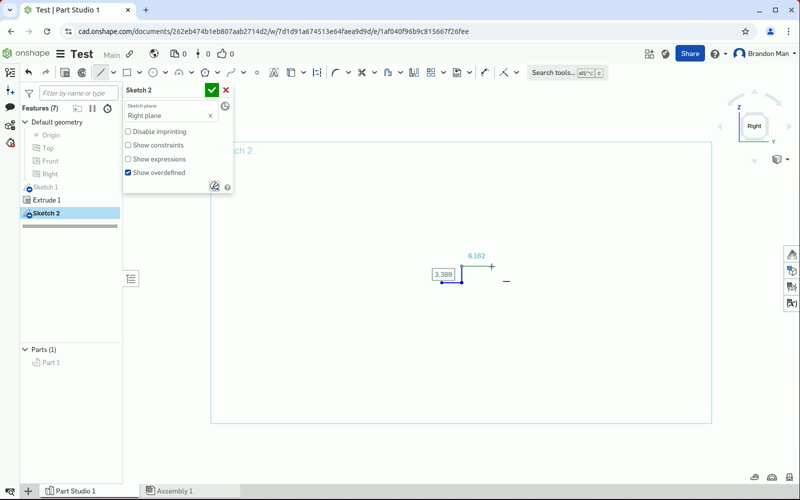
key_down(shift)
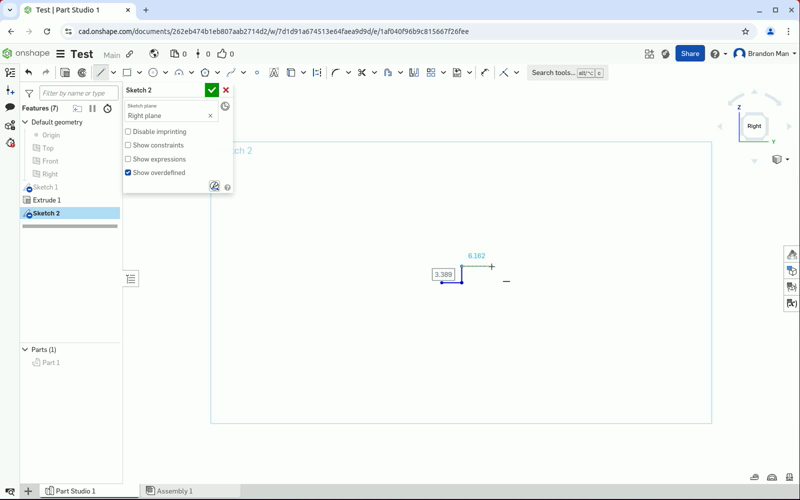
mouse_move(441, 282)
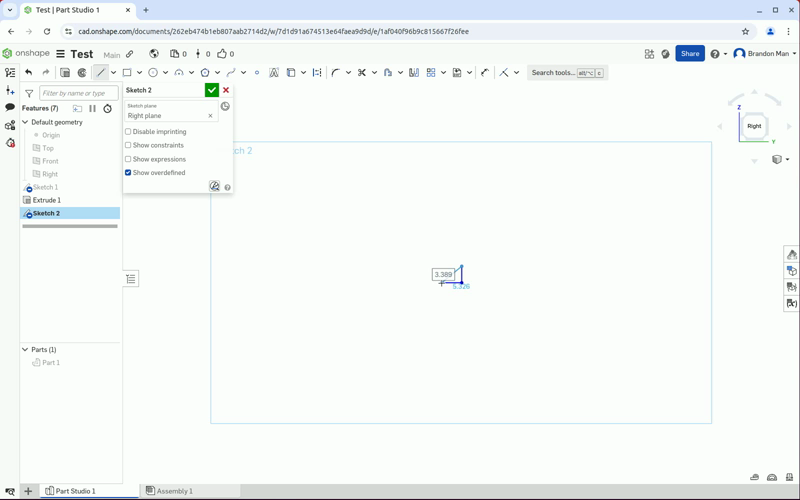
key_up(shift)
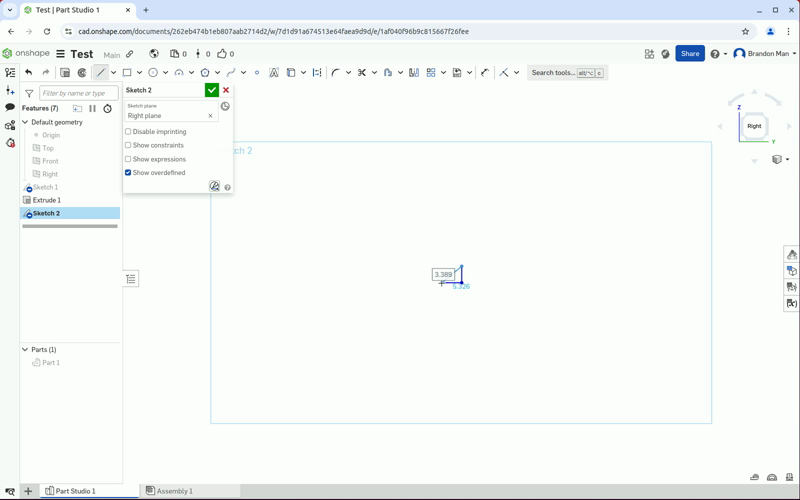
click(441, 282)
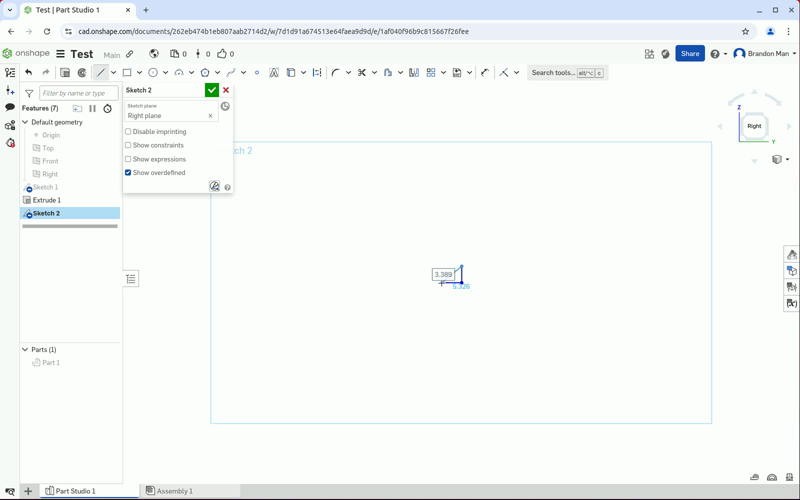
key(esc)
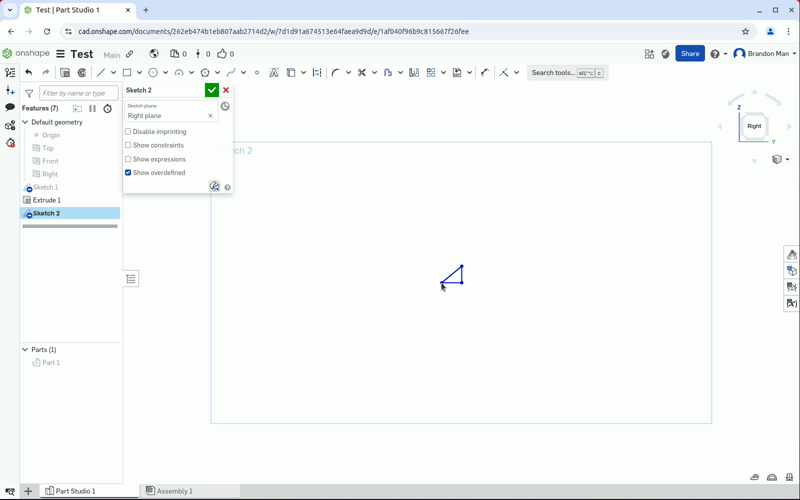
mouse_move(448, 278)
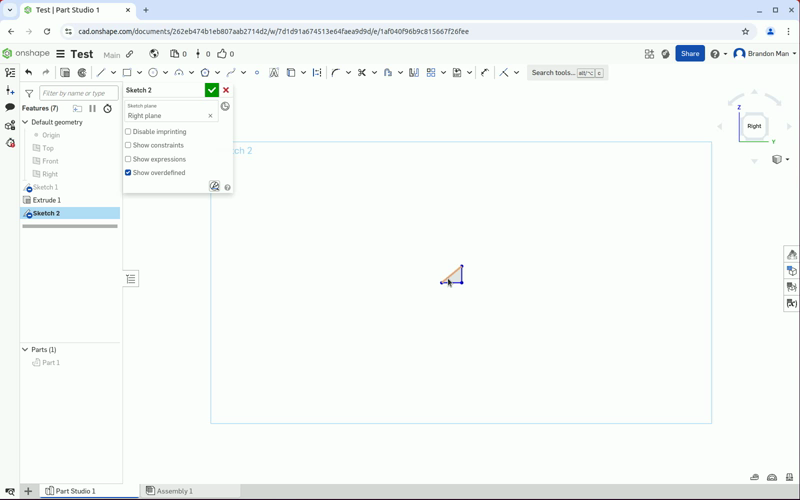
scroll(6)
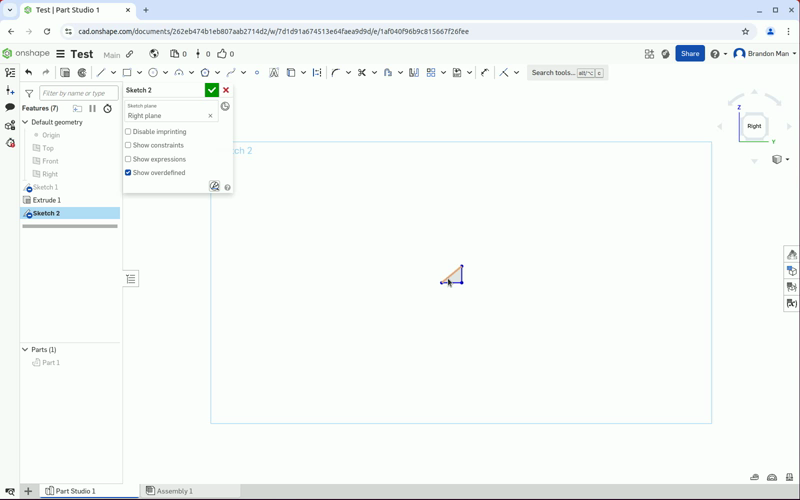
scroll(6)
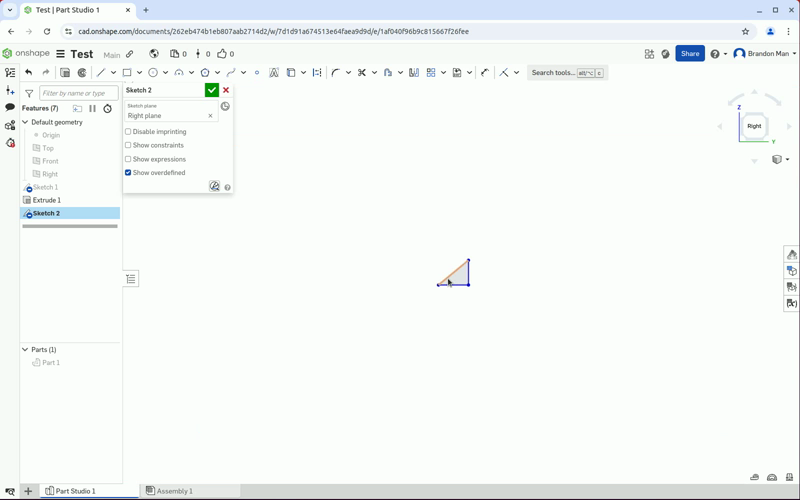
scroll(6)
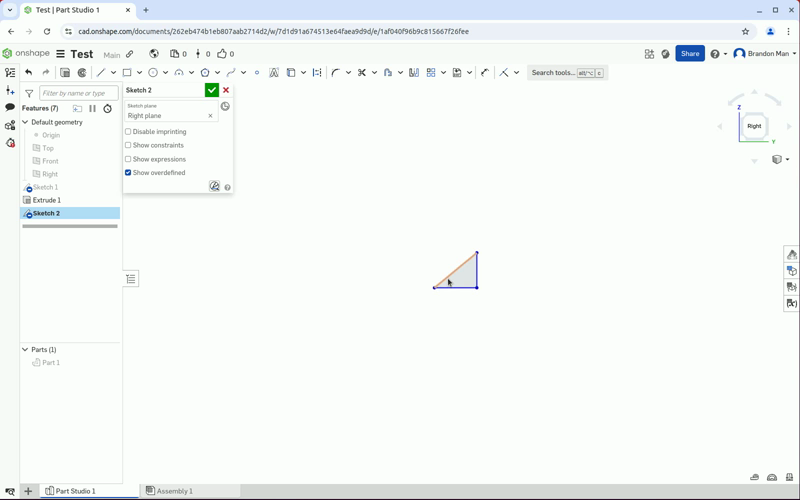
scroll(6)
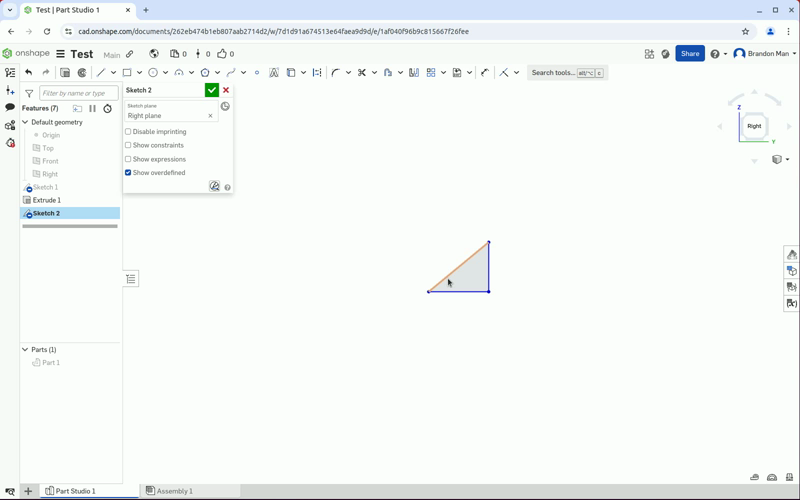
scroll(6)
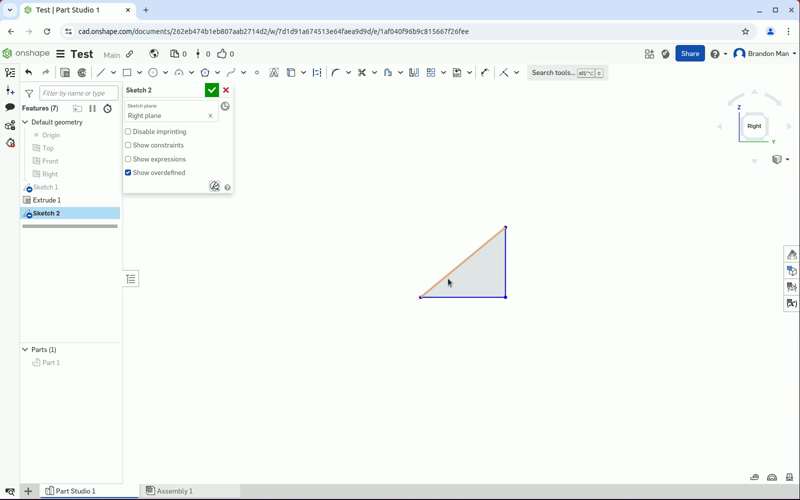
scroll(6)
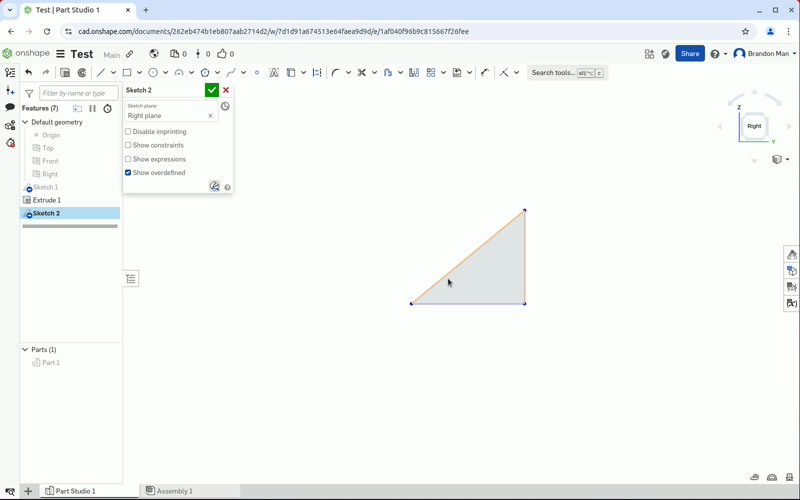
scroll(6)
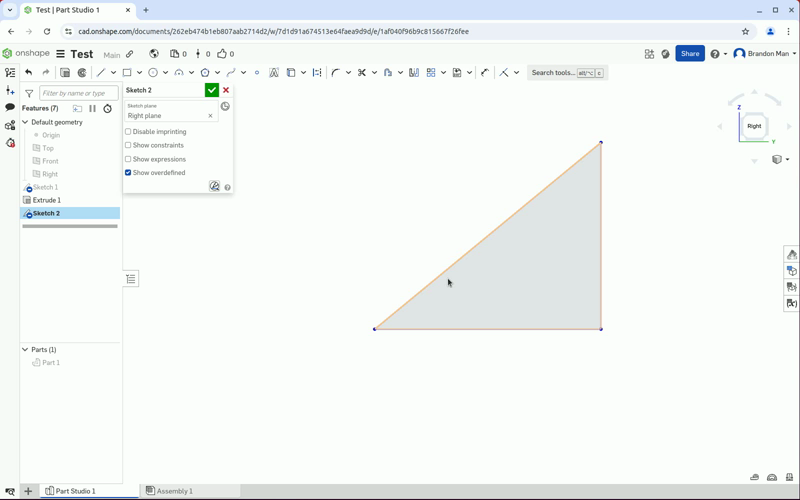
click(448, 278)
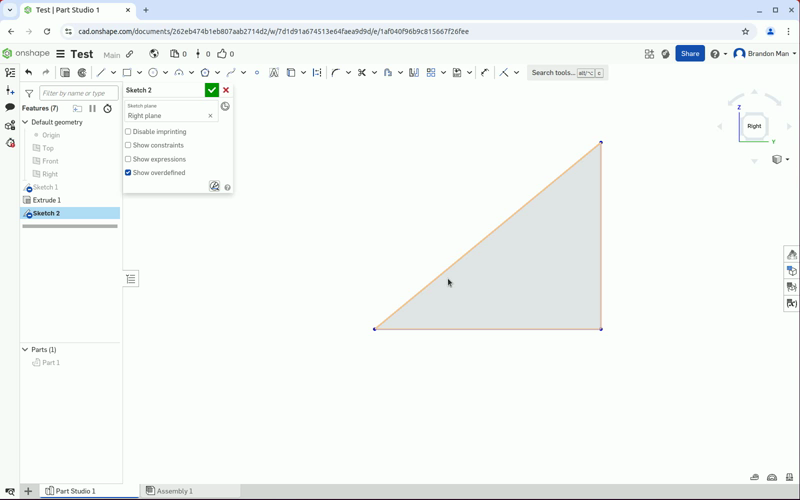
scroll(-6)
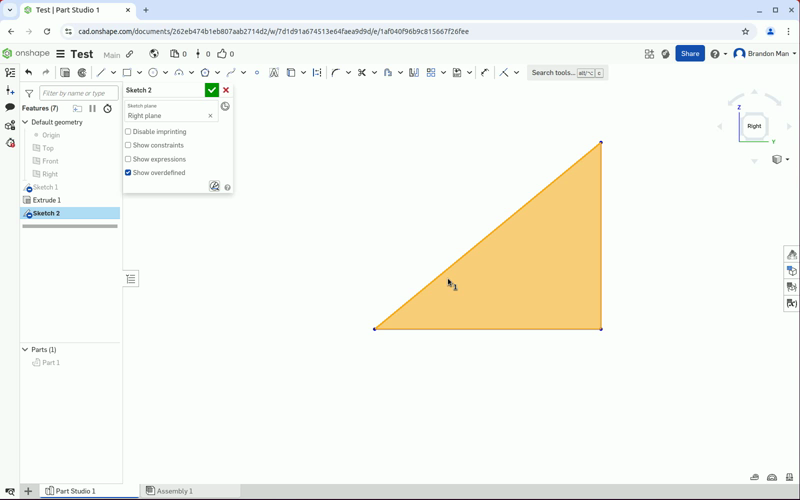
scroll(-6)
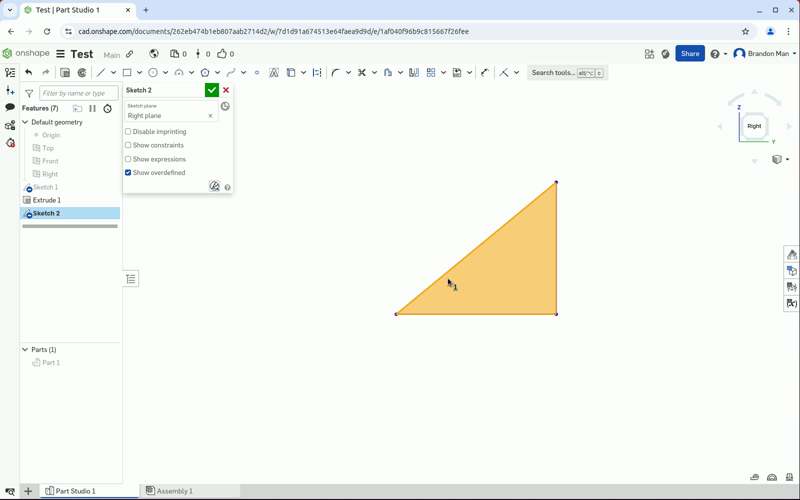
scroll(-6)
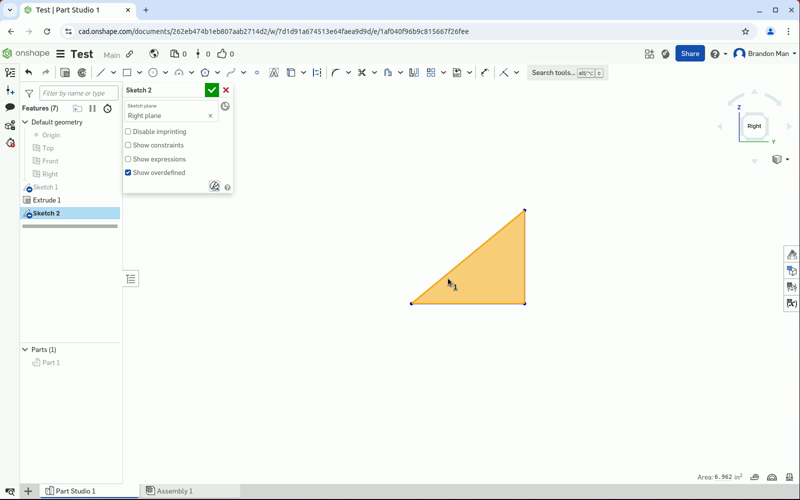
scroll(-6)
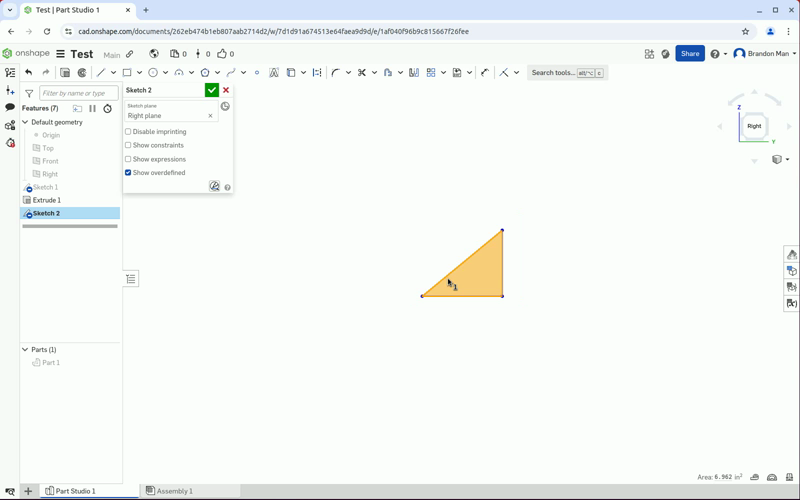
scroll(-6)
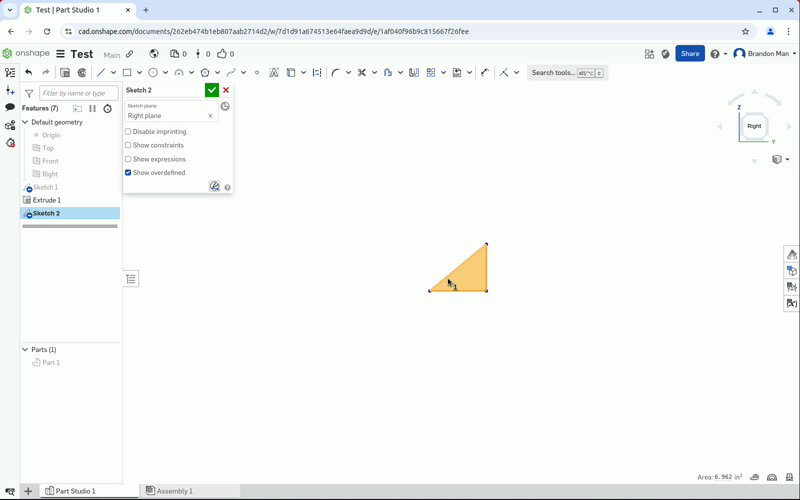
scroll(-6)
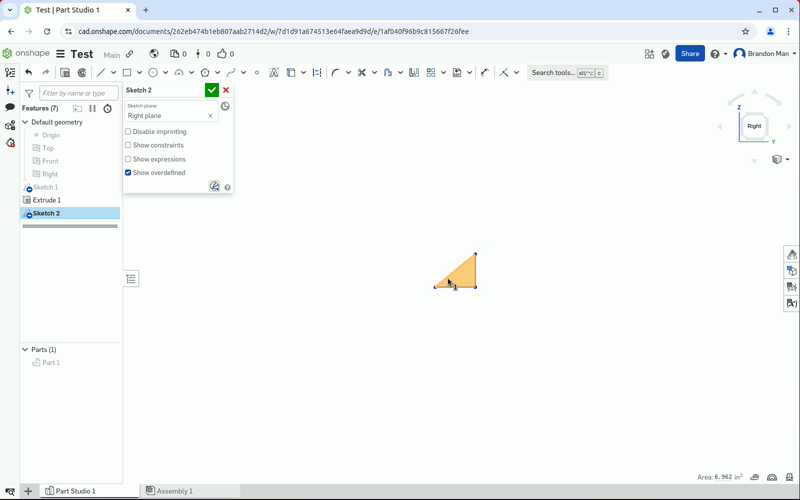
scroll(-6)
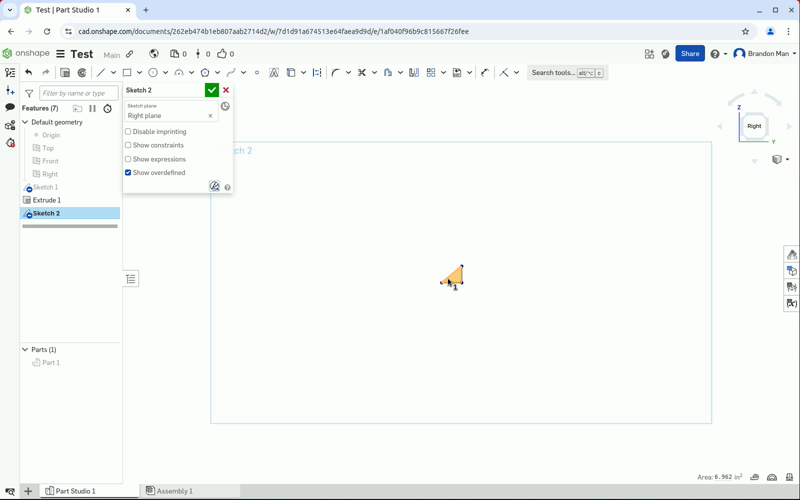
mouse_move(73, 352)
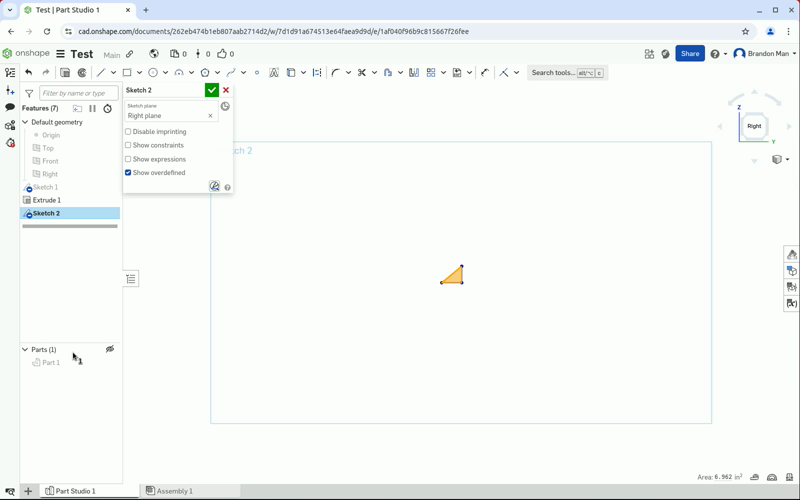
key(shift+y)
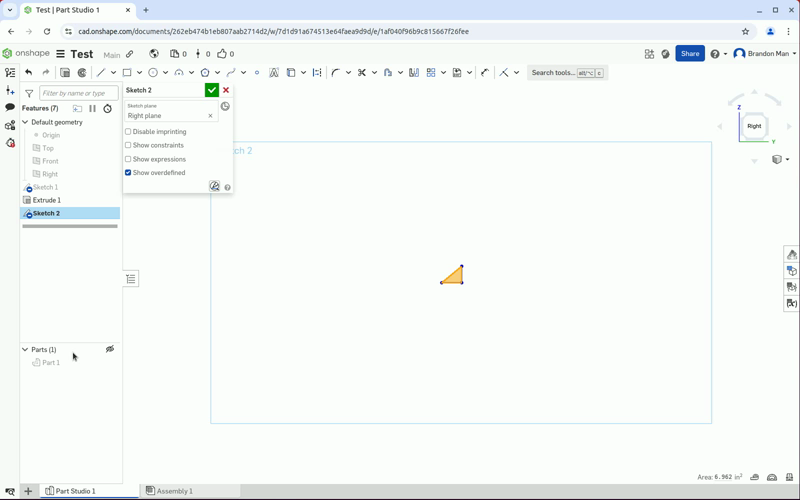
key(shift+e)
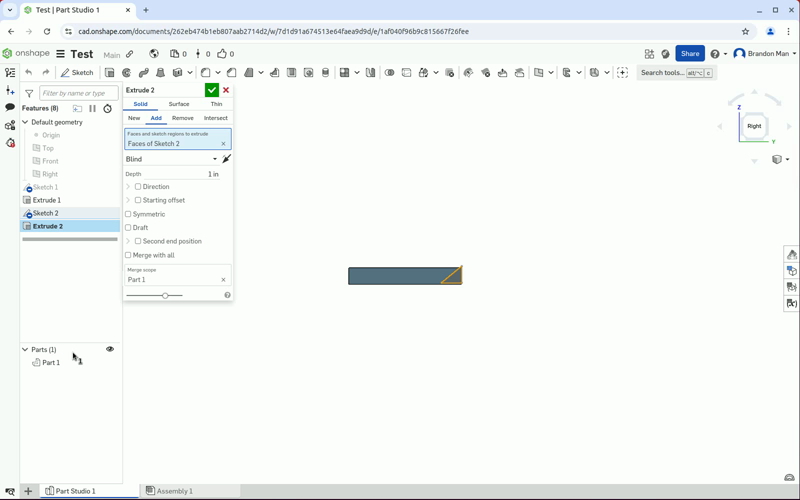
mouse_move(143, 106)
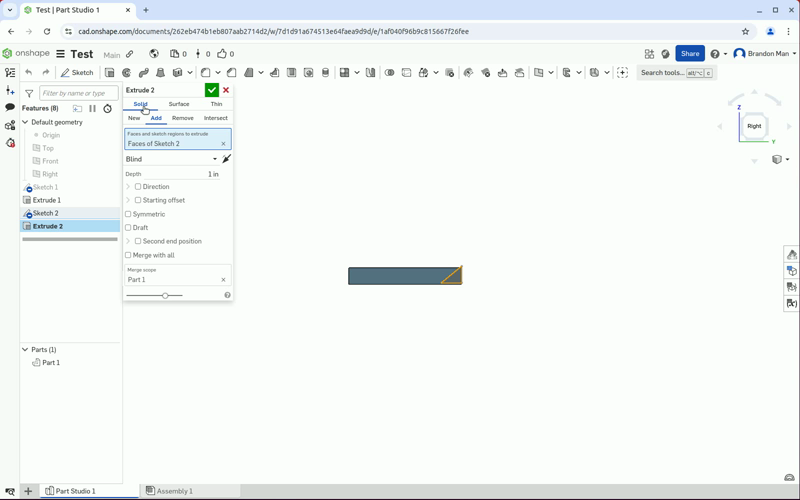
click(143, 106)
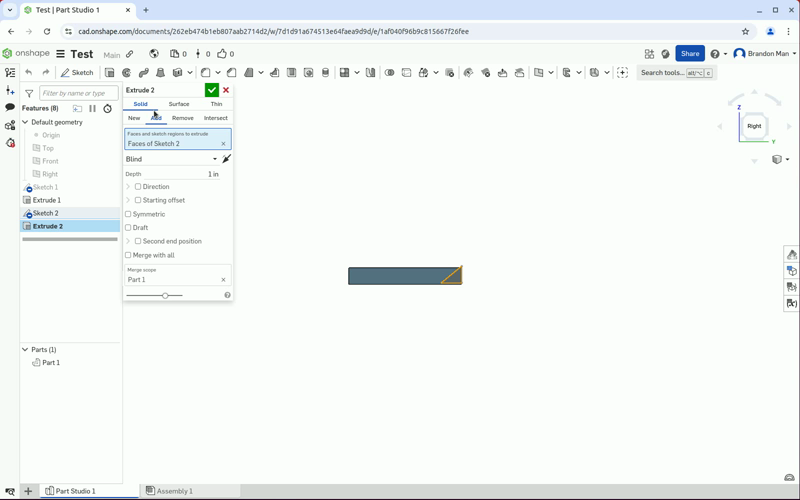
mouse_move(186, 120)
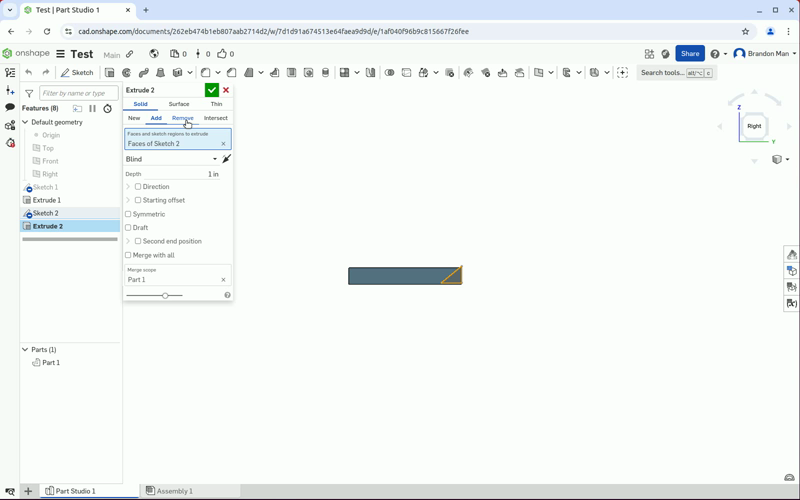
click(186, 120)
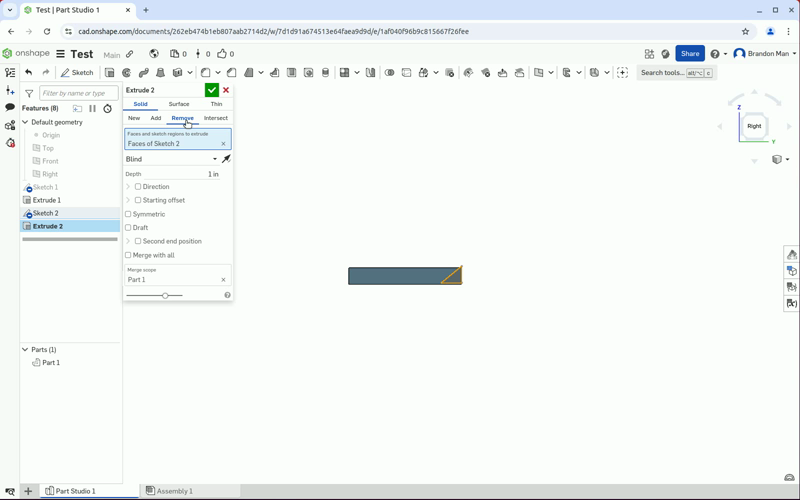
key(tab, 4)
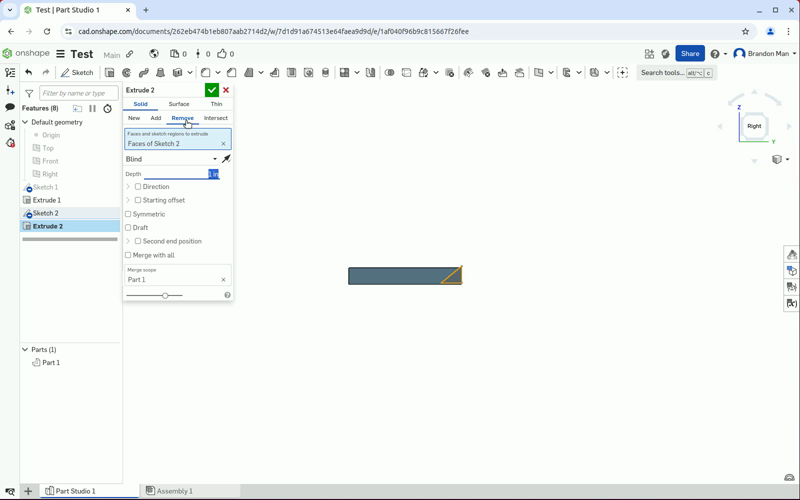
text(35.144)
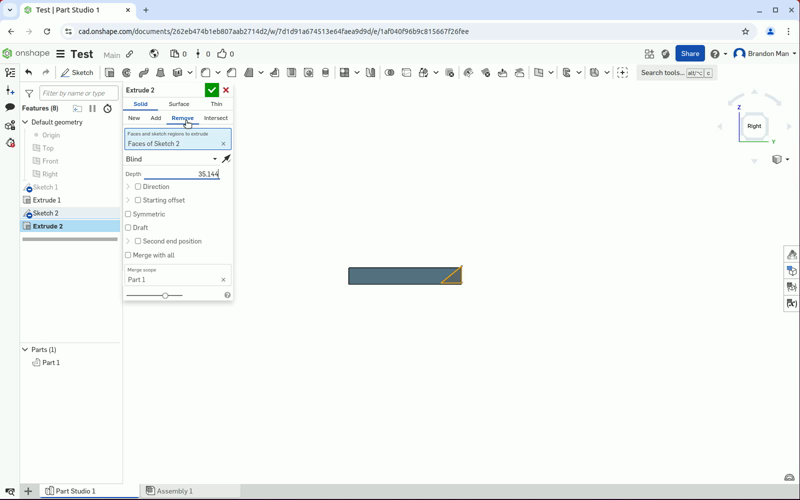
key(tab, 3)
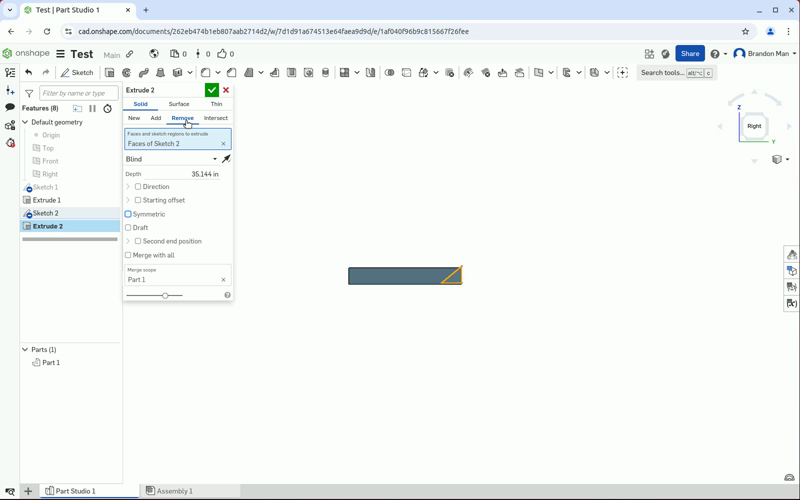
key(space)
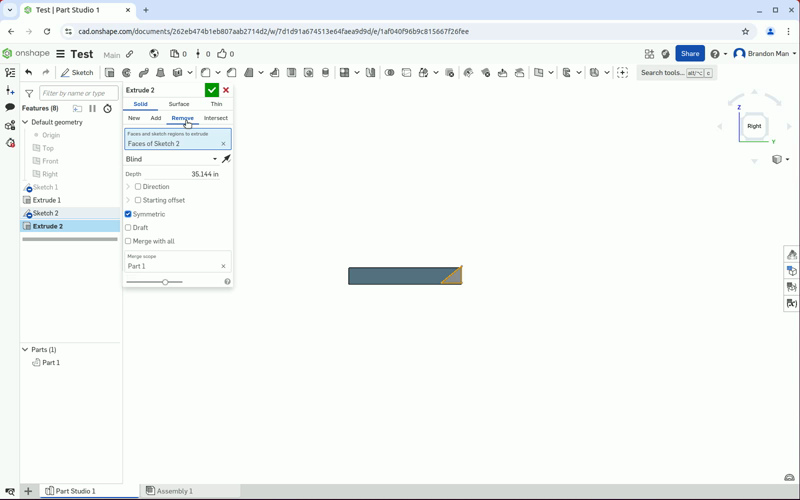
key(tab, 2)
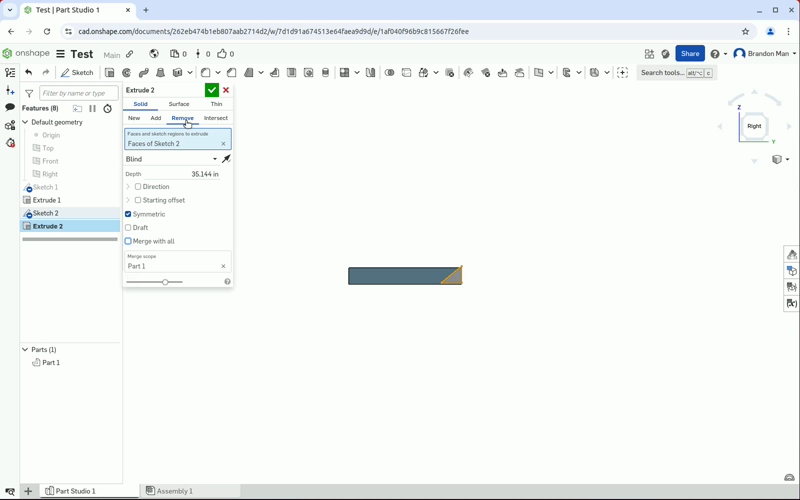
key(space)
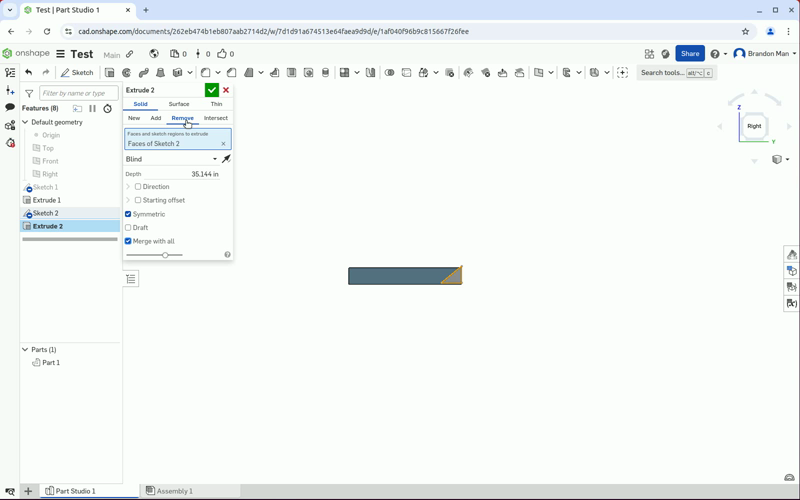
key(enter)
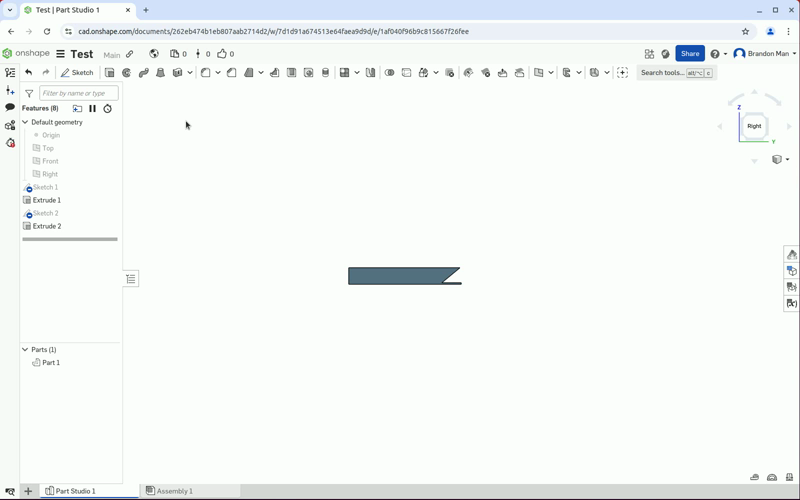
key(shift+h)
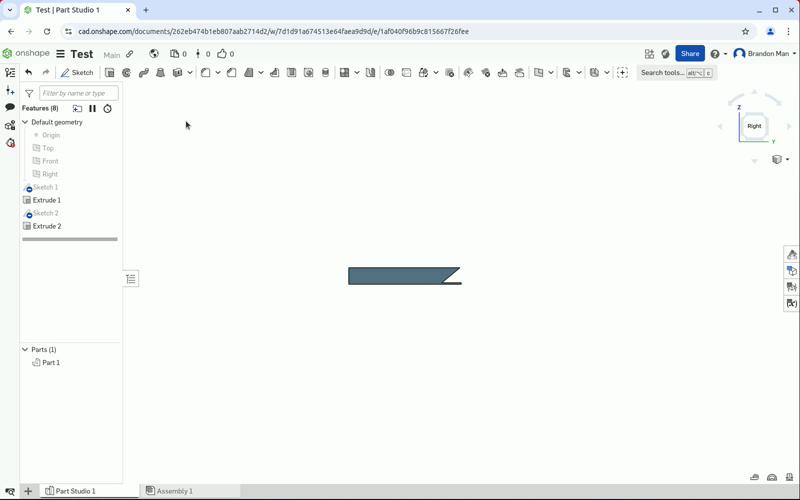
key(shift+h)
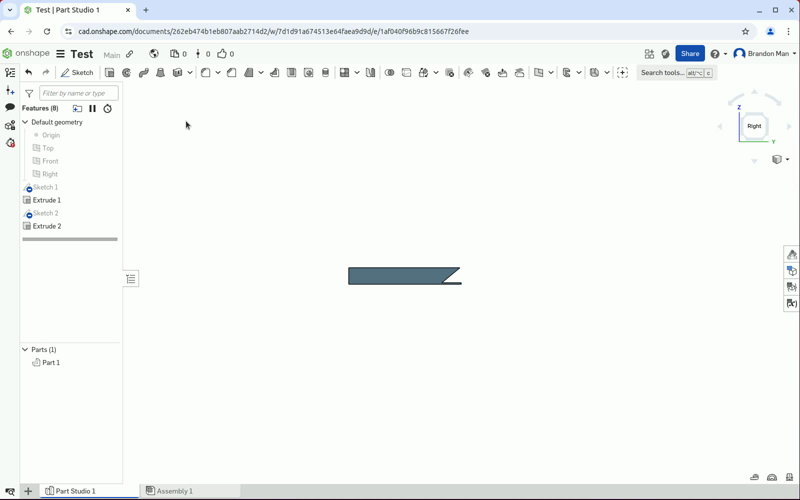
mouse_move(73, 189)
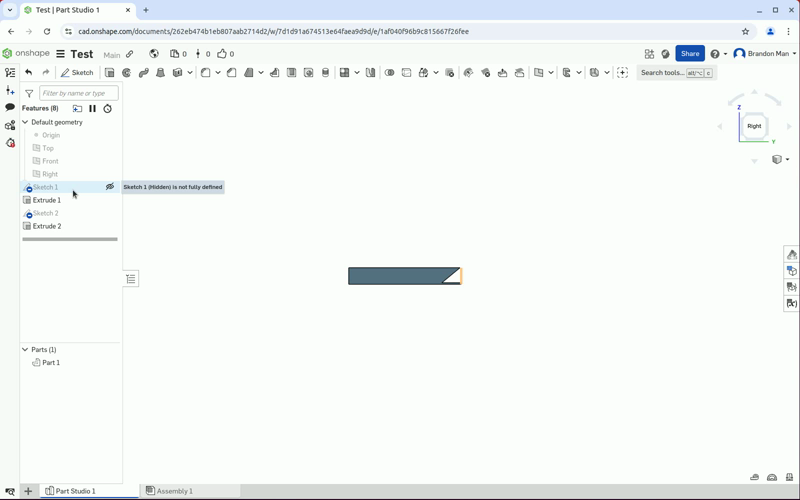
click(73, 189)
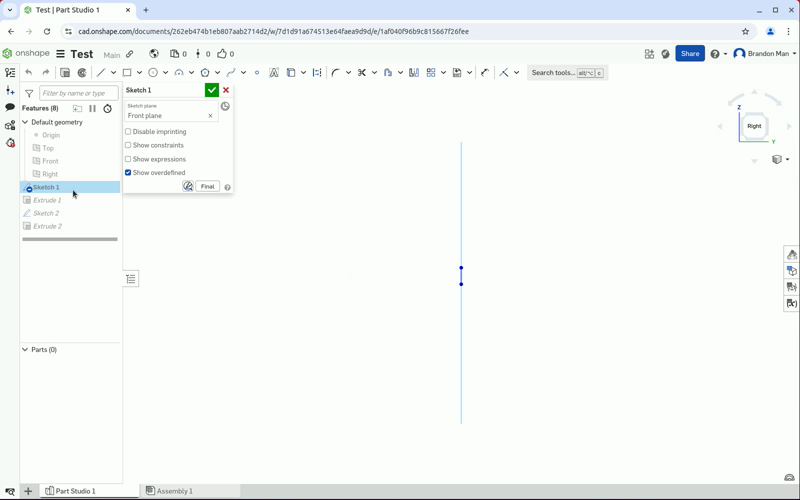
mouse_move(229, 92)
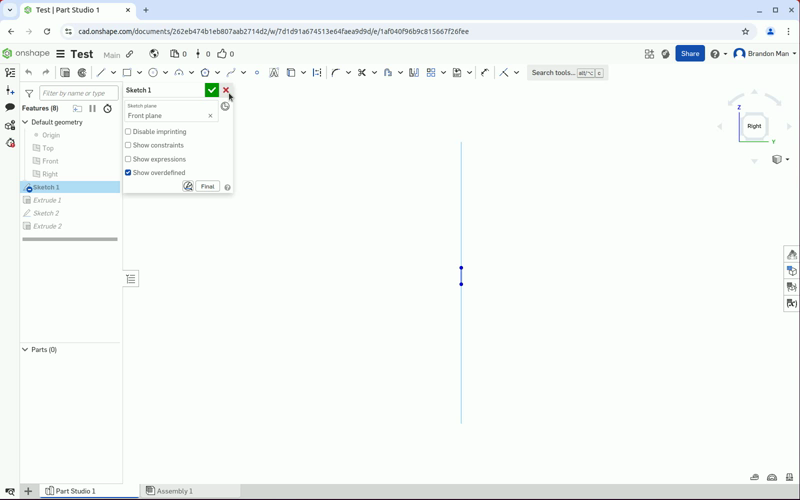
click(229, 92)
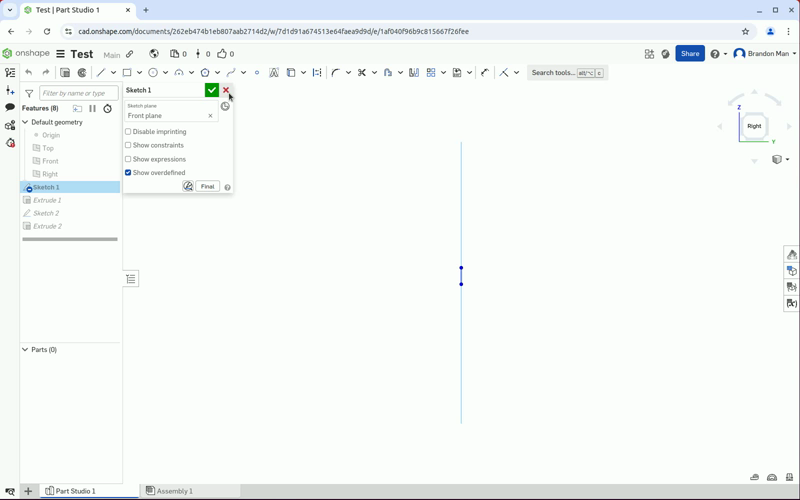
key(shift+s)
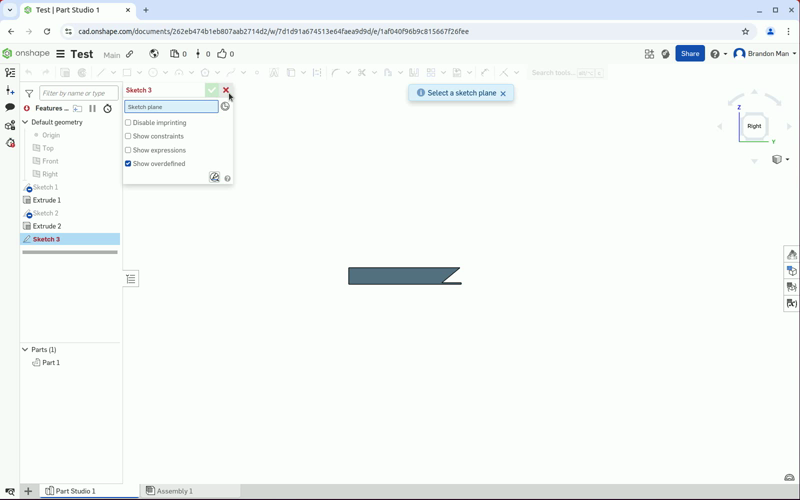
mouse_move(73, 176)
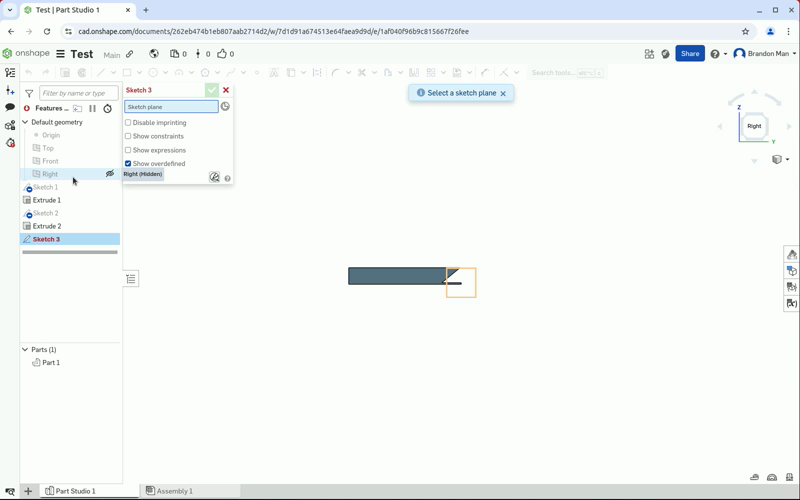
click(73, 176)
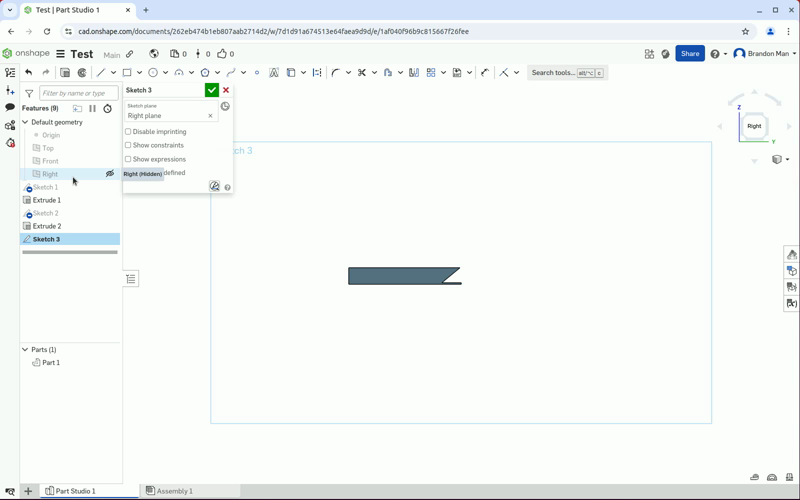
mouse_move(73, 352)
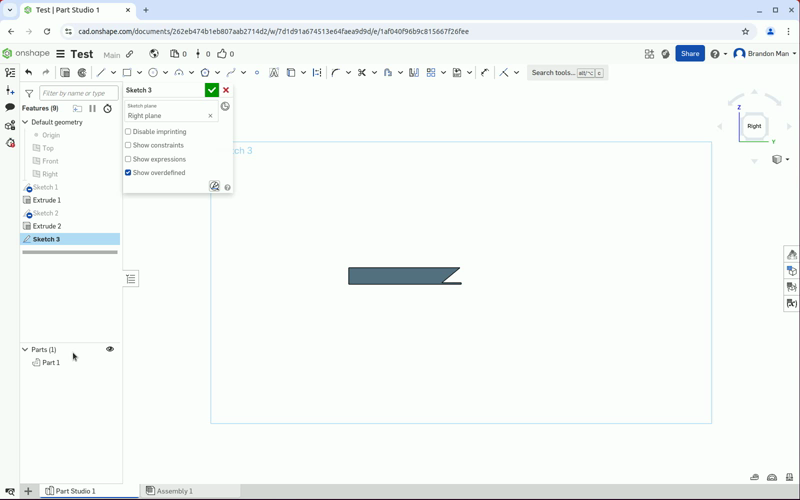
key(y)
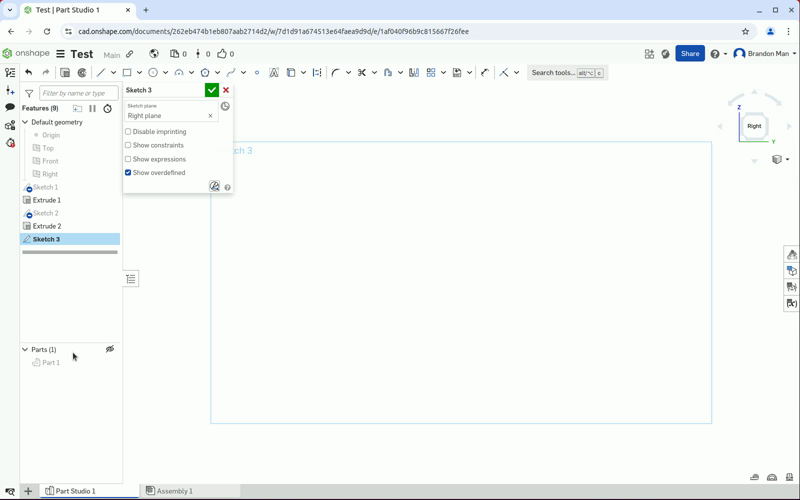
key(l)
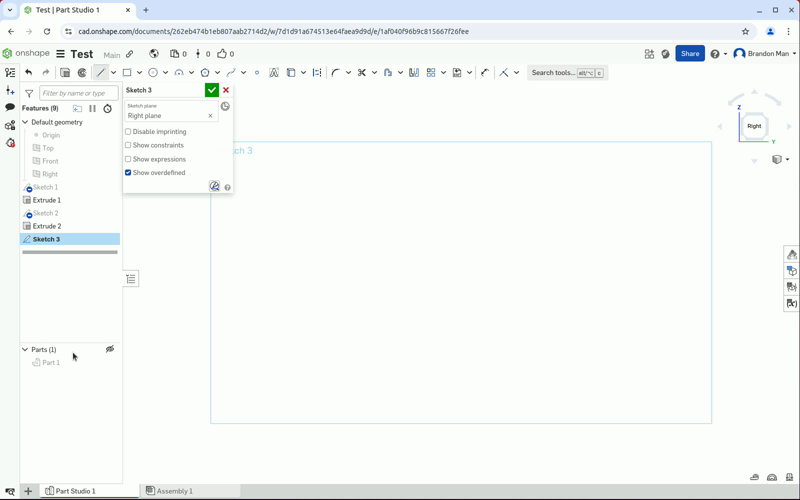
key_down(shift)
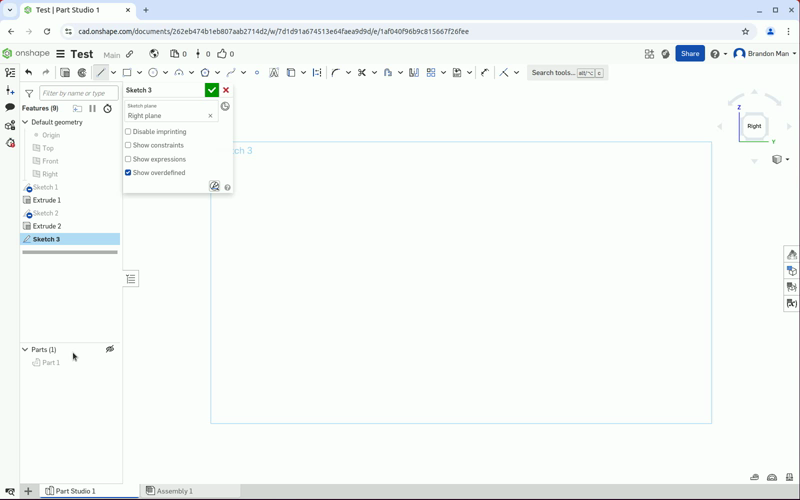
mouse_move(348, 282)
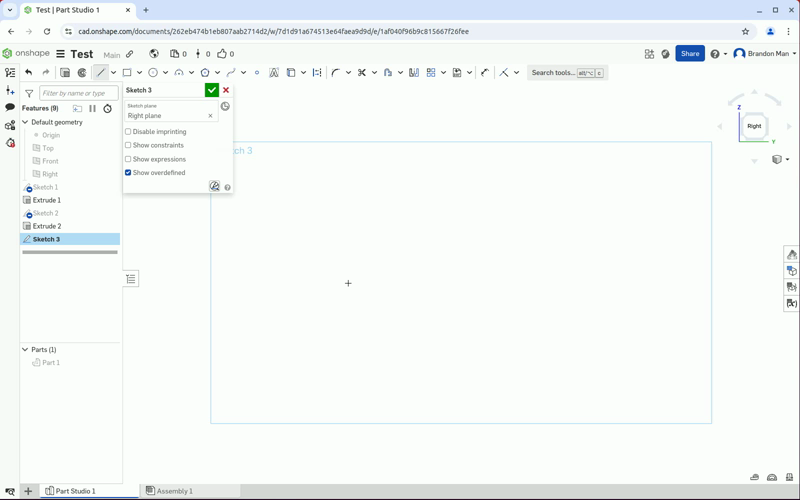
click(348, 282)
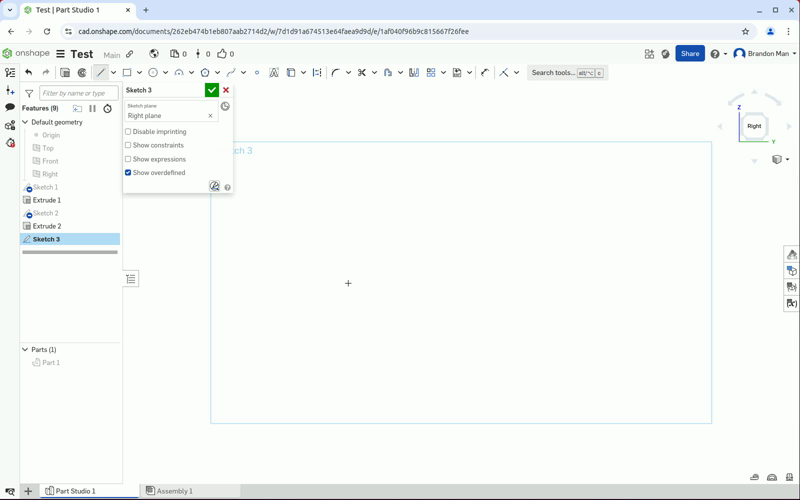
key_up(shift)
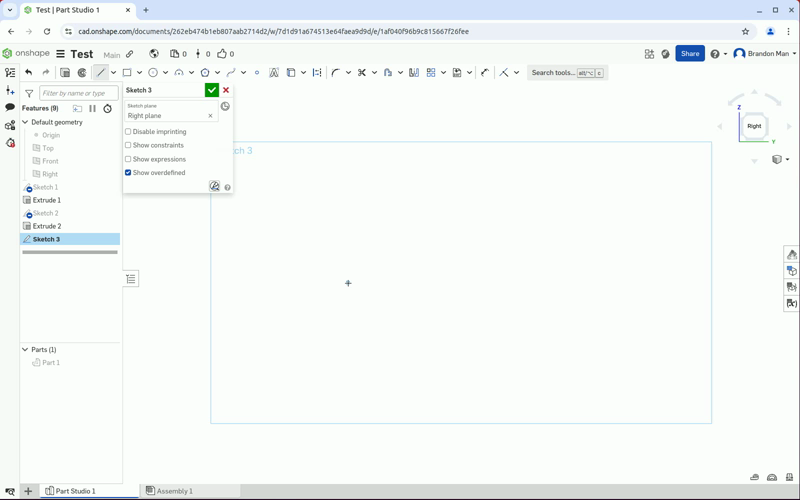
key_down(shift)
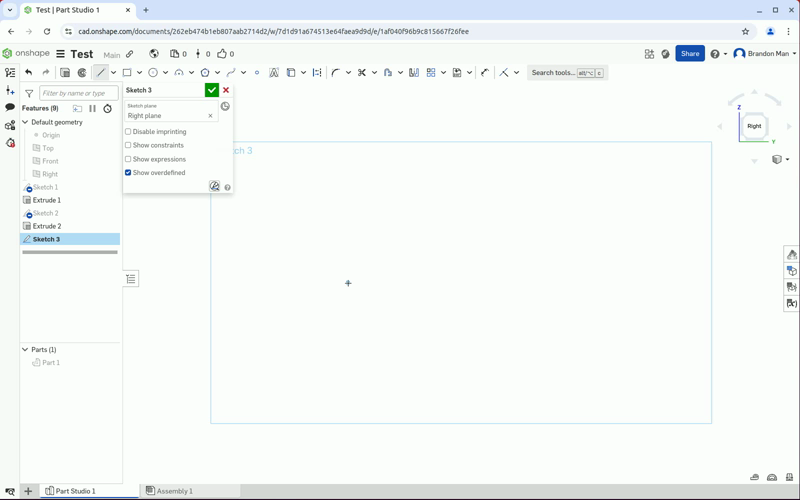
mouse_move(378, 282)
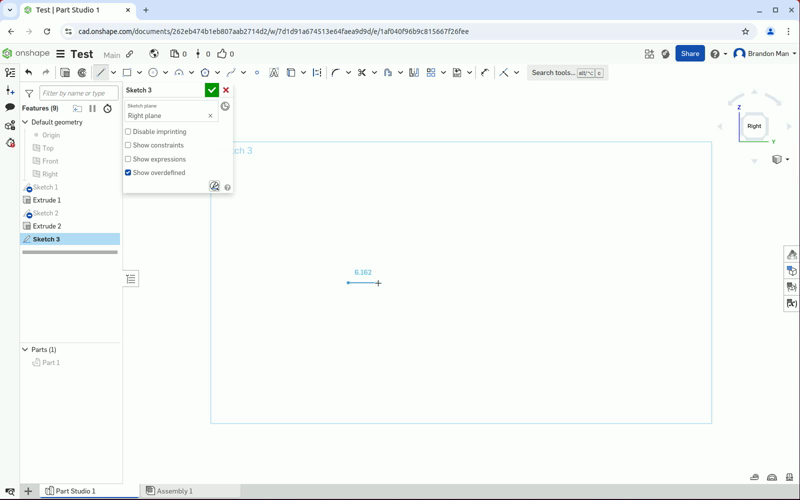
mouse_move(368, 282)
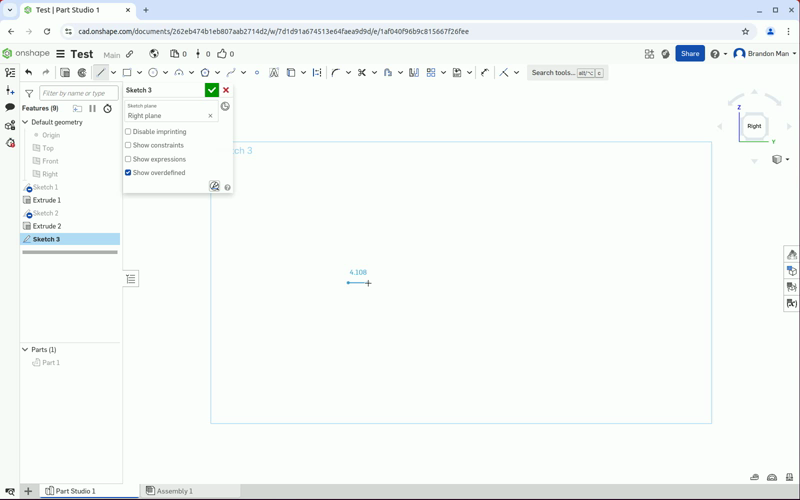
click(368, 282)
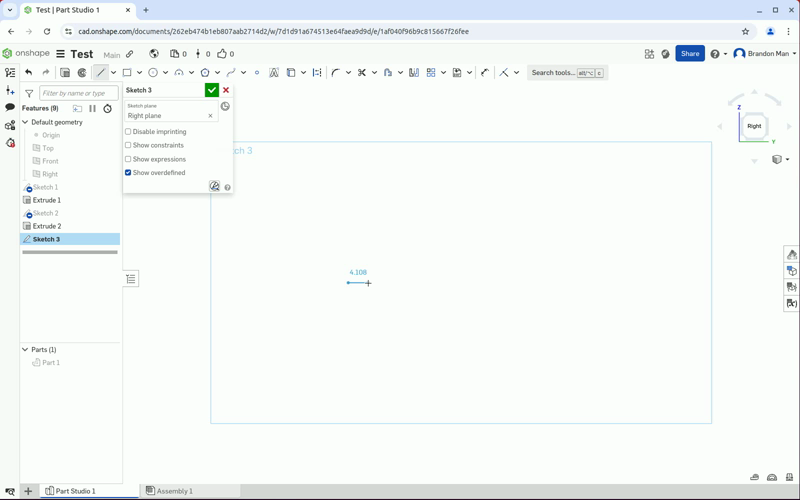
key_up(shift)
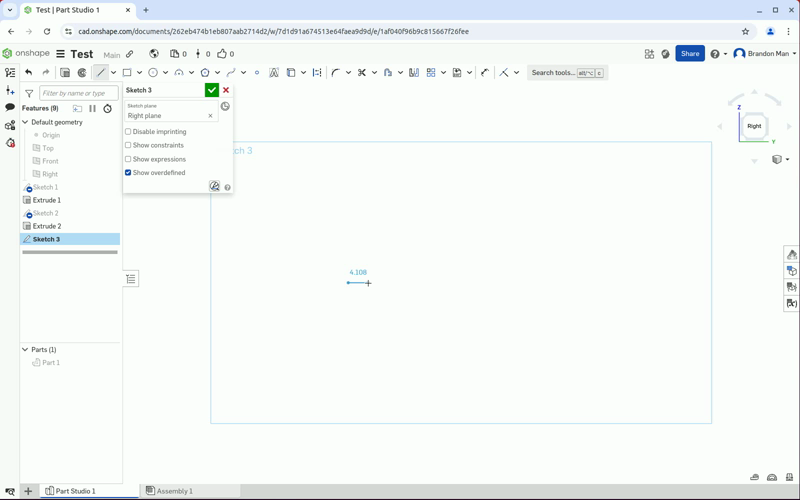
key_down(shift)
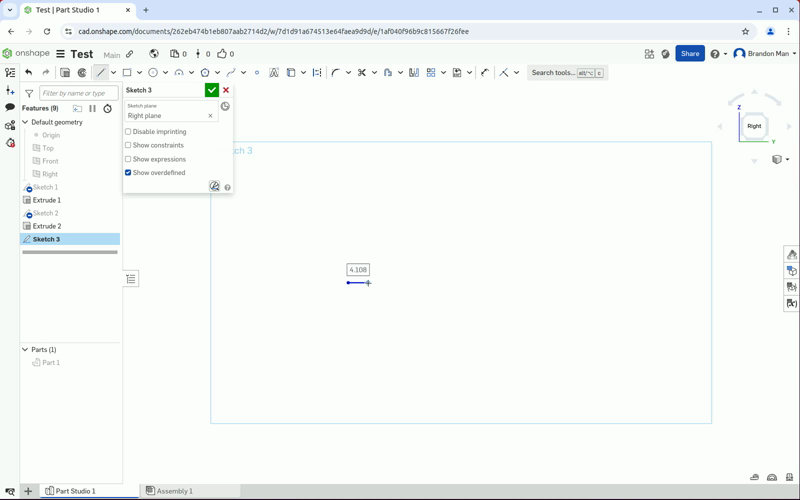
mouse_move(398, 282)
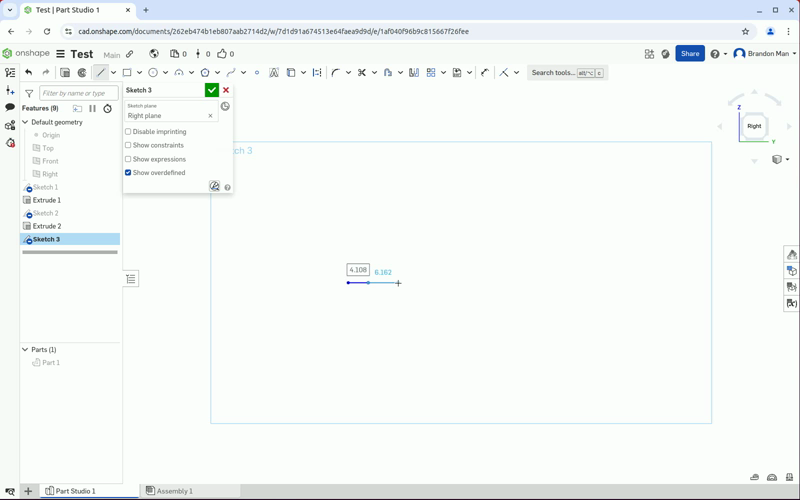
mouse_move(348, 266)
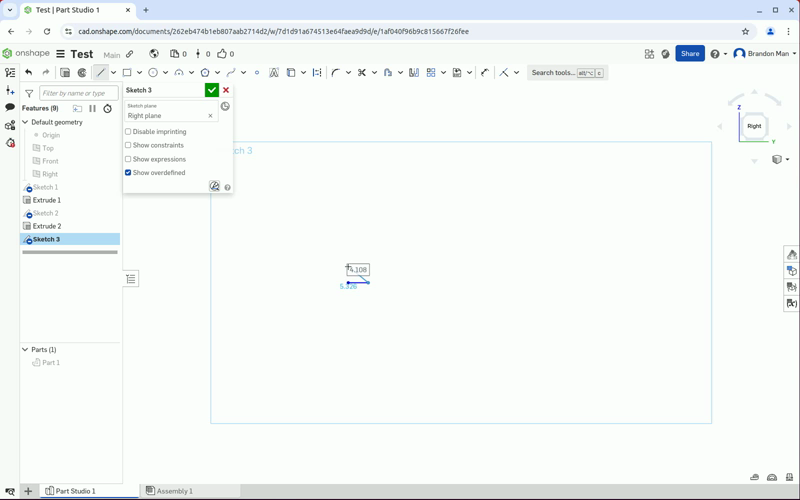
click(348, 266)
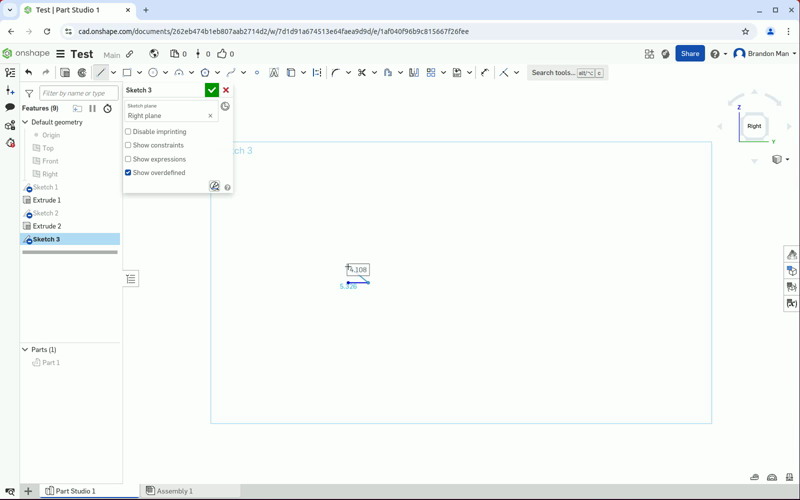
key_up(shift)
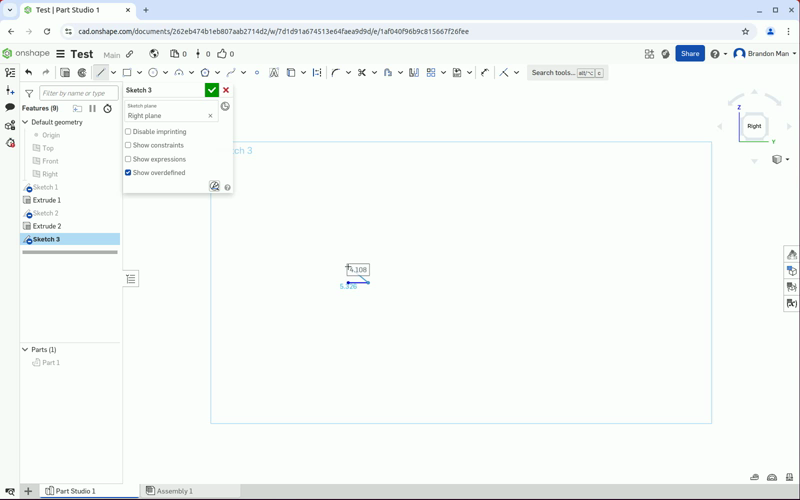
mouse_move(378, 266)
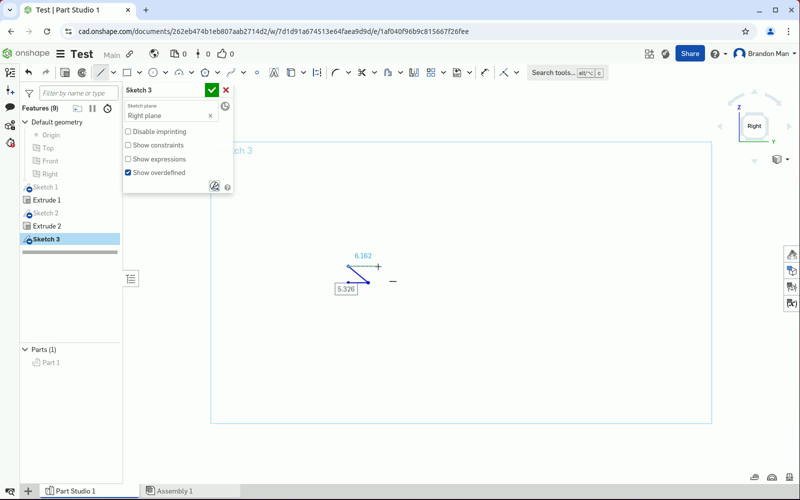
key_down(shift)
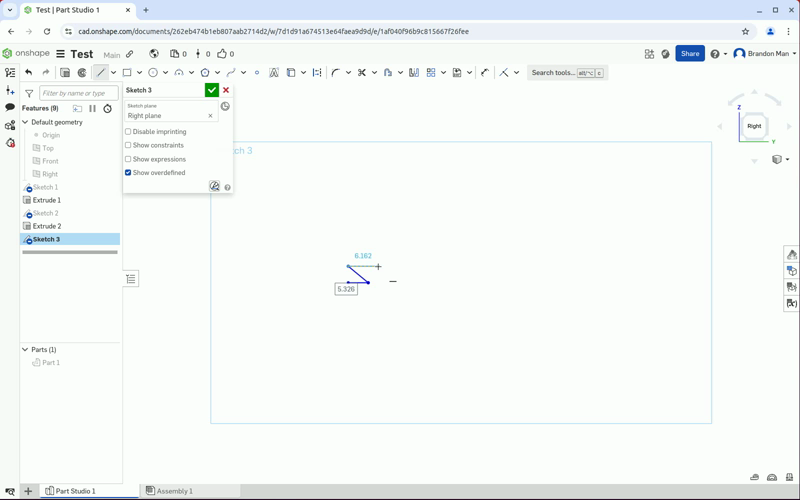
mouse_move(348, 282)
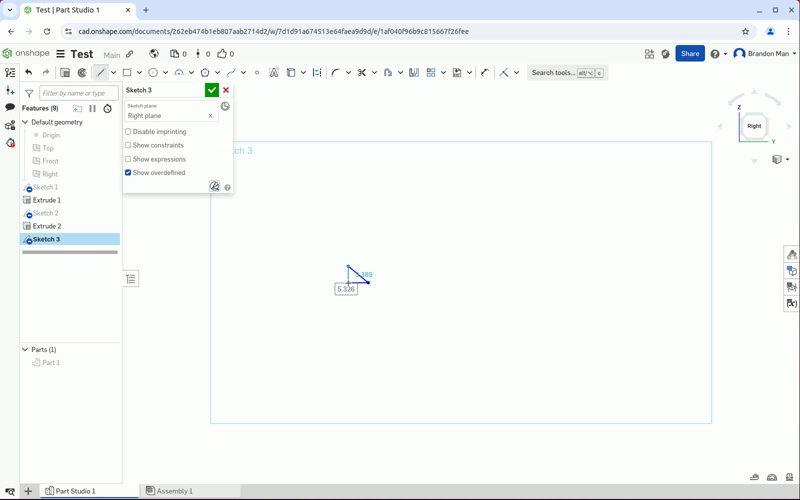
key_up(shift)
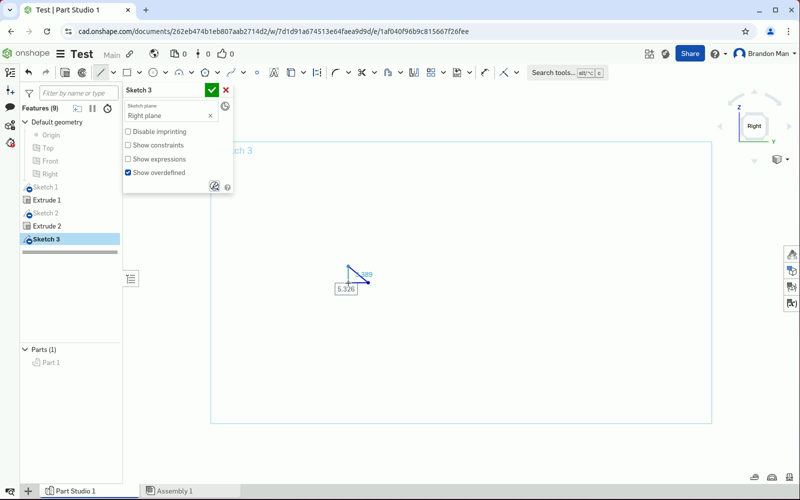
click(348, 282)
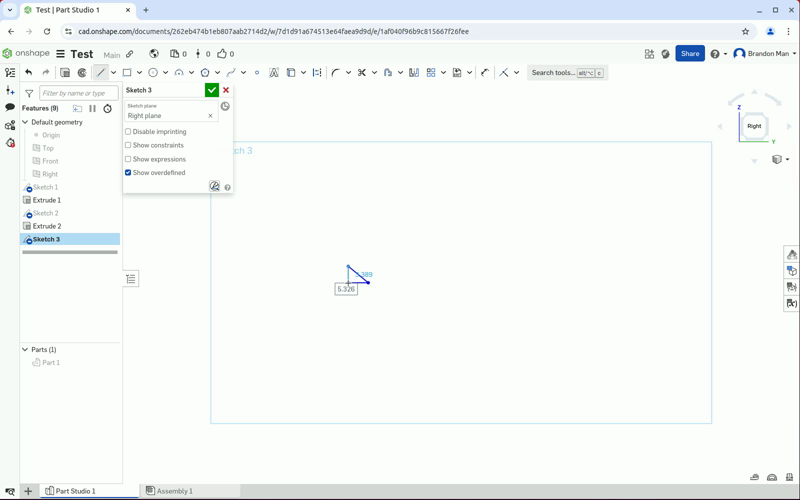
key(esc)
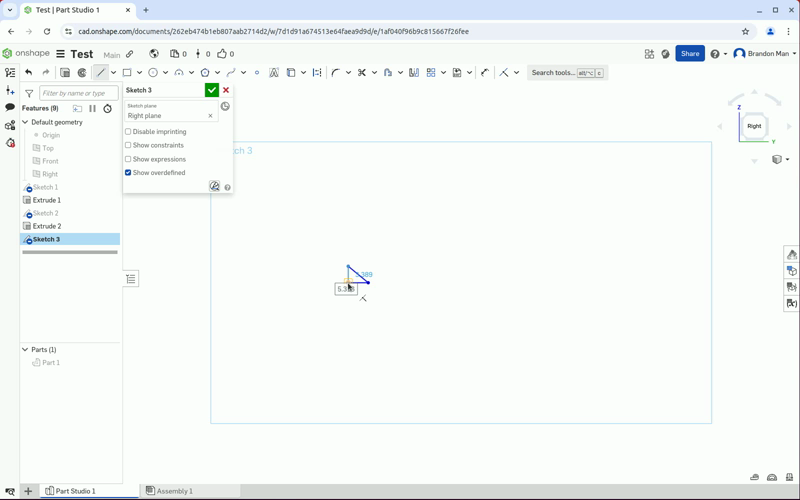
mouse_move(355, 282)
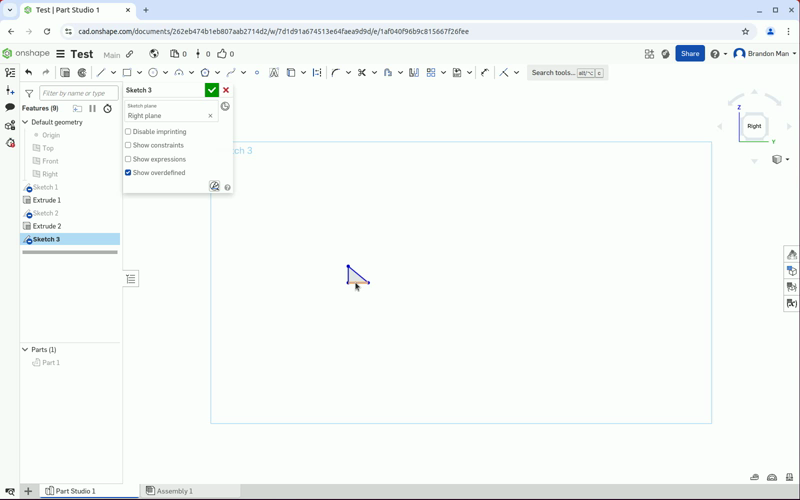
scroll(6)
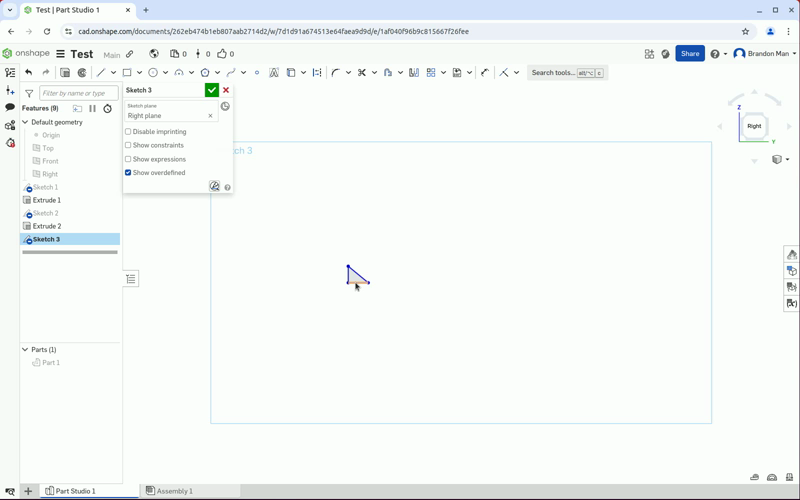
scroll(6)
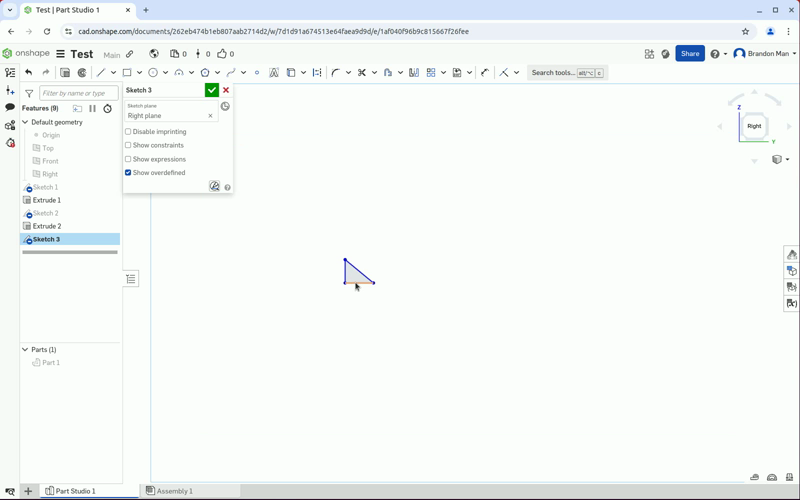
scroll(6)
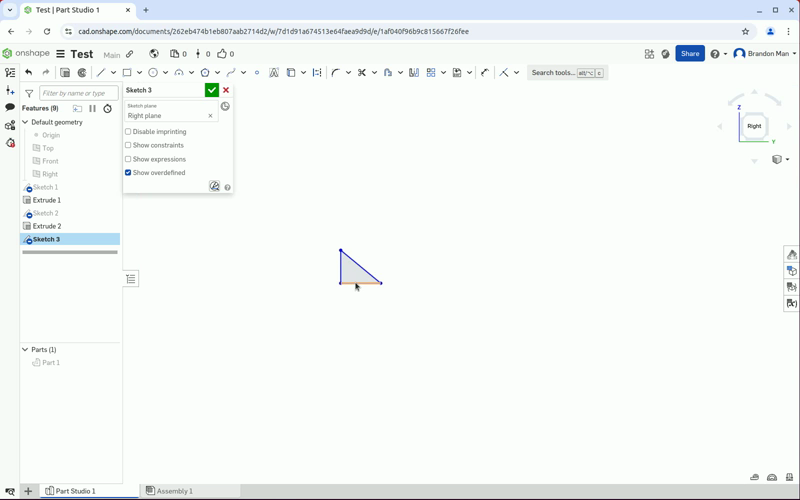
scroll(6)
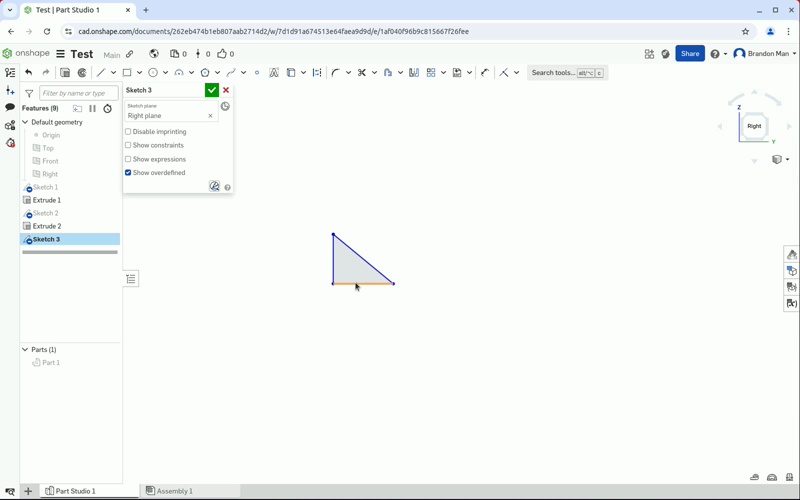
scroll(6)
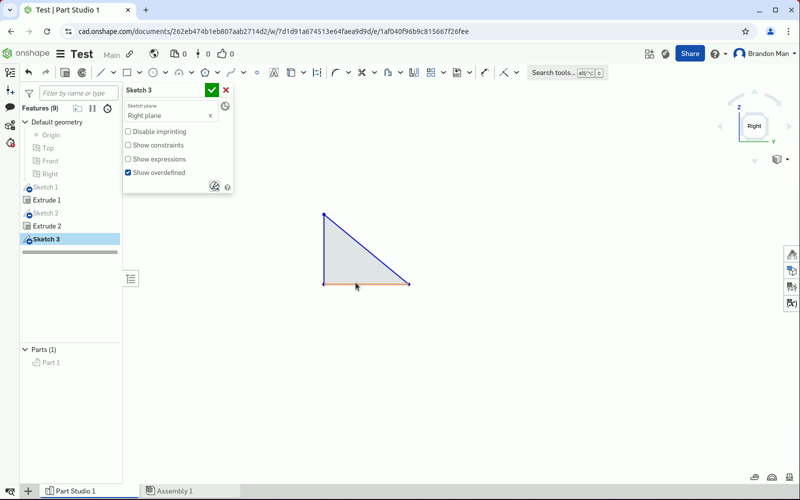
scroll(6)
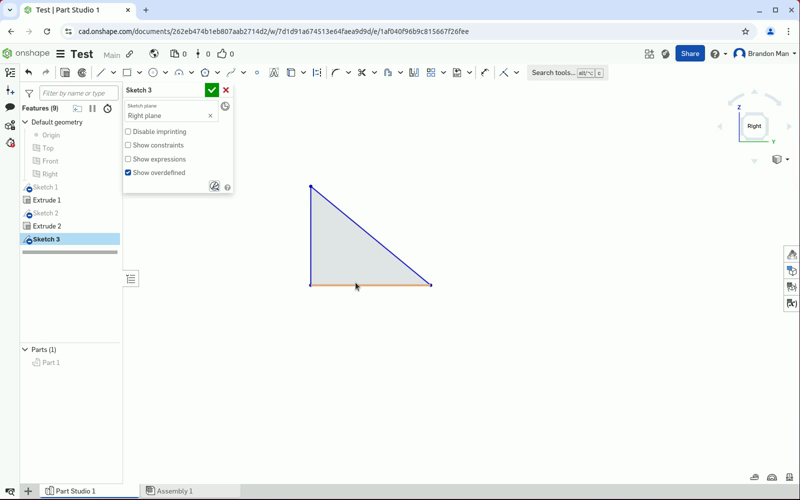
scroll(6)
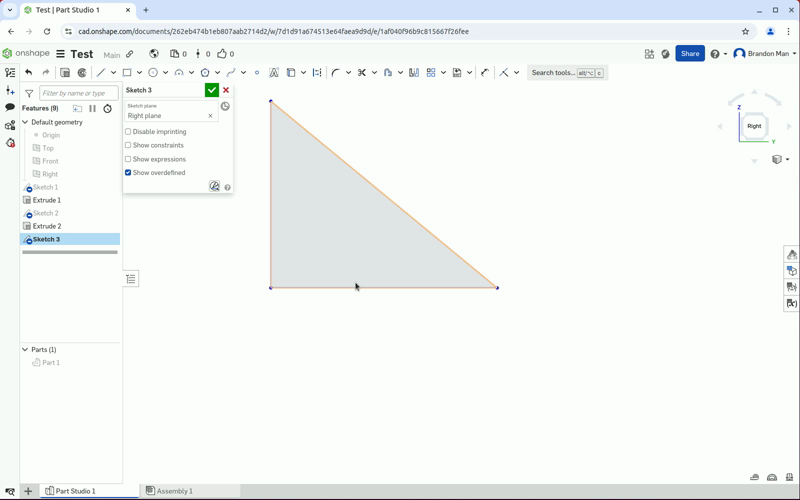
click(355, 282)
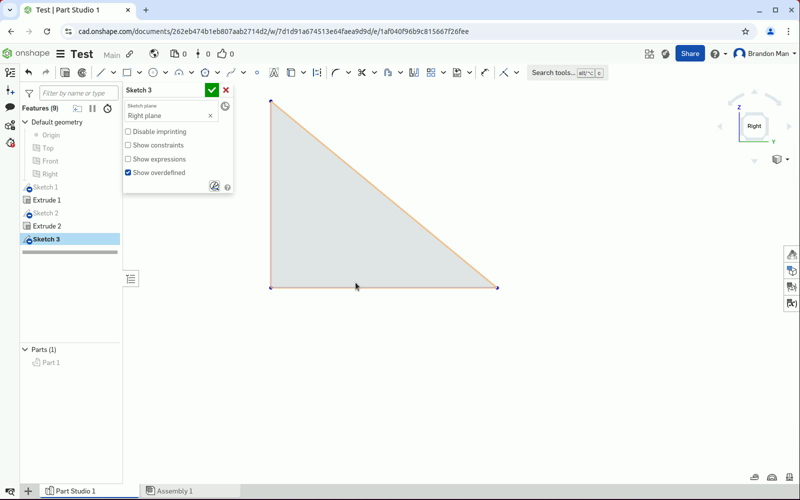
scroll(-6)
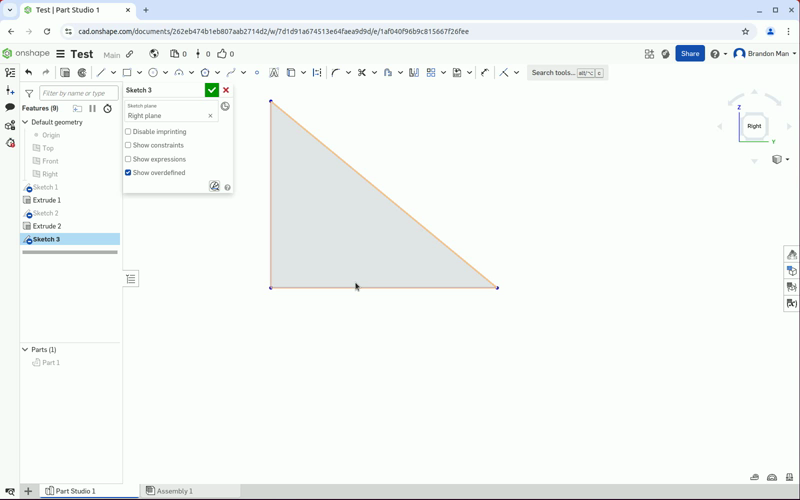
scroll(-6)
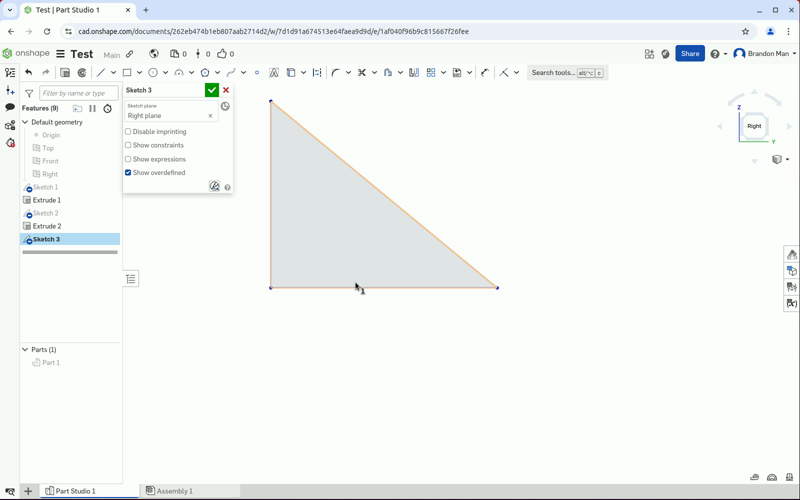
scroll(-6)
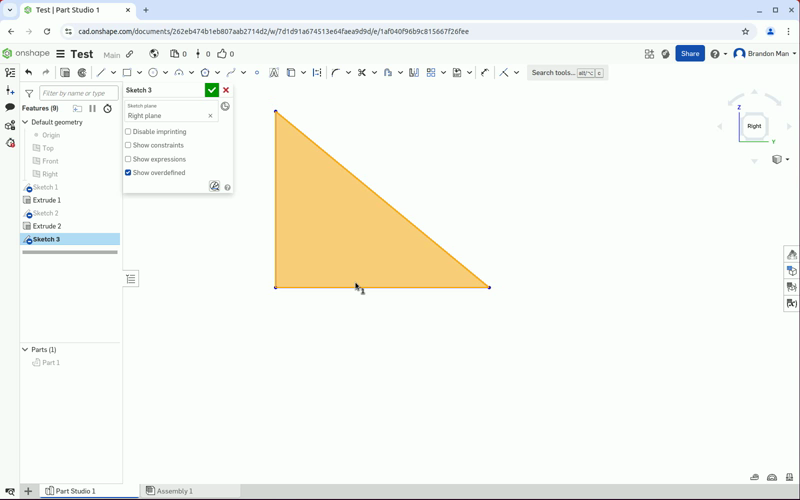
scroll(-6)
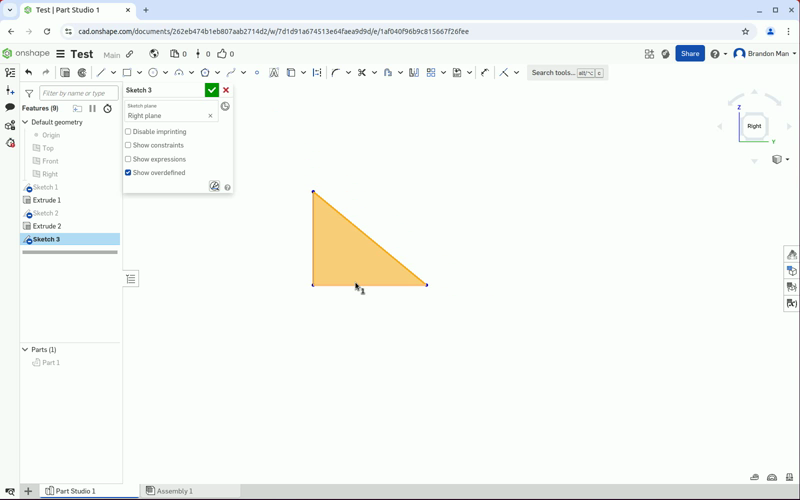
scroll(-6)
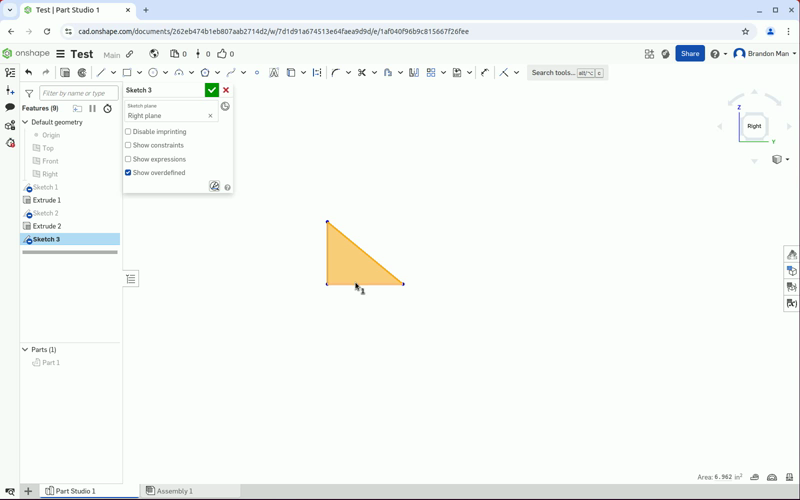
scroll(-6)
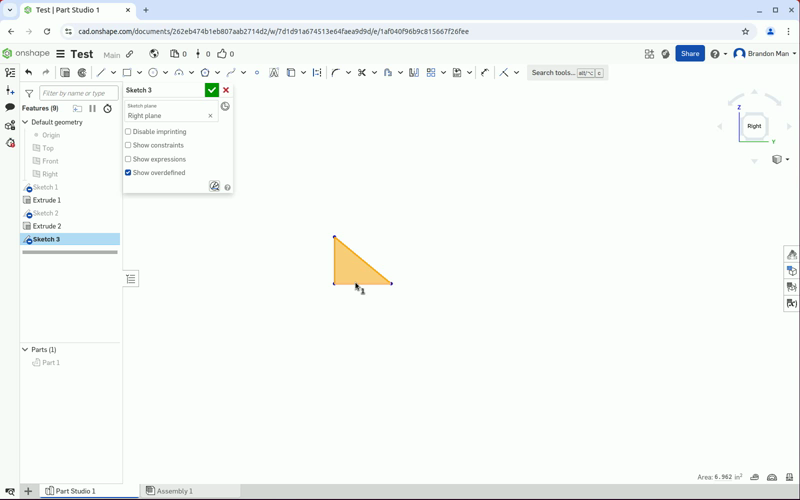
scroll(-6)
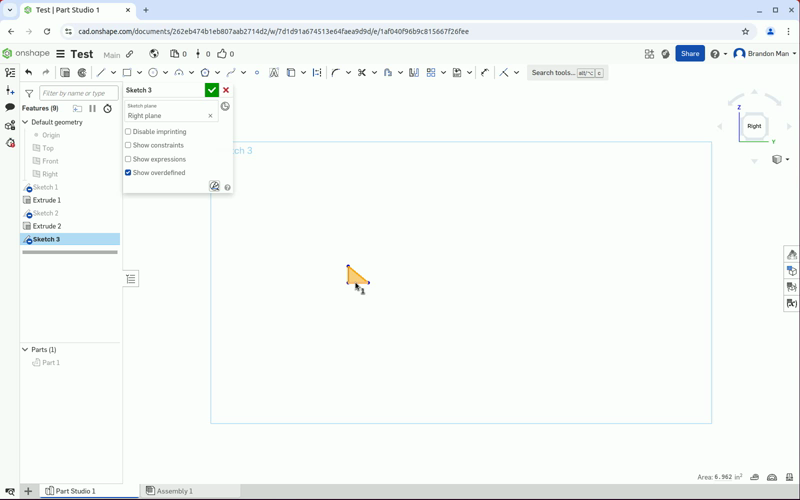
mouse_move(73, 352)
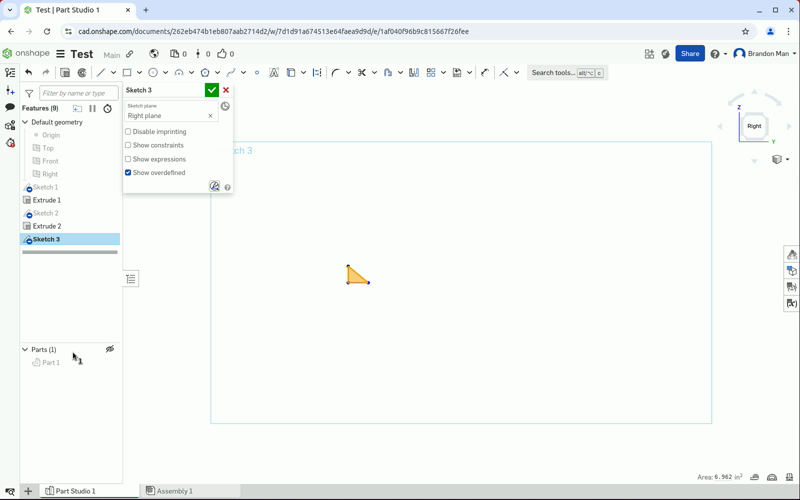
key(shift+y)
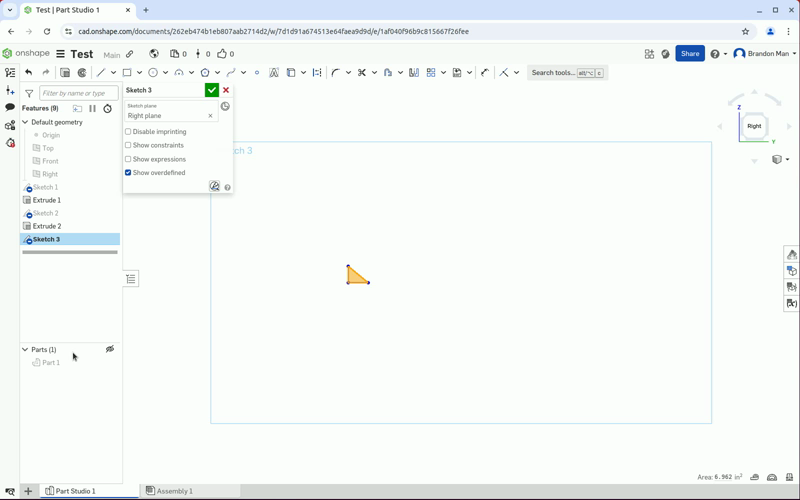
key(shift+e)
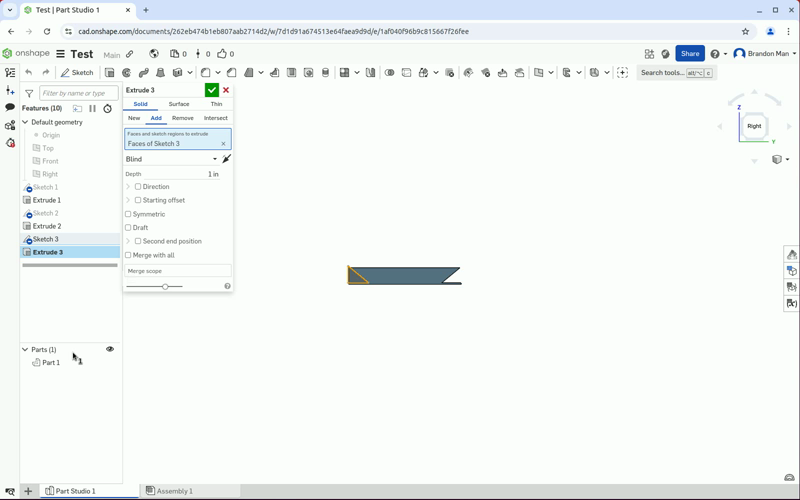
mouse_move(143, 106)
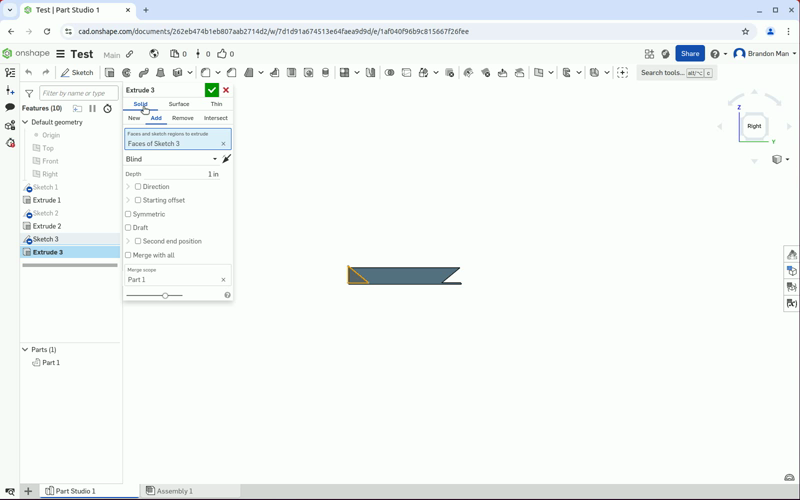
click(143, 106)
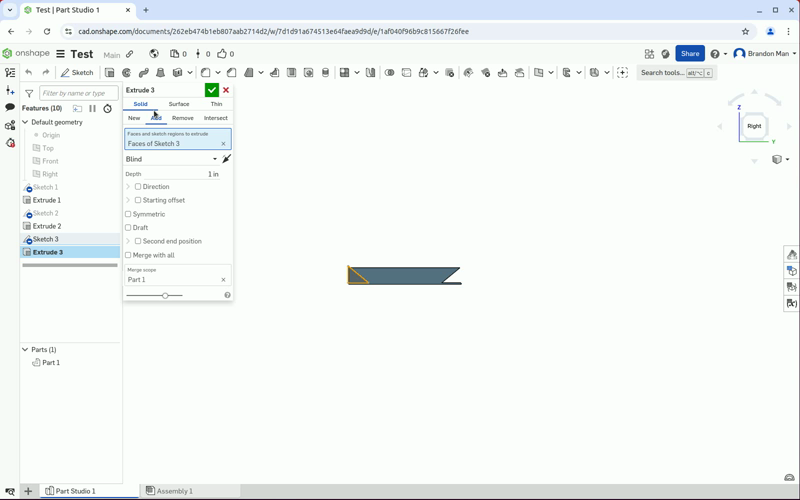
mouse_move(186, 120)
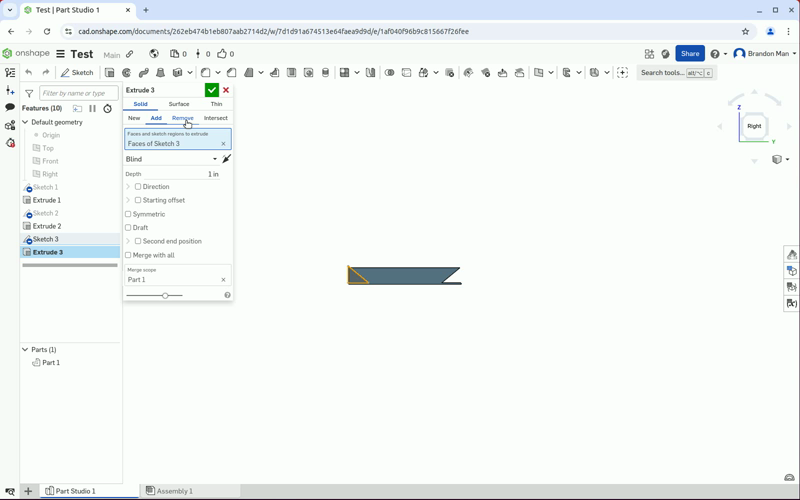
click(186, 120)
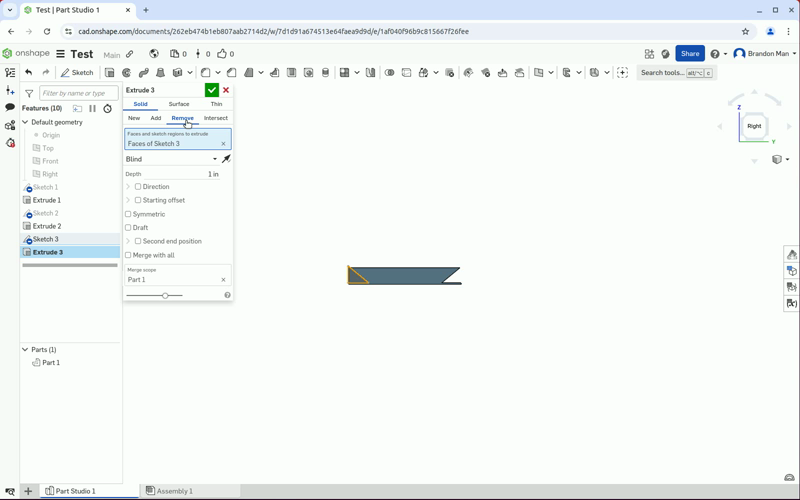
key(tab, 4)
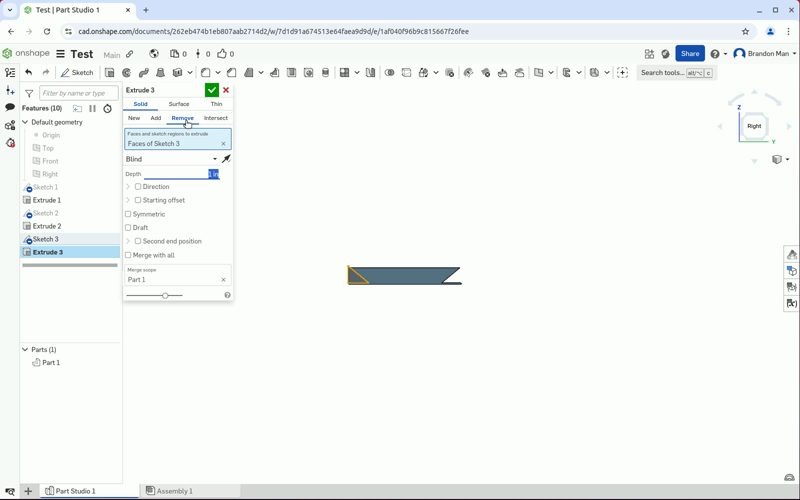
text(35.144)
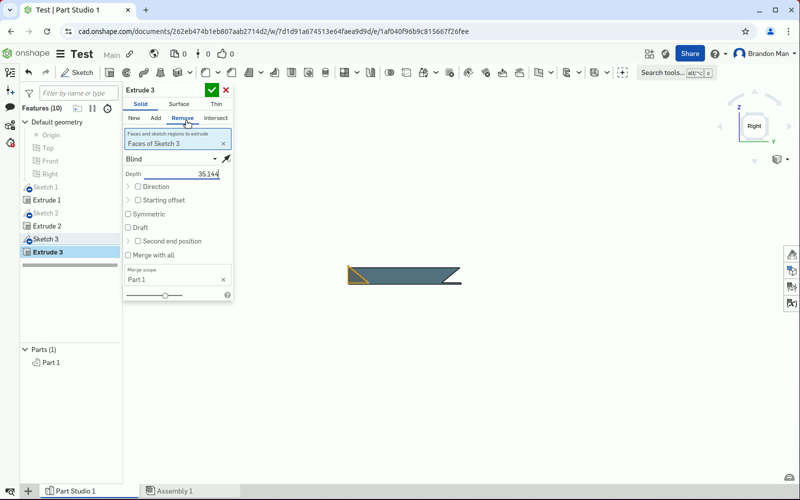
key(tab, 3)
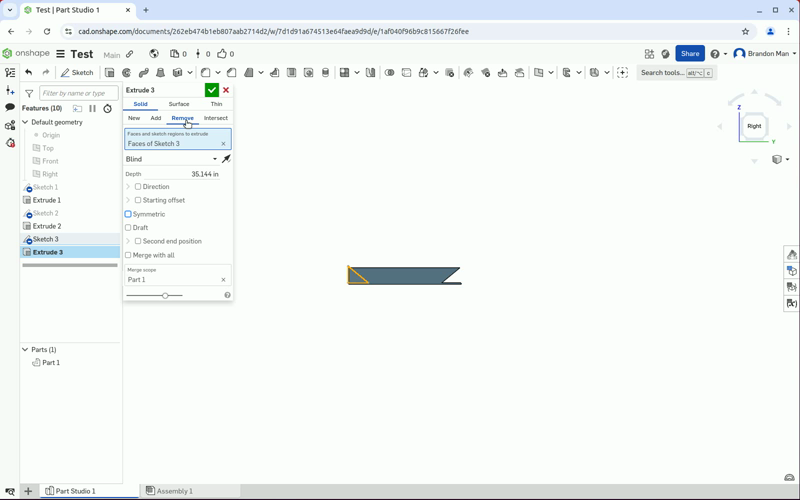
key(space)
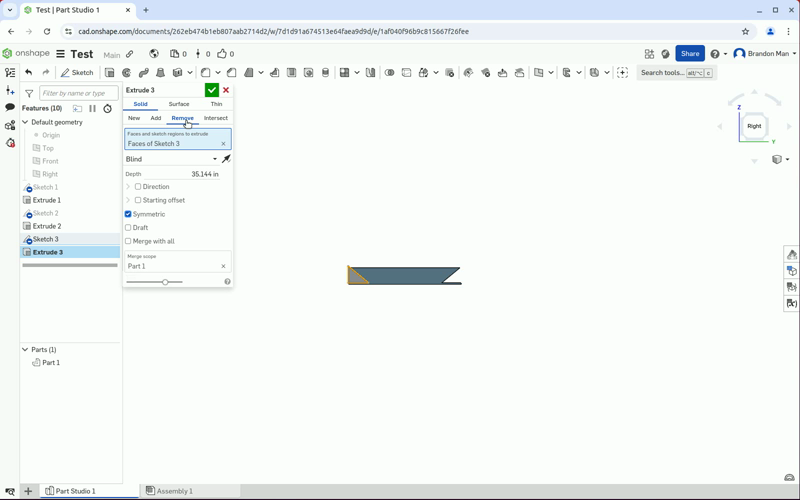
key(tab, 2)
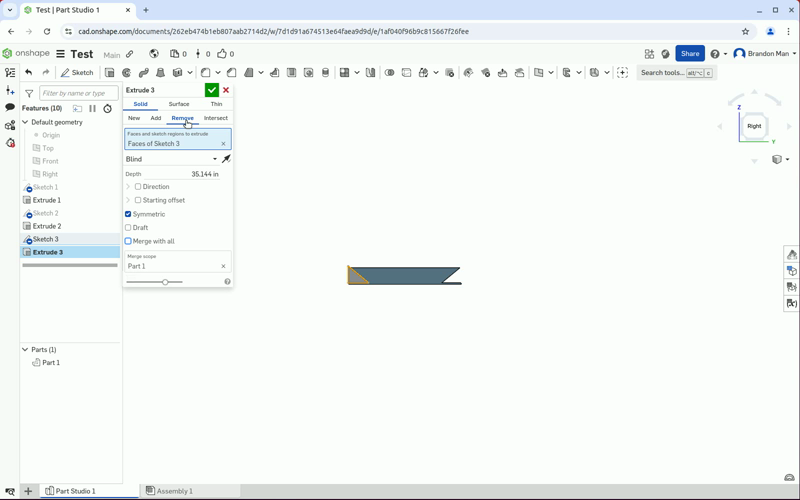
key(space)
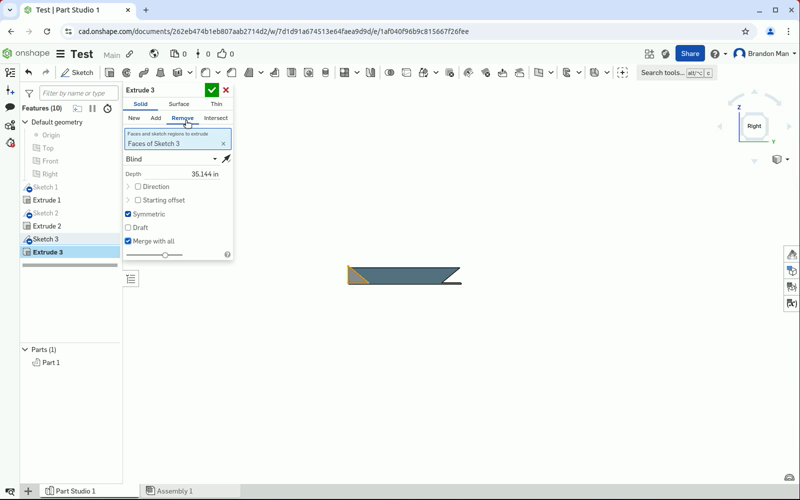
key(enter)
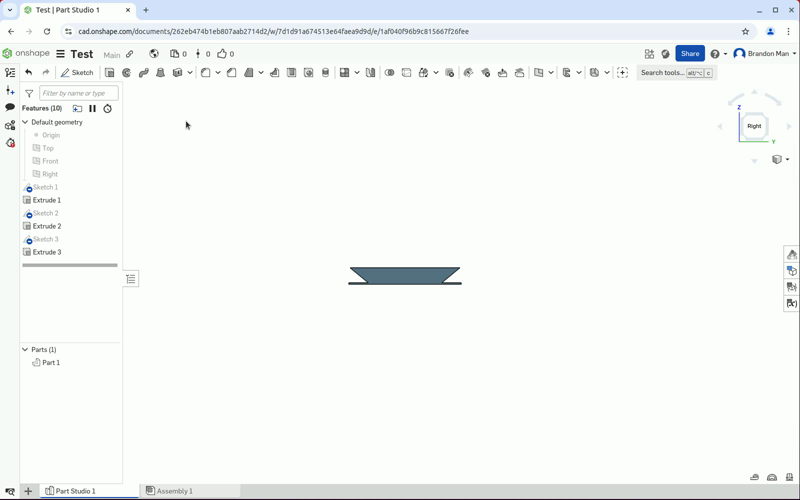
key(shift+h)
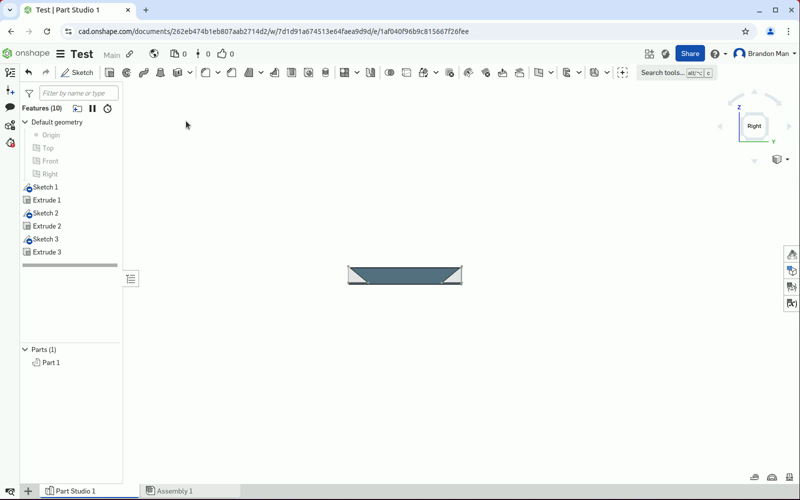
key(shift+h)
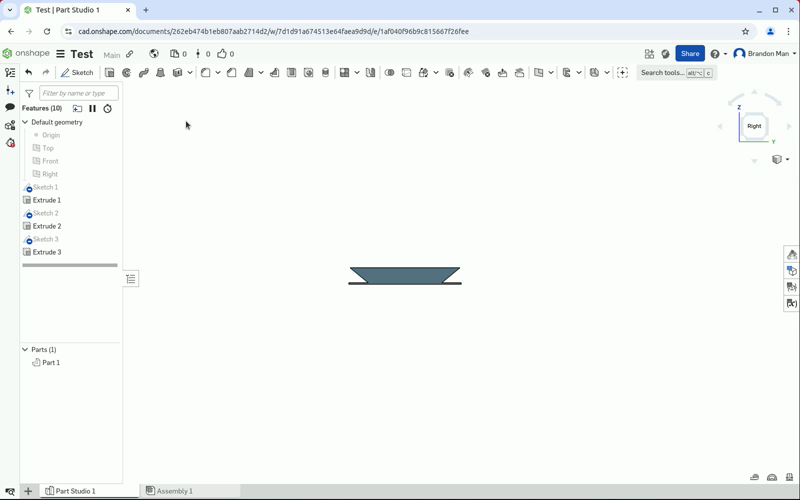
mouse_move(73, 189)
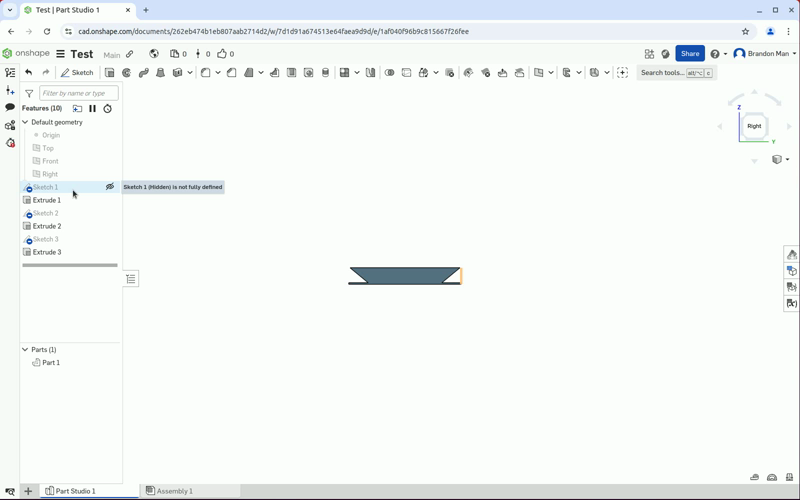
click(73, 189)
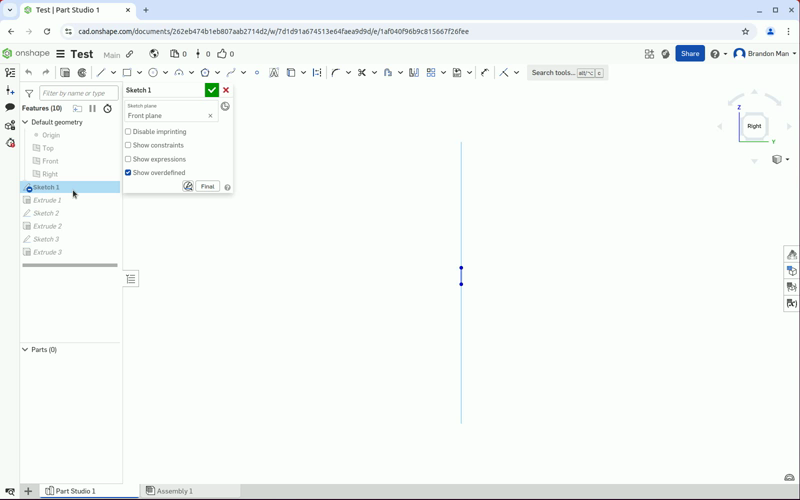
mouse_move(229, 92)
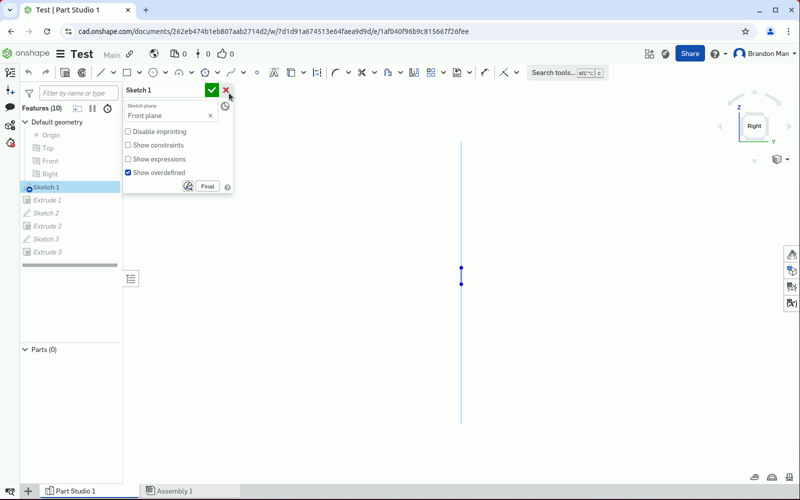
click(229, 92)
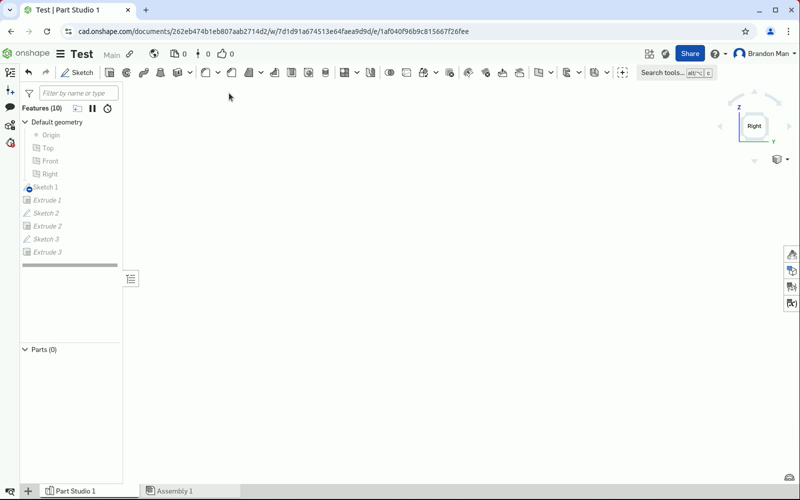
mouse_move(73, 352)
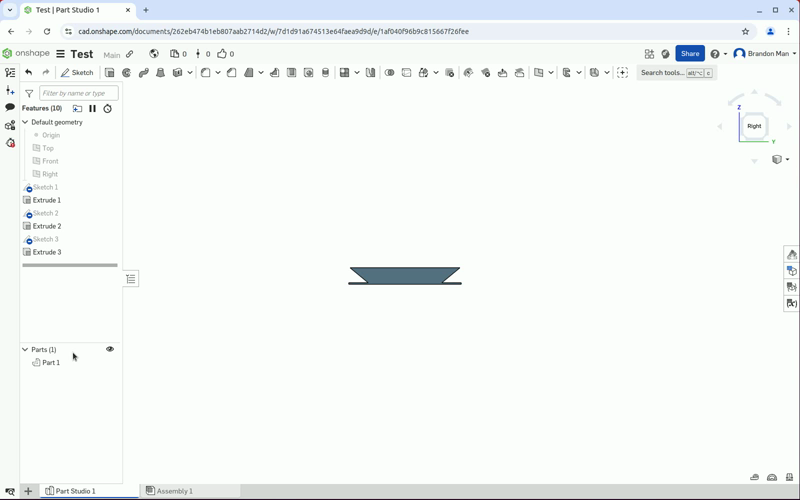
key(y)
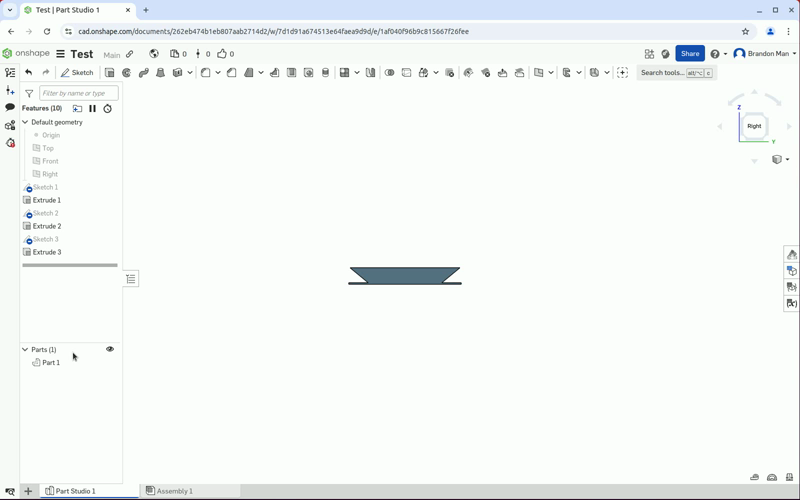
key(shift+p)
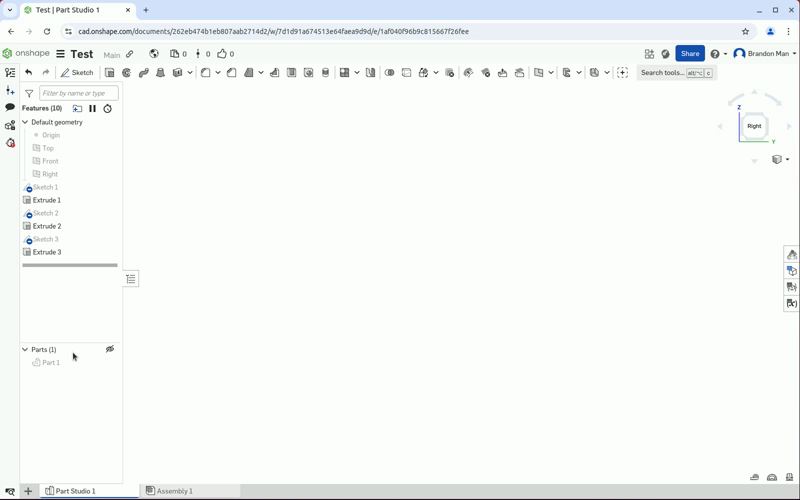
key(space)
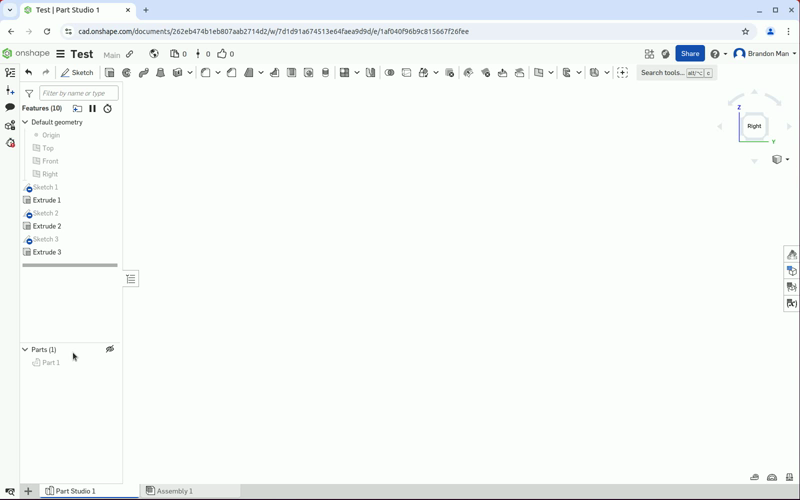
key_down(shift)
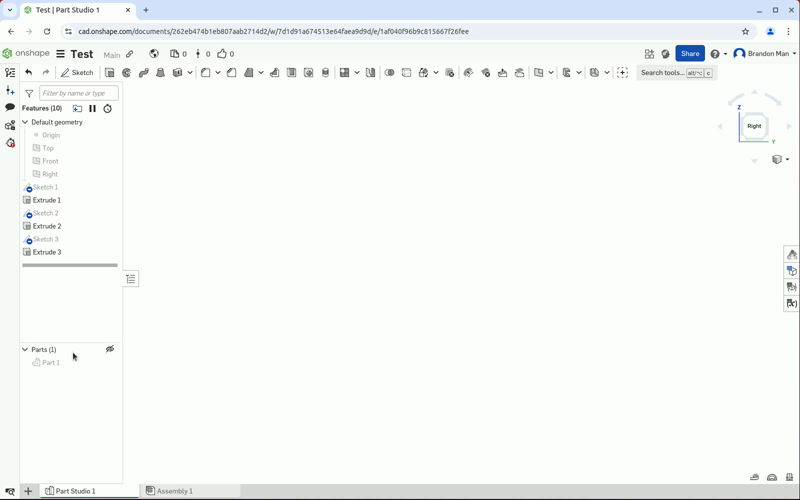
key(right)
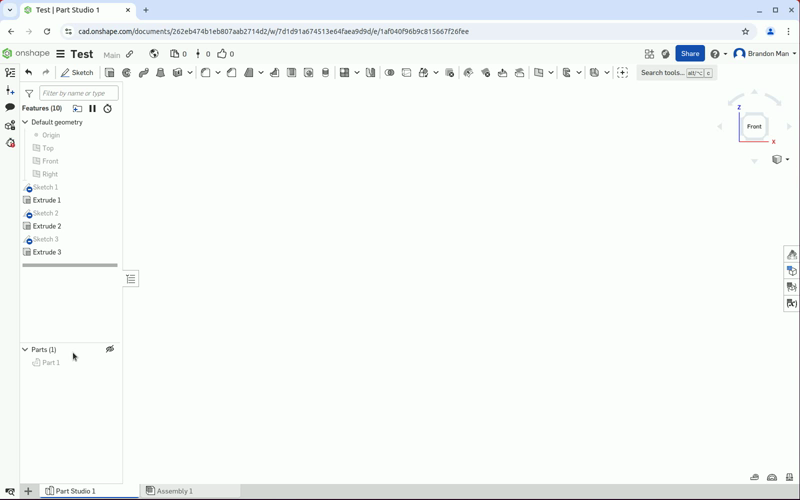
key_up(shift)
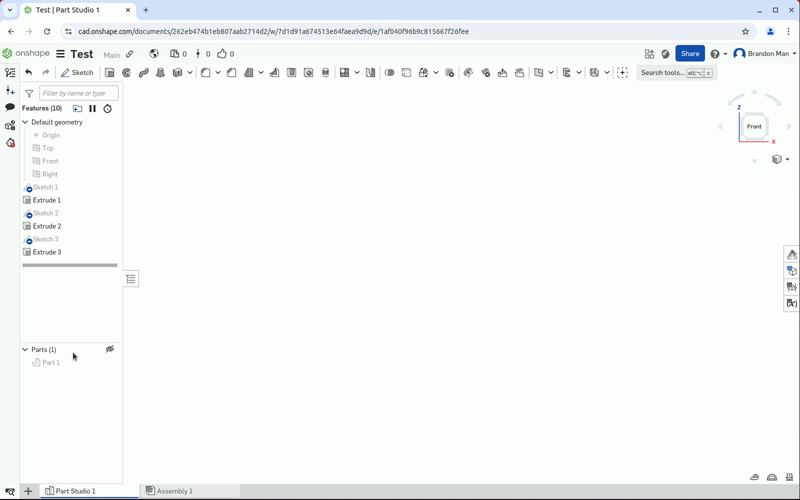
key(space)
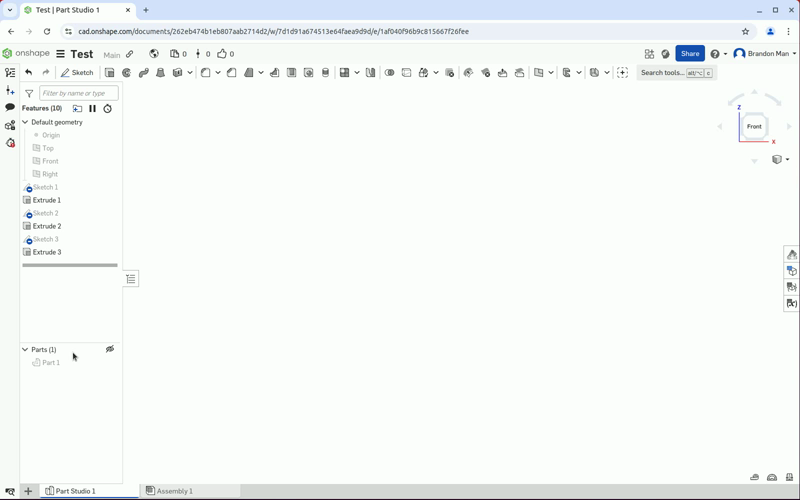
key_down(shift)
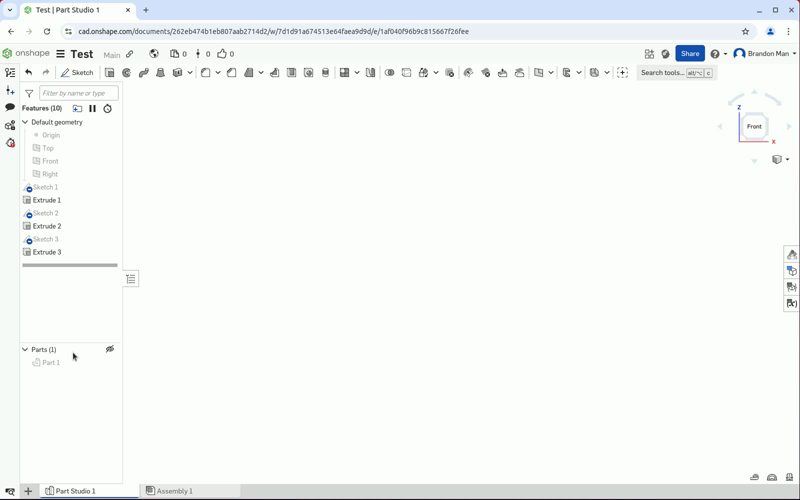
key(down)
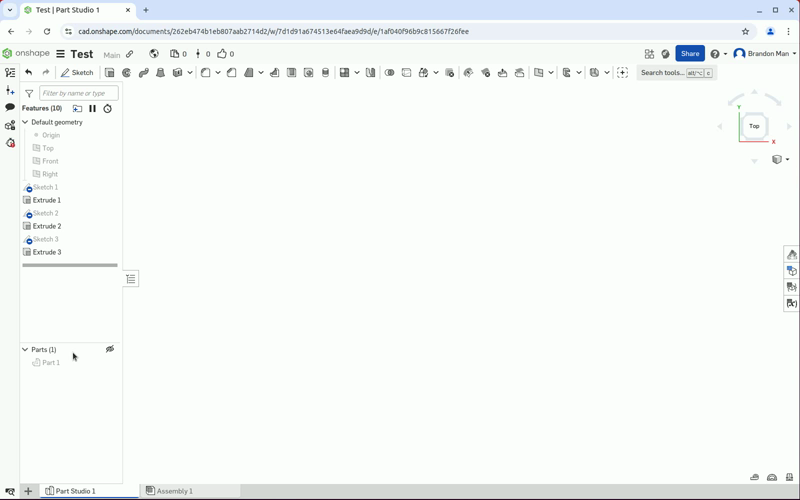
key_up(shift)
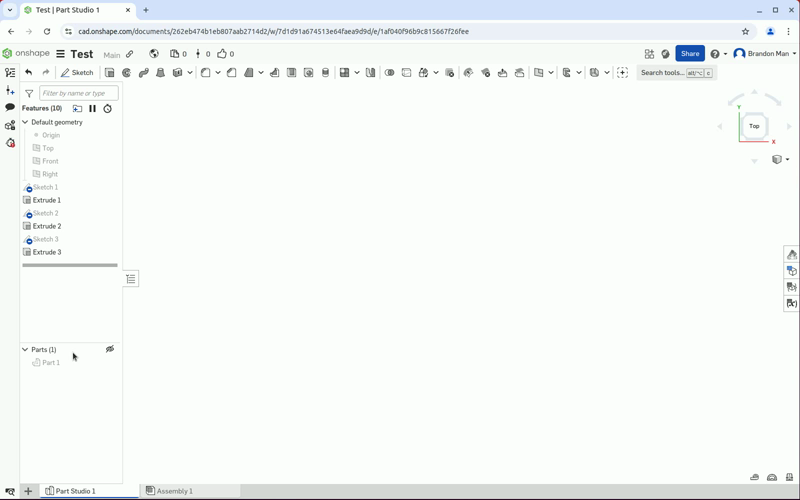
mouse_move(73, 352)
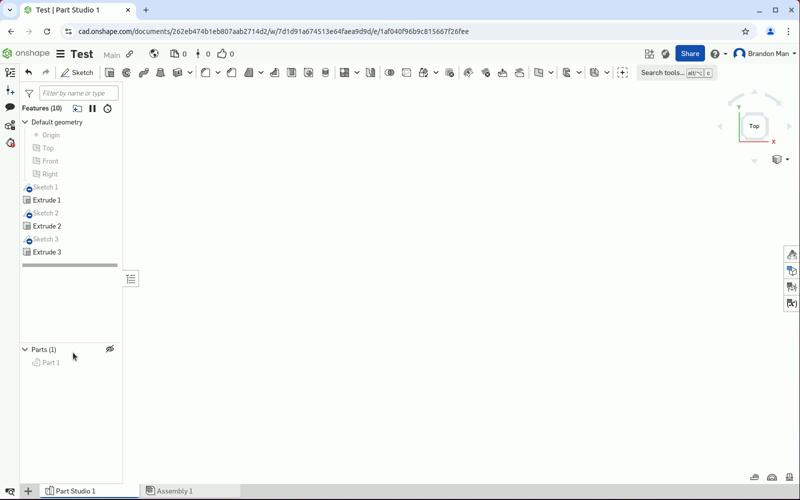
key(shift+y)
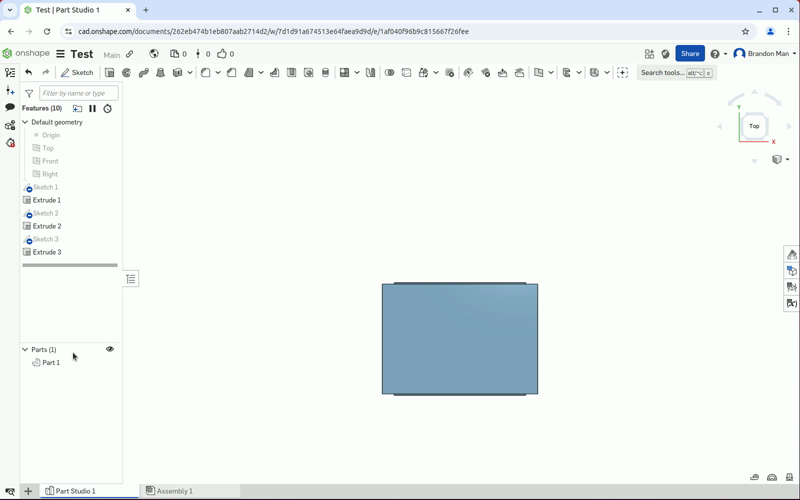
mouse_move(541, 75)
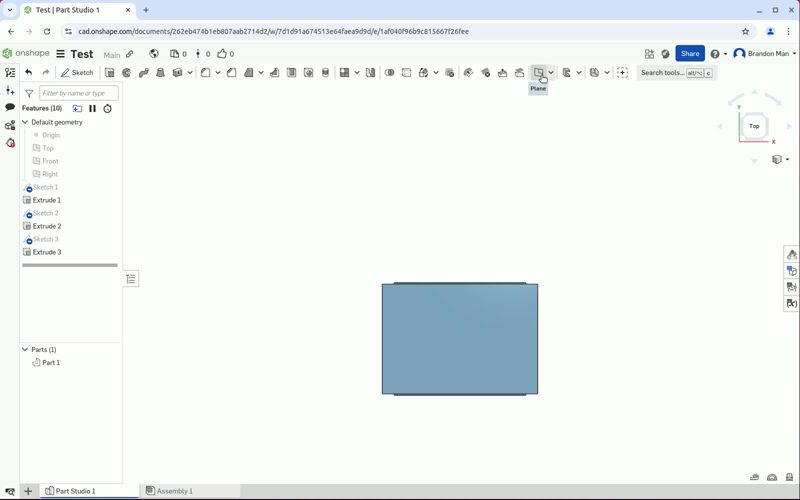
click(541, 75)
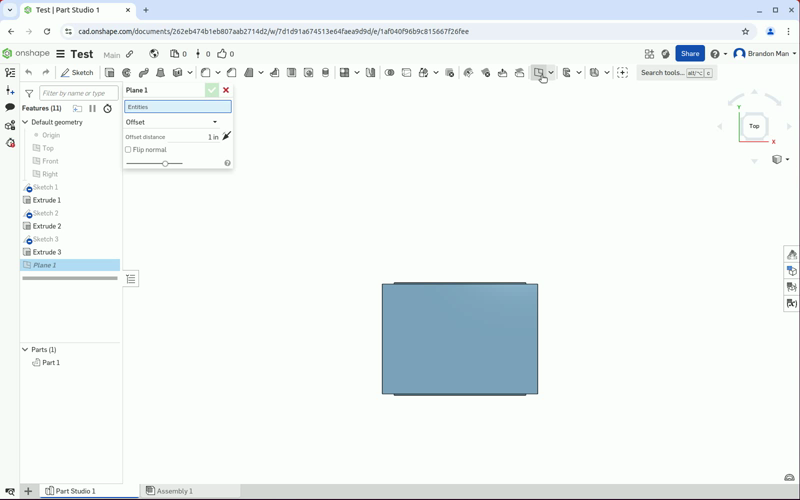
mouse_move(73, 150)
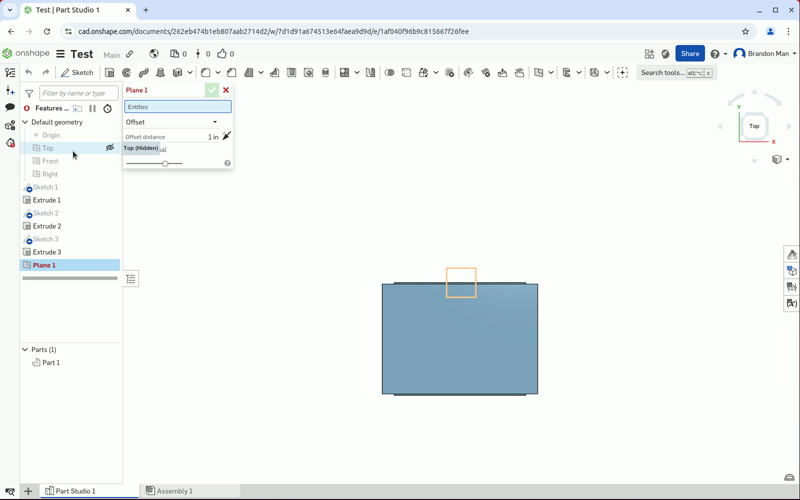
click(73, 150)
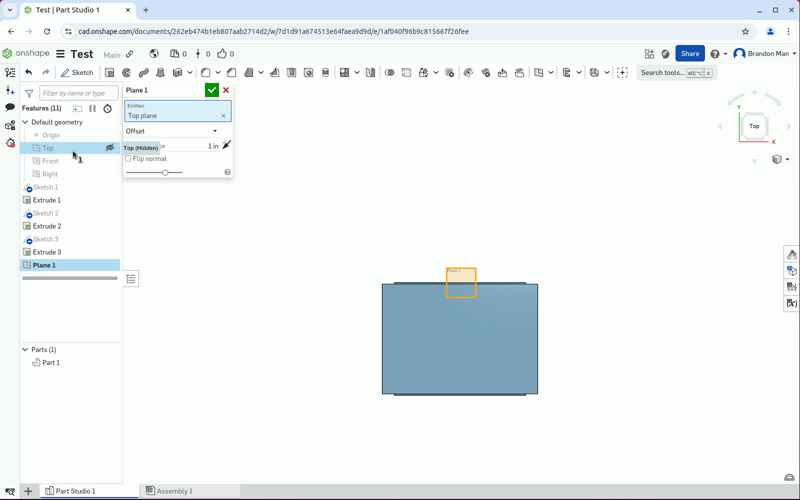
key(tab, 2)
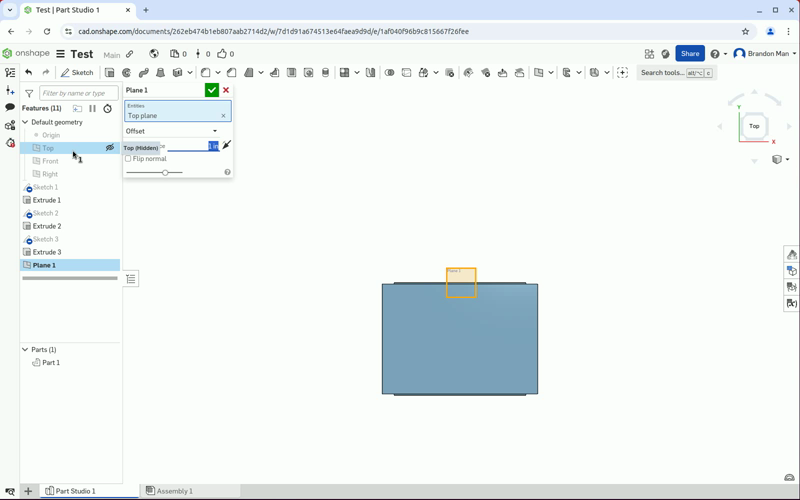
text(3.143)
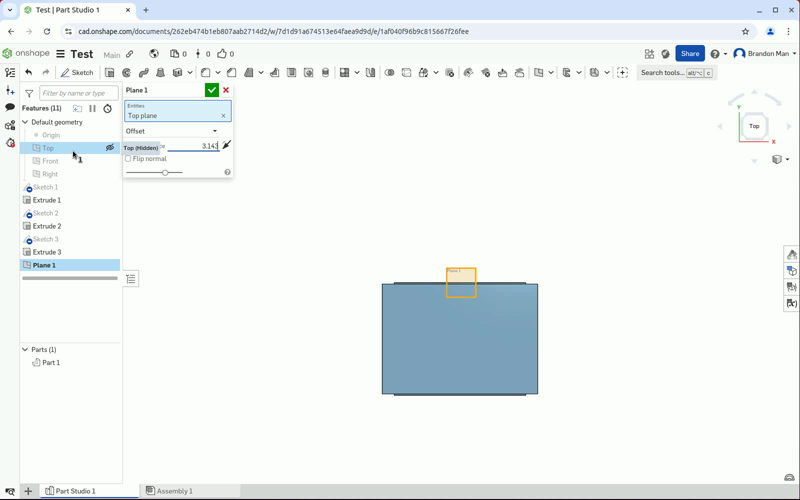
key(enter, 2)
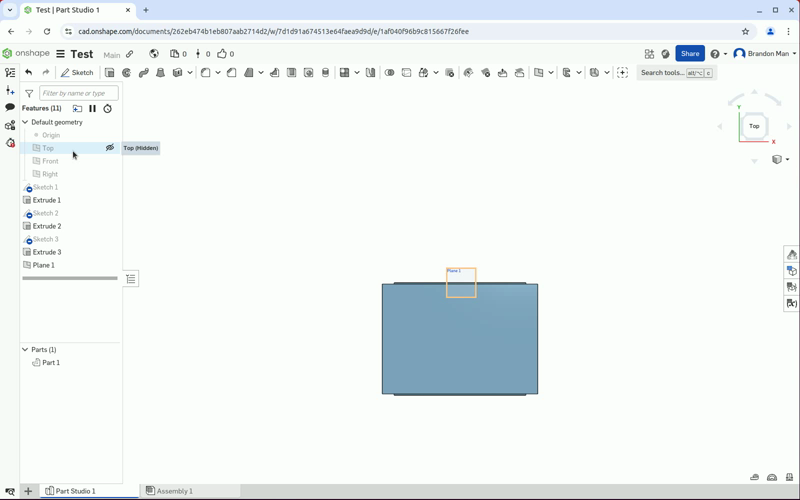
key(shift+s)
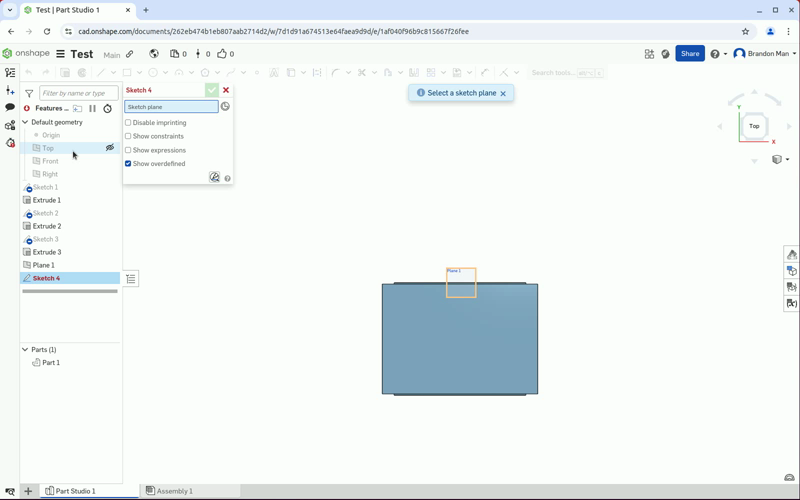
mouse_move(73, 267)
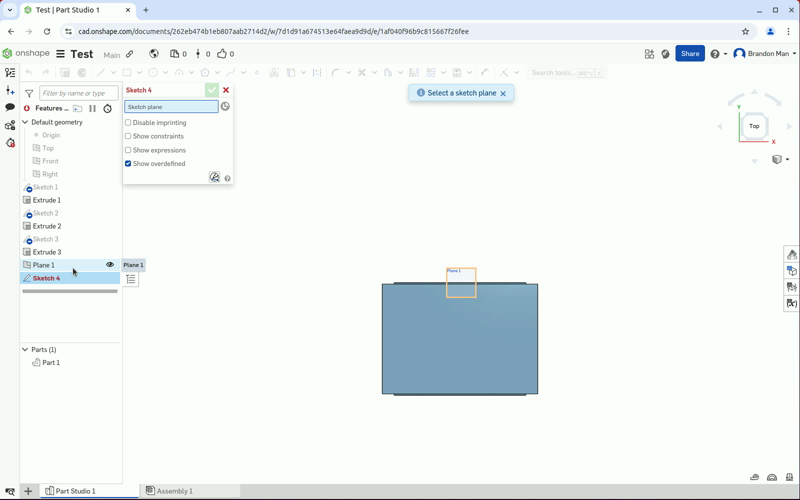
click(73, 267)
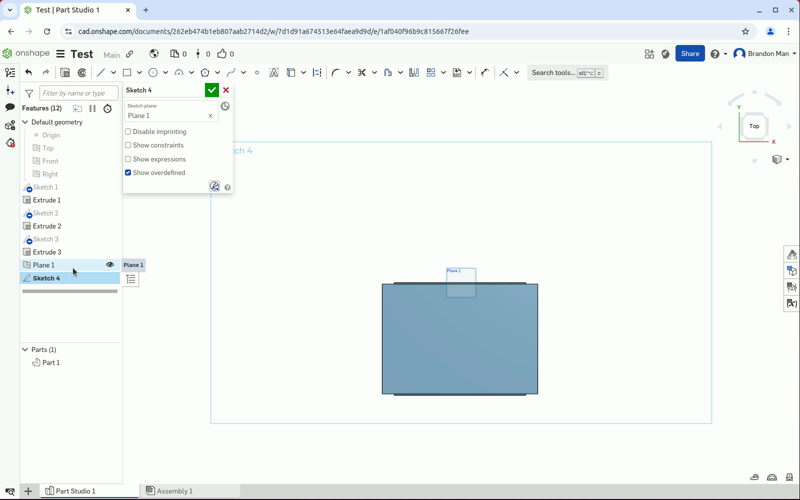
mouse_move(73, 352)
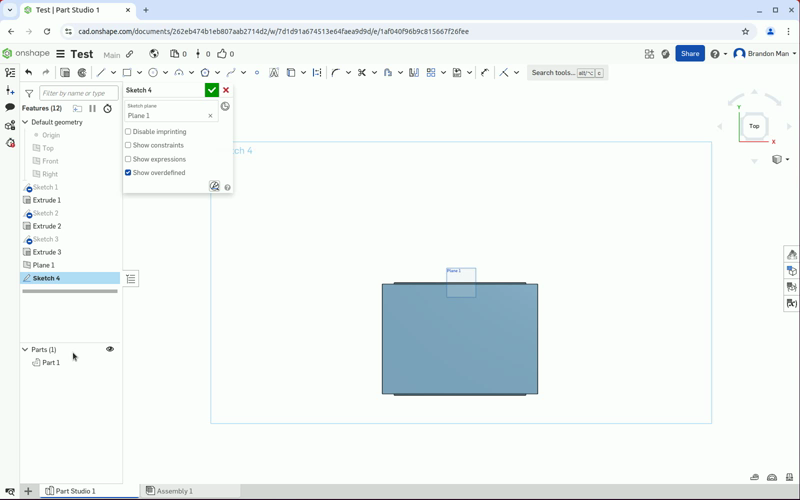
key(y)
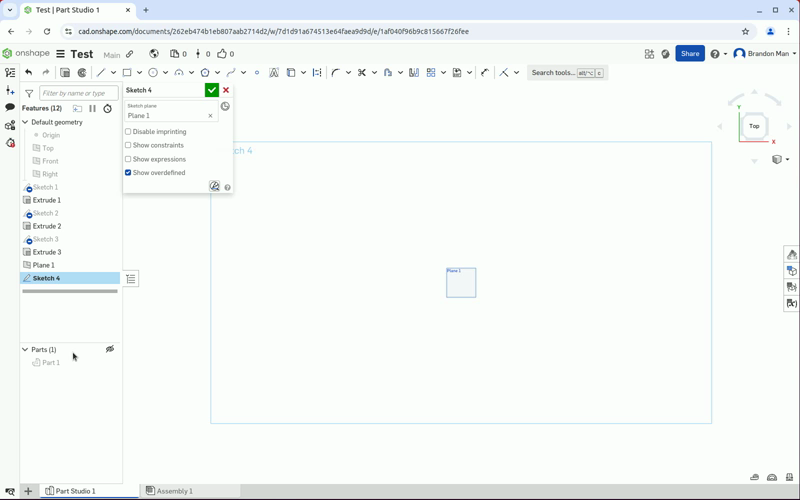
key(c)
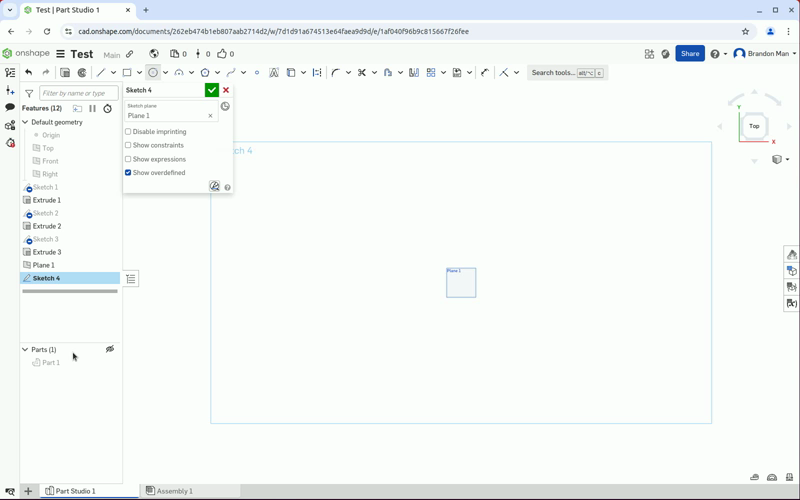
key_down(shift)
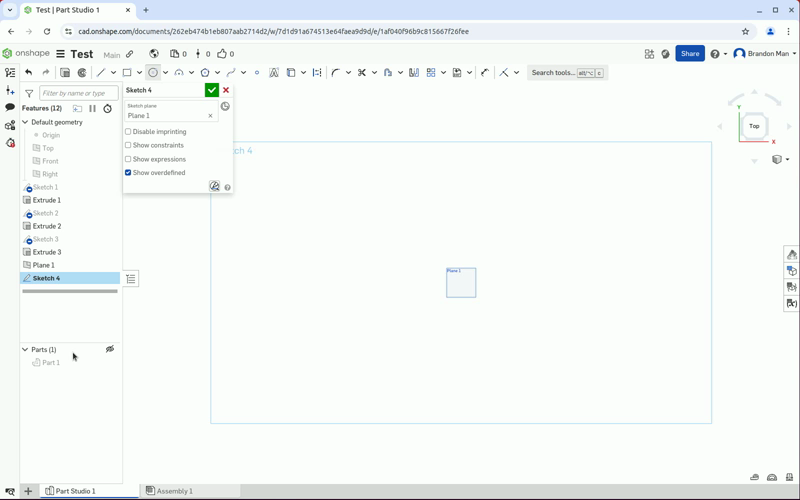
mouse_move(461, 339)
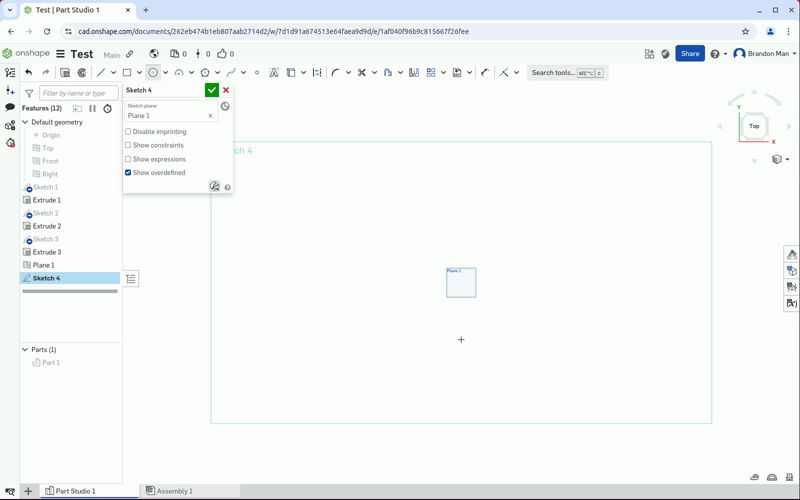
click(461, 339)
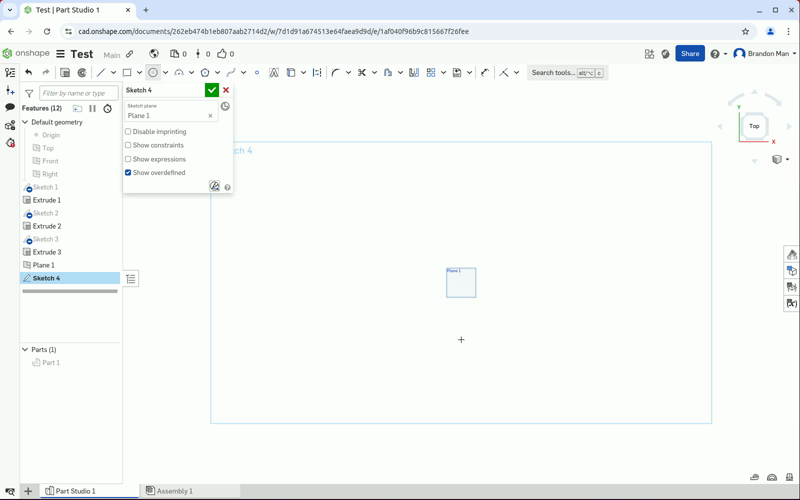
key_up(shift)
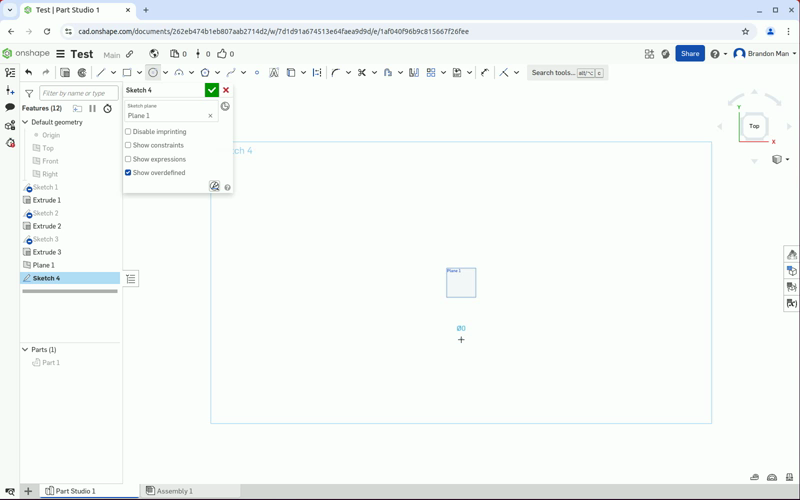
mouse_move(479, 339)
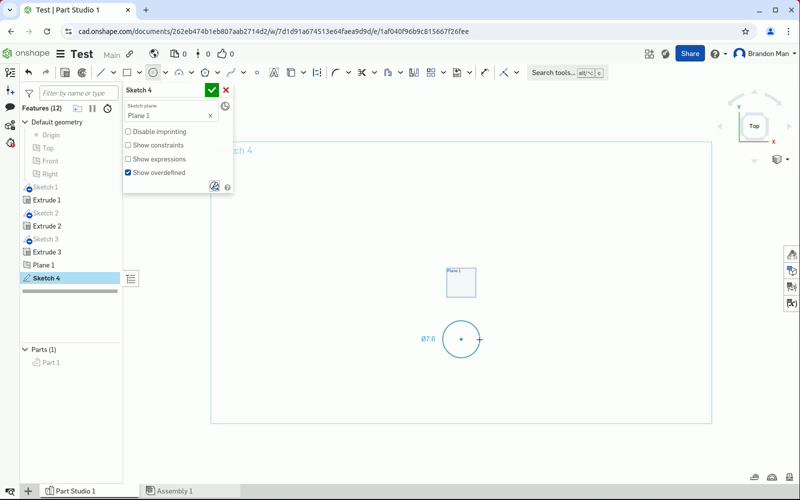
click(479, 339)
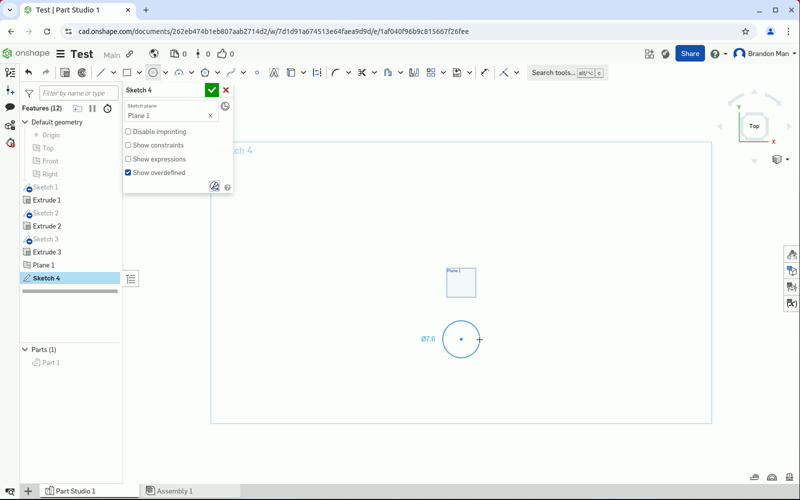
key(esc)
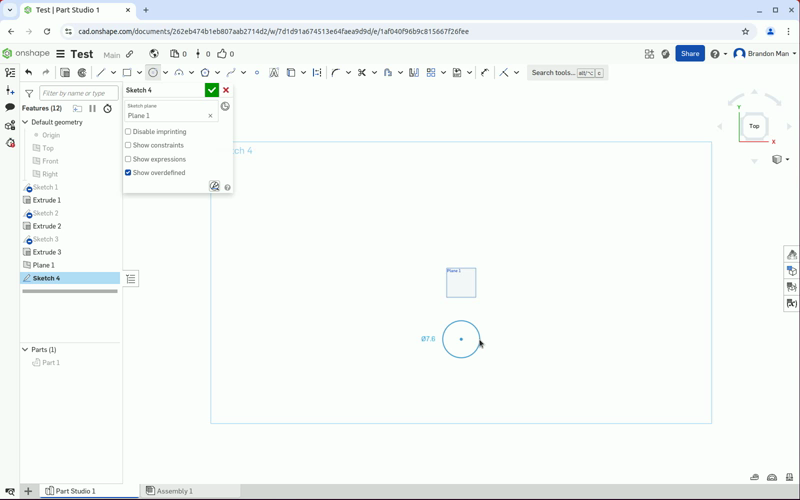
mouse_move(464, 335)
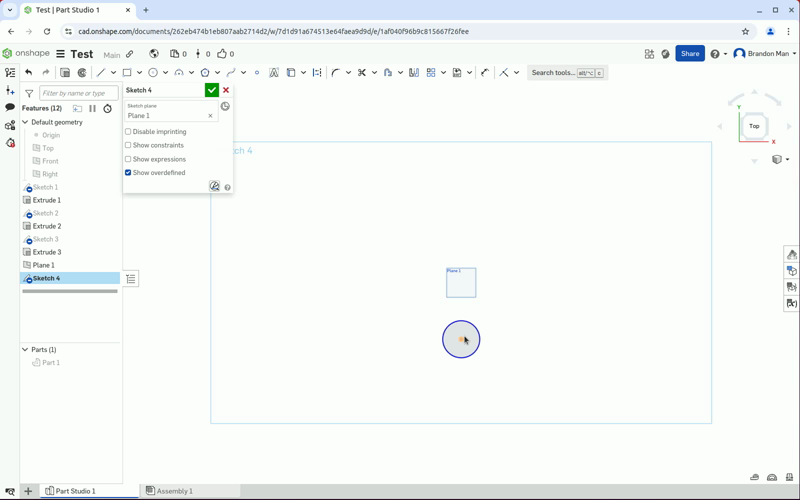
scroll(6)
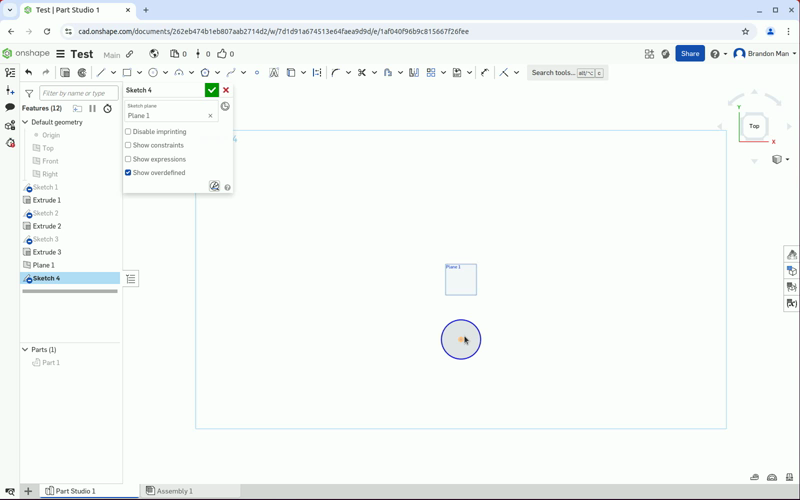
scroll(6)
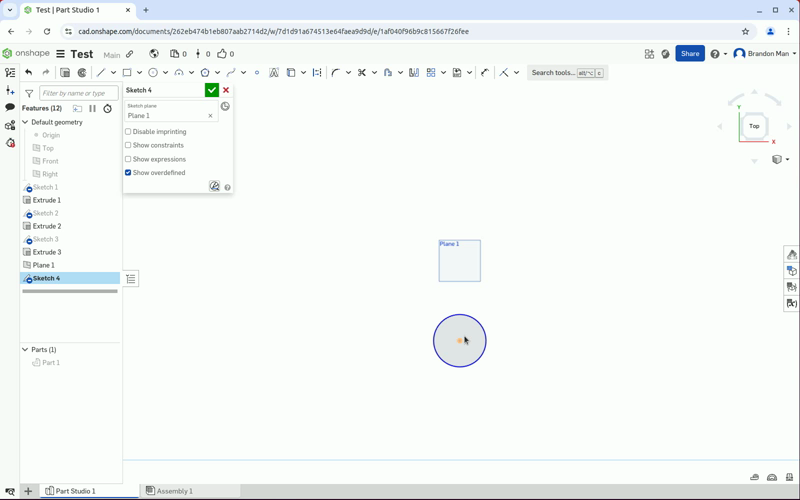
scroll(6)
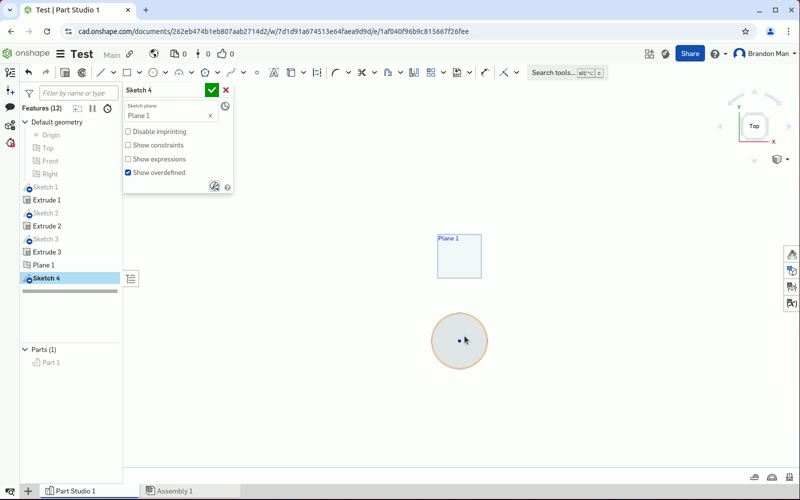
scroll(6)
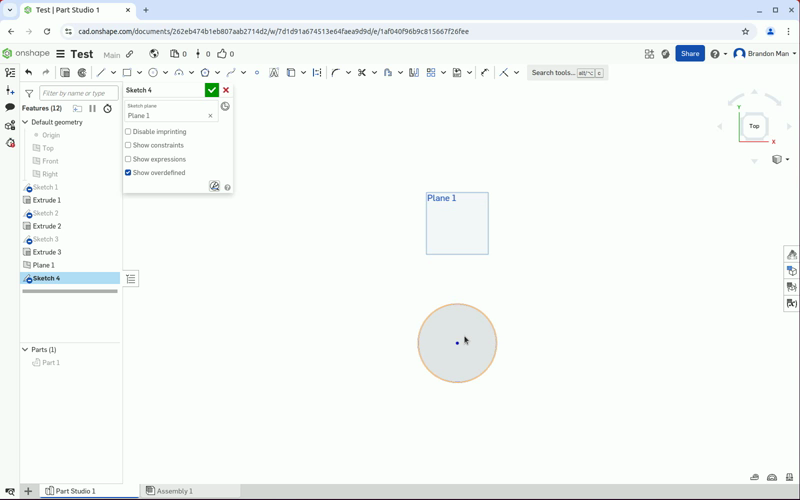
scroll(6)
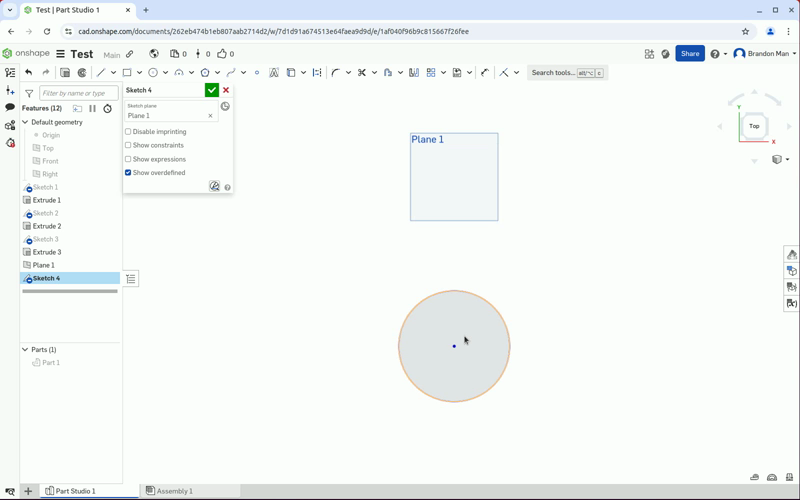
scroll(6)
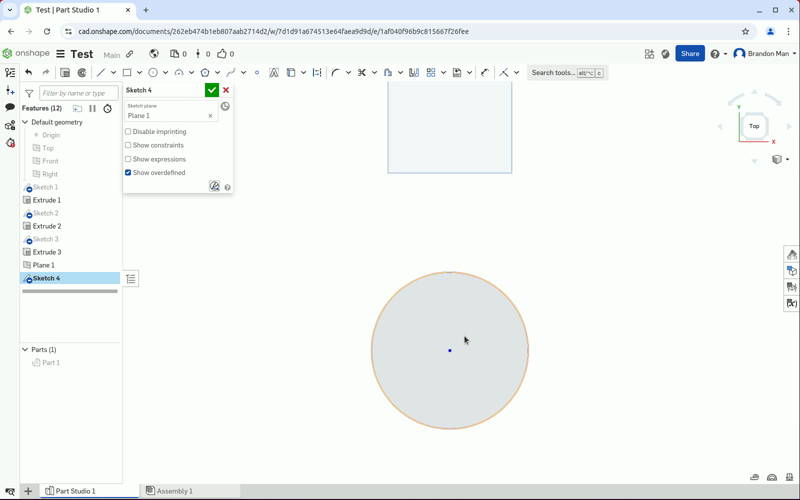
scroll(6)
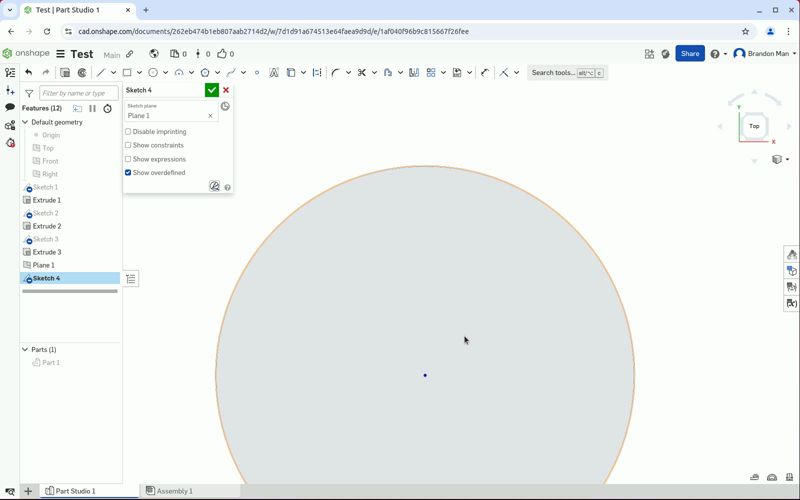
click(464, 335)
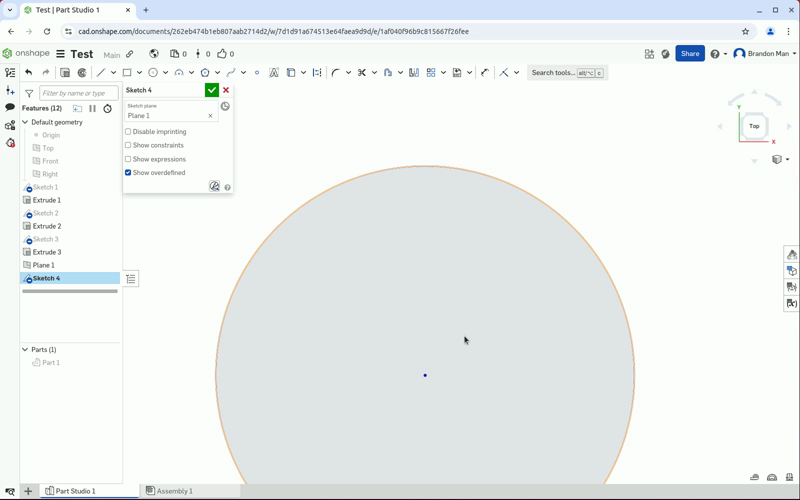
scroll(-6)
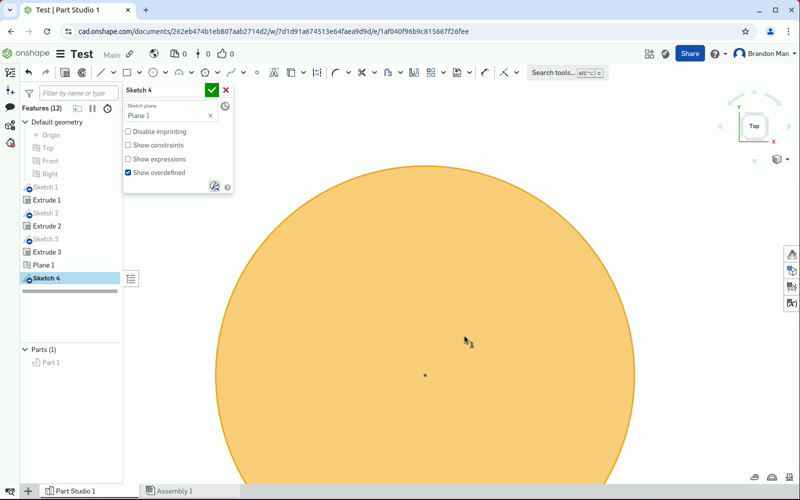
scroll(-6)
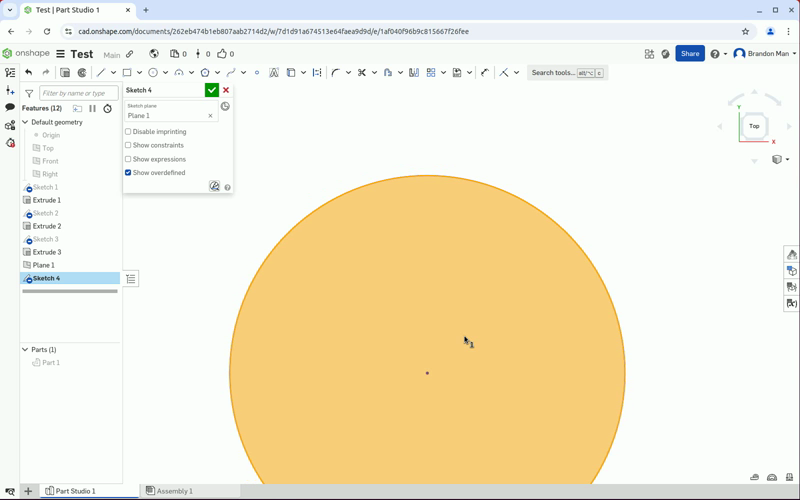
scroll(-6)
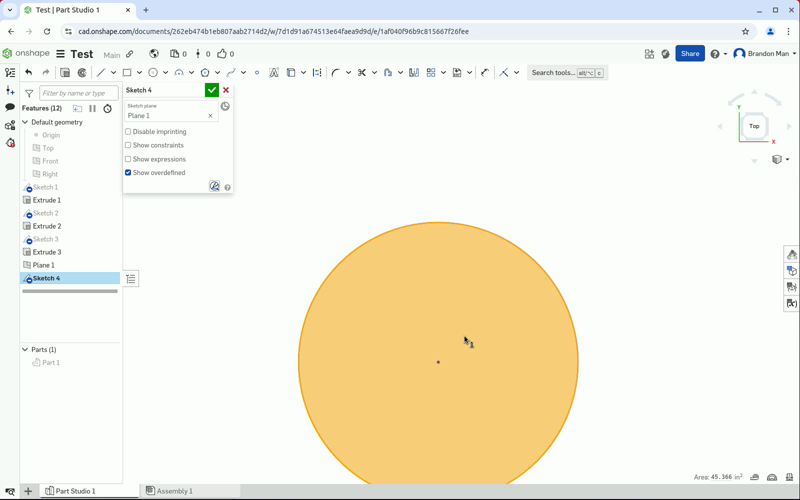
scroll(-6)
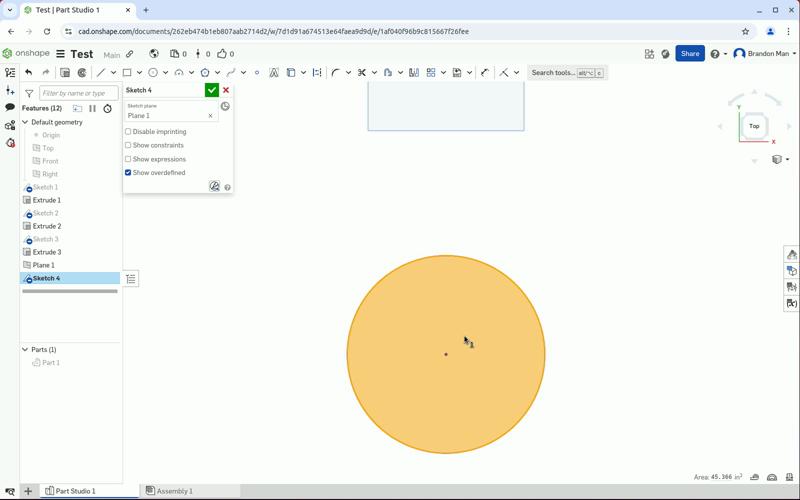
scroll(-6)
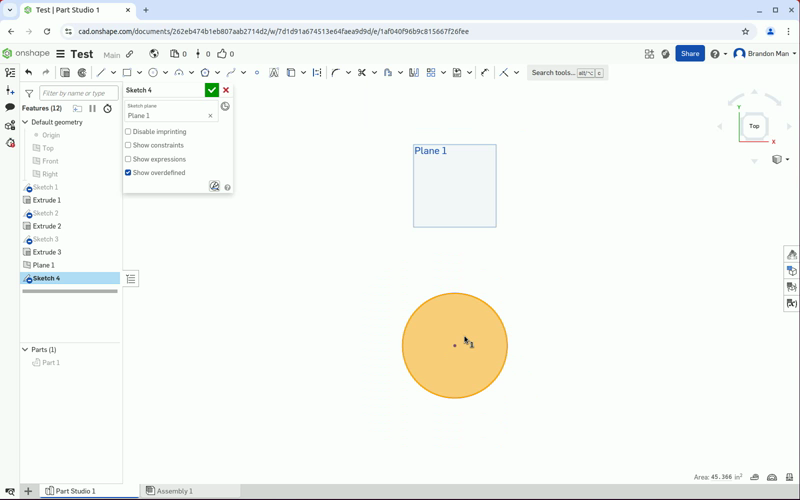
scroll(-6)
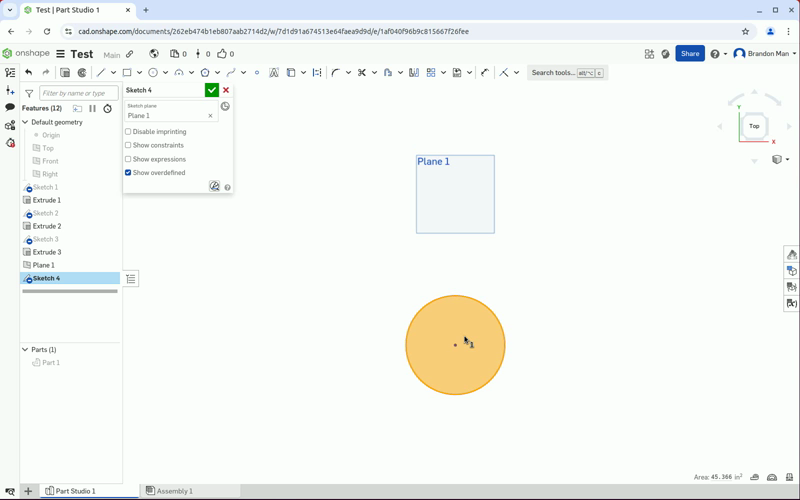
scroll(-6)
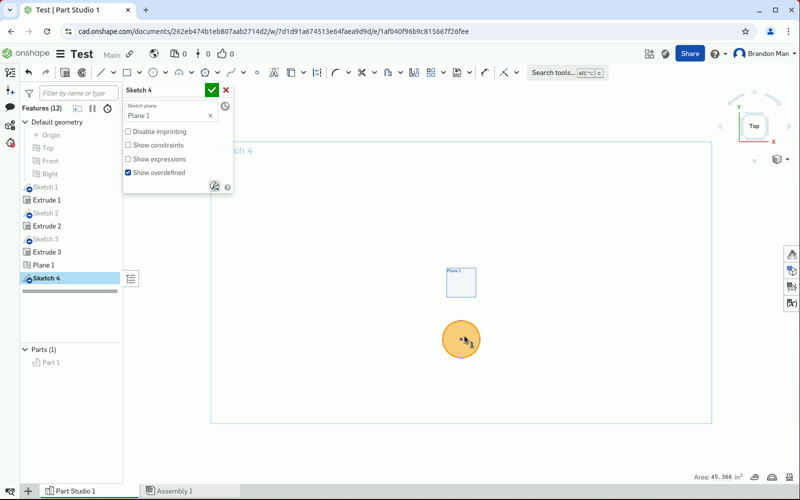
mouse_move(73, 352)
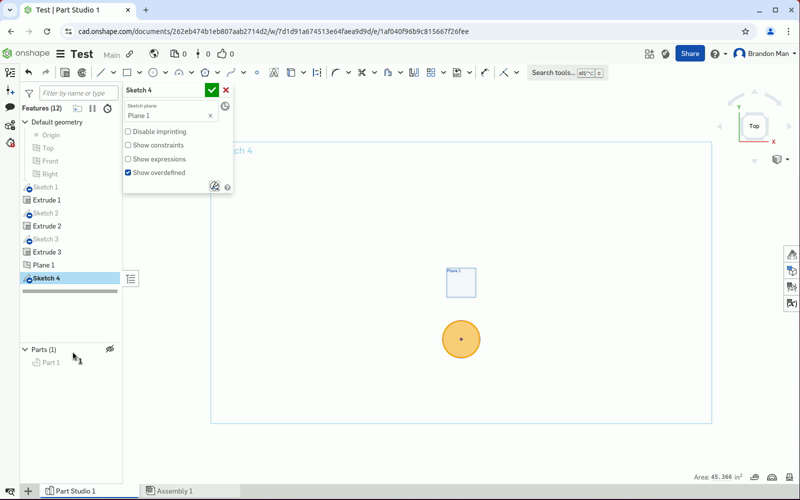
key(shift+y)
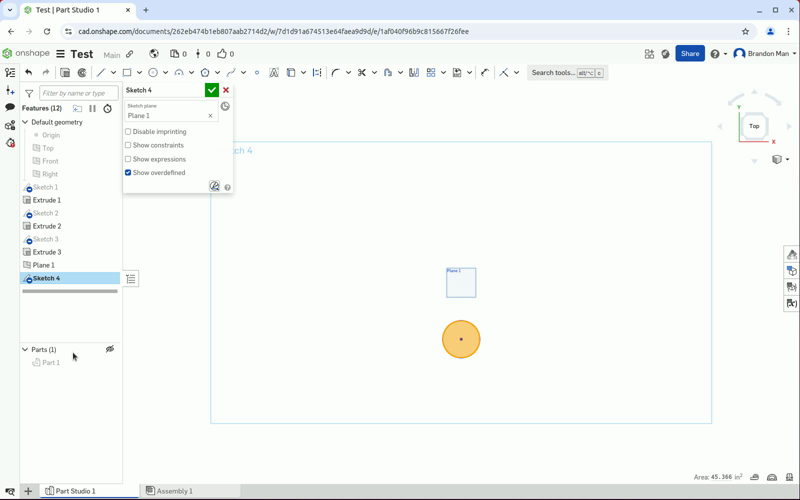
key(shift+e)
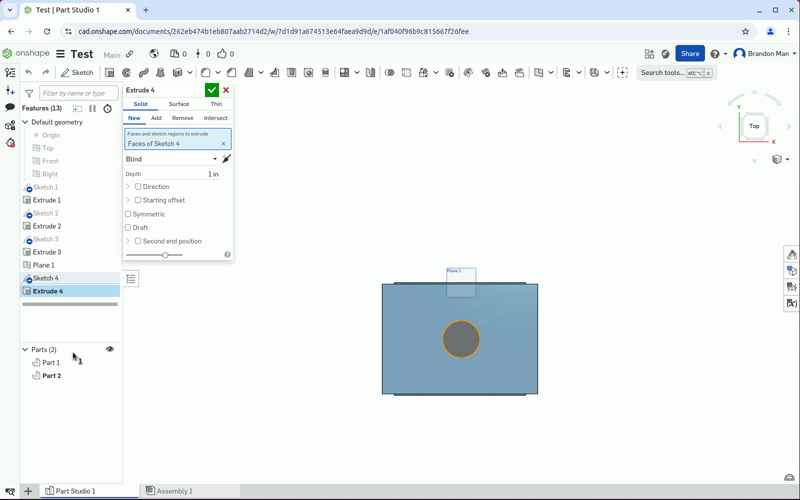
mouse_move(143, 106)
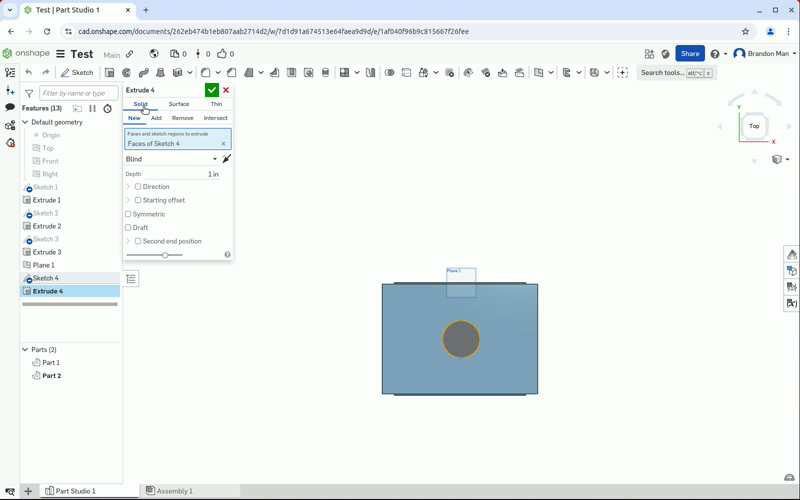
click(143, 106)
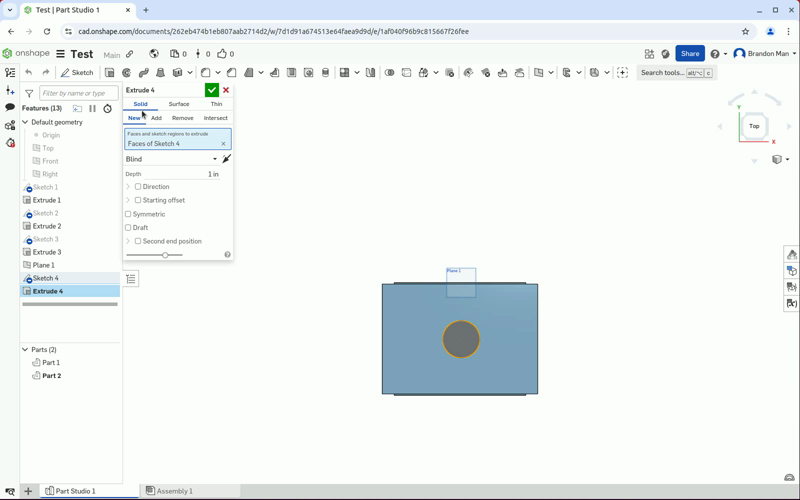
mouse_move(137, 120)
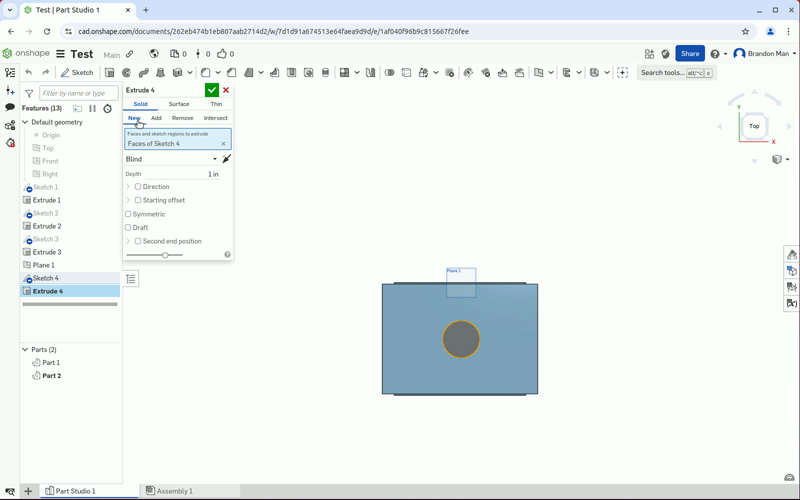
click(137, 120)
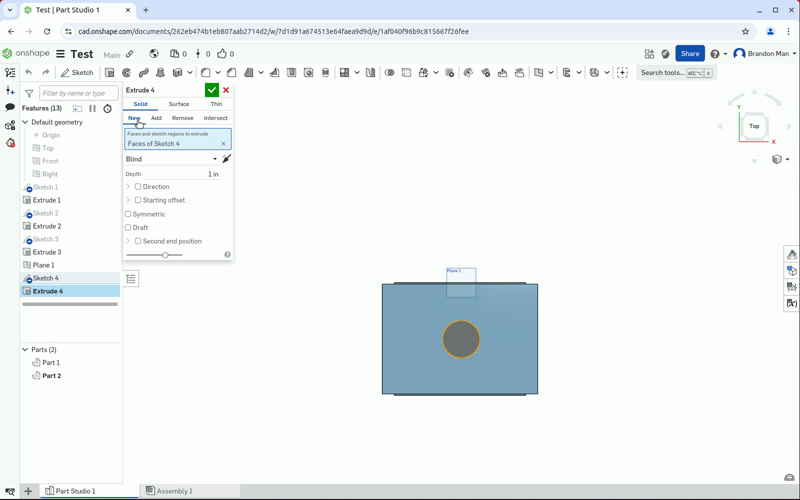
key(tab, 4)
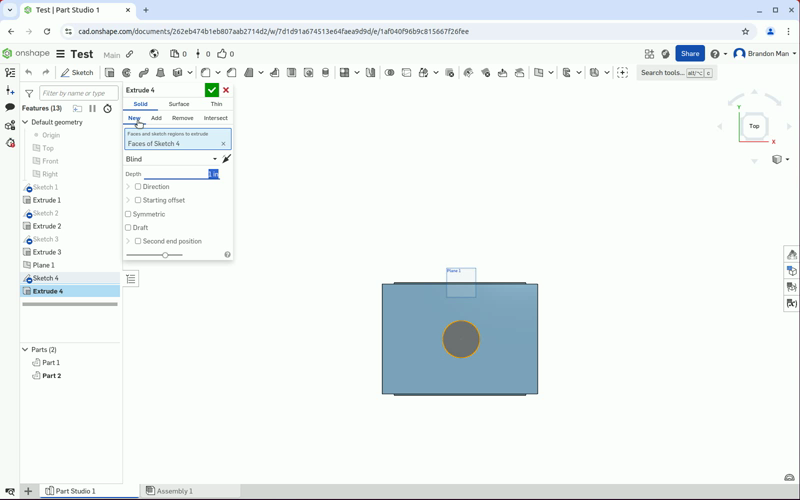
text(-5.536)
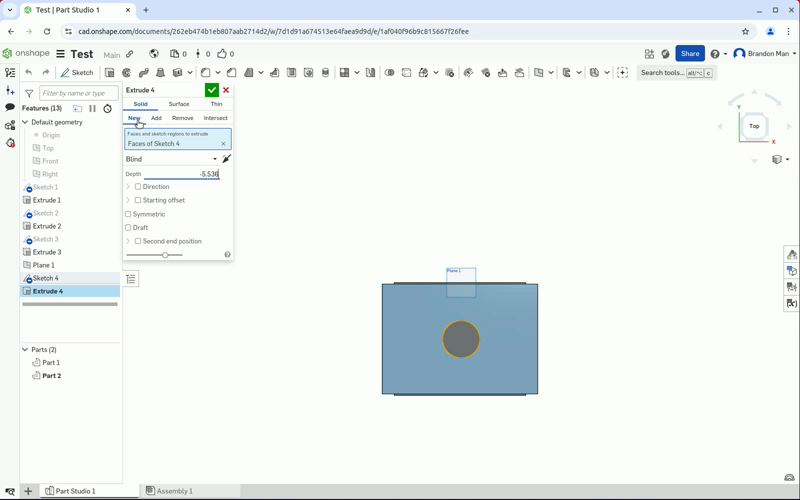
key(enter)
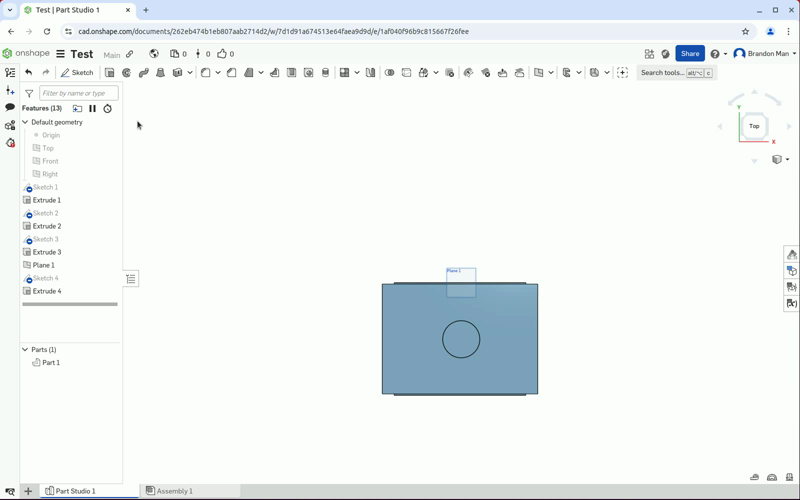
key(shift+h)
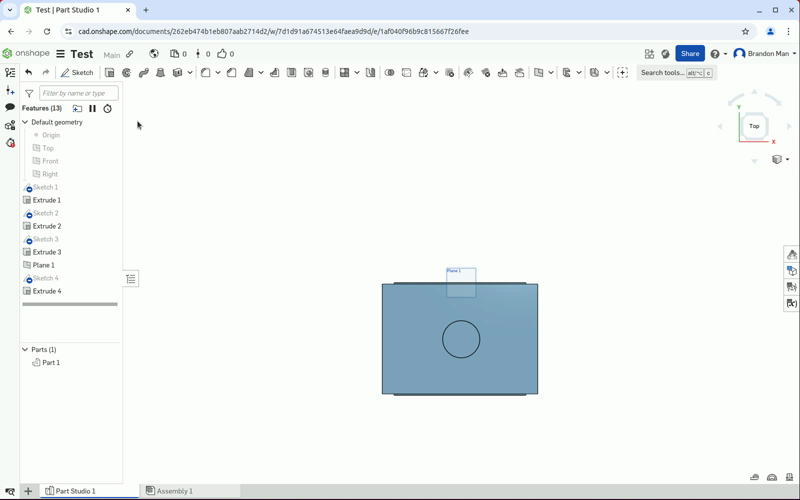
key(shift+h)
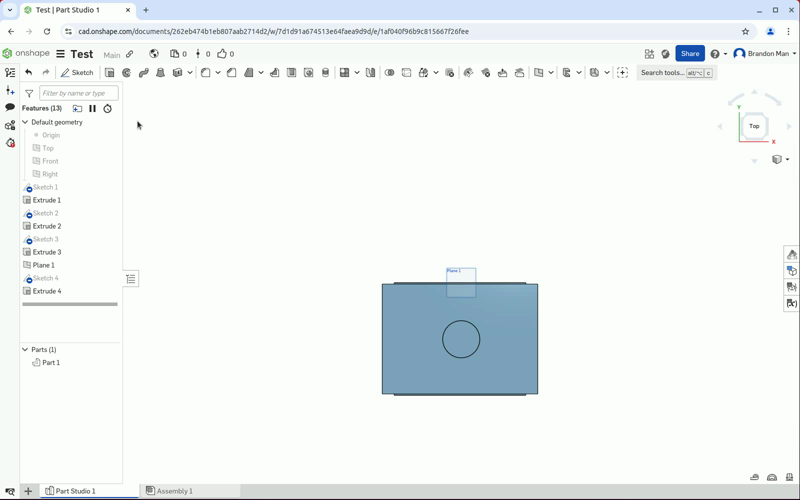
key(shift+7)
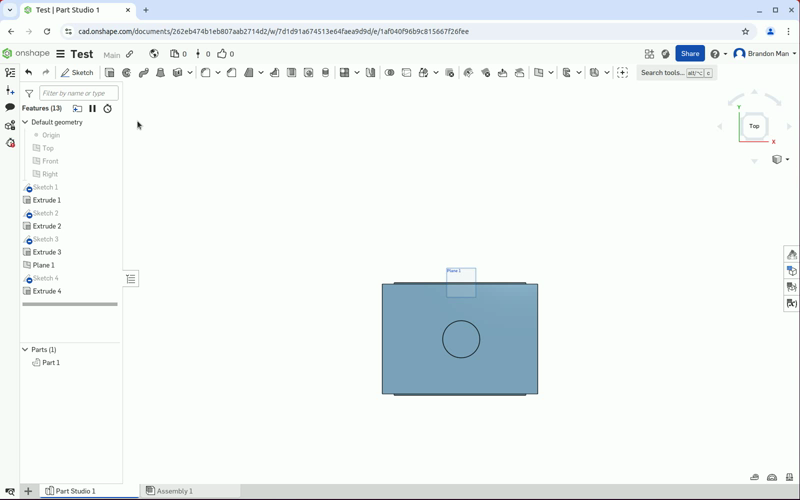
key(up, 3)
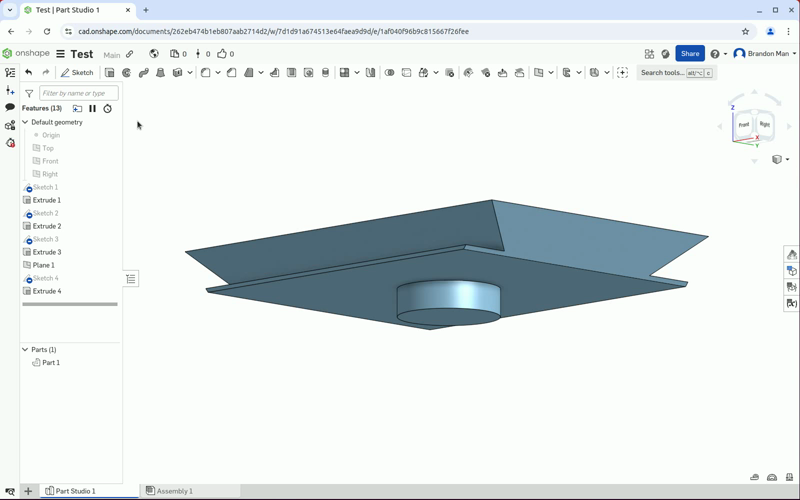
key(left, 3)
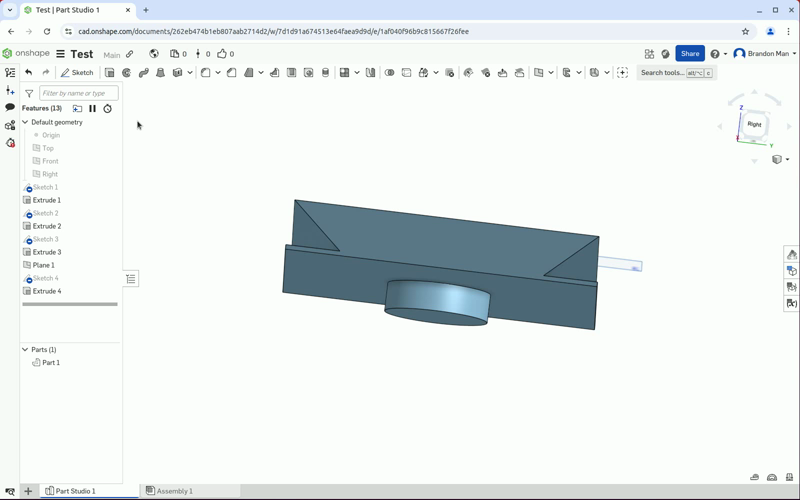
key(right, 3)
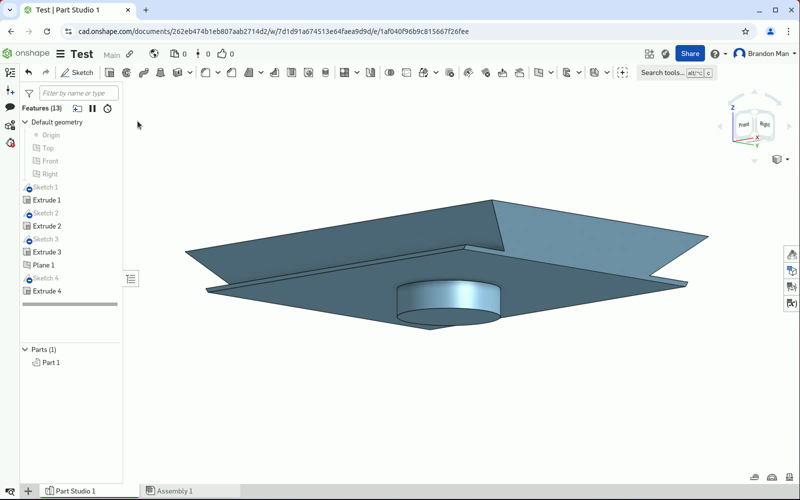
key(down, 3)
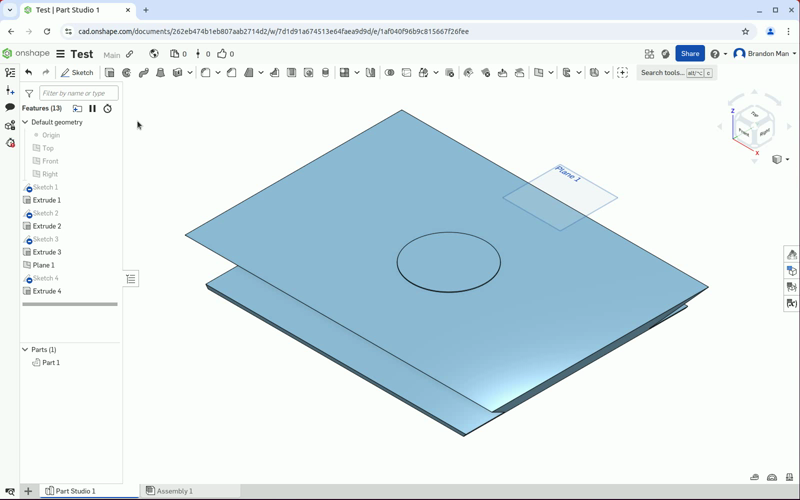
mouse_move(73, 189)
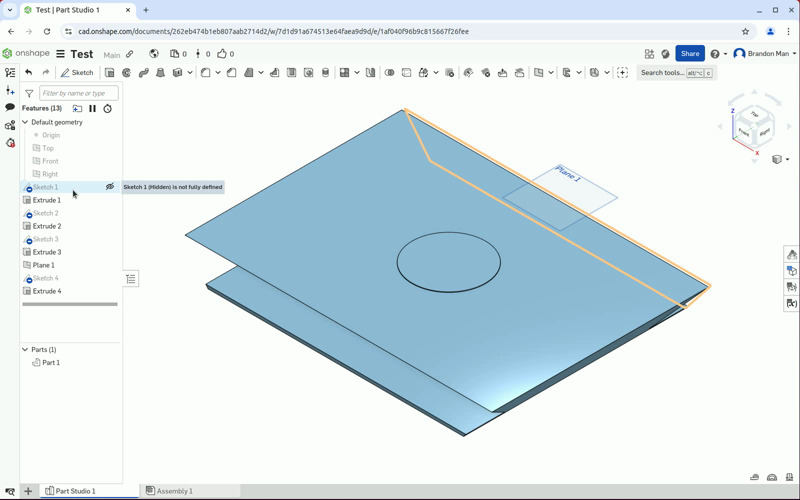
click(73, 189)